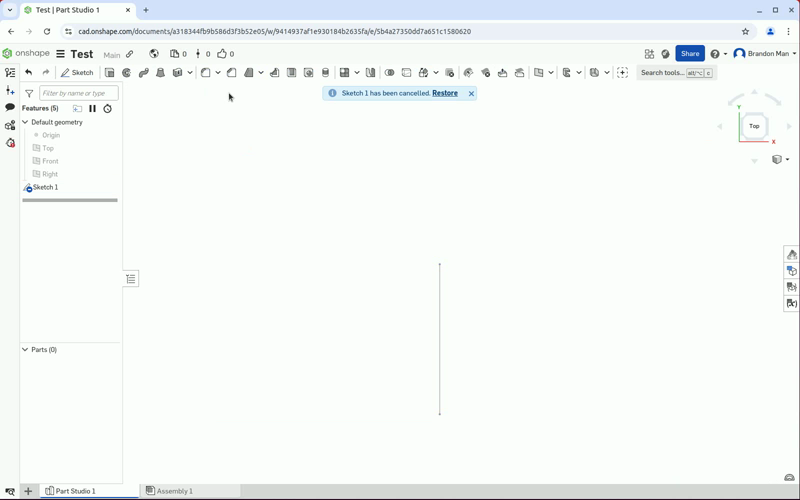
key(shift+h)
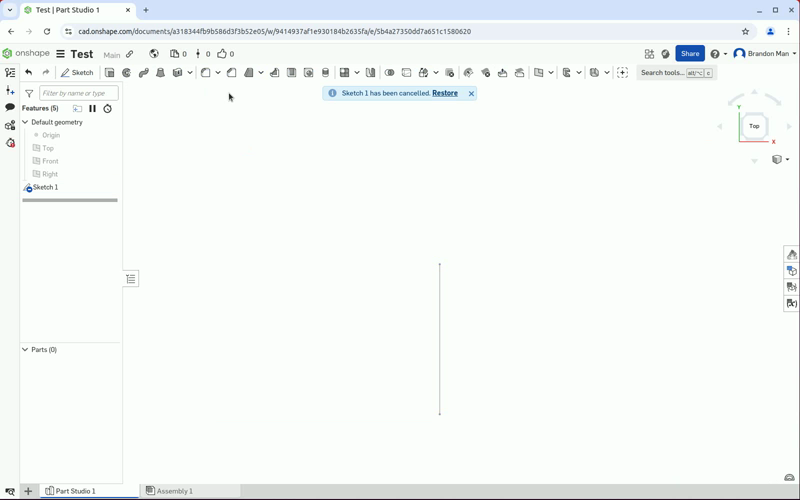
key(shift+s)
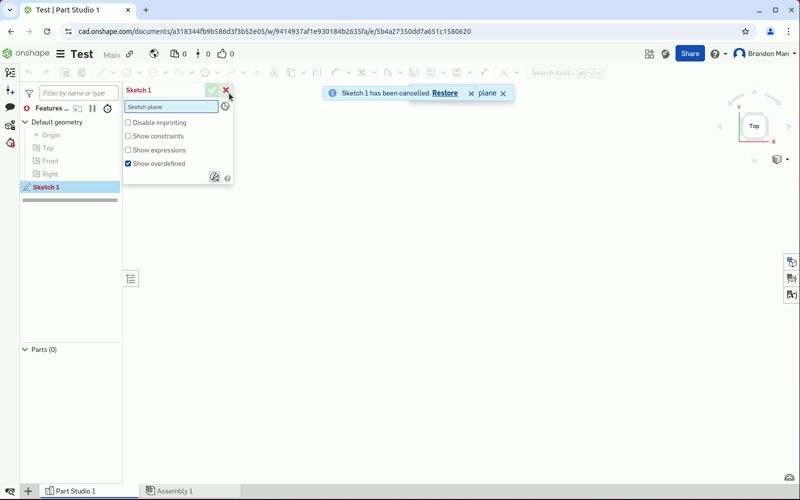
mouse_move(73, 150)
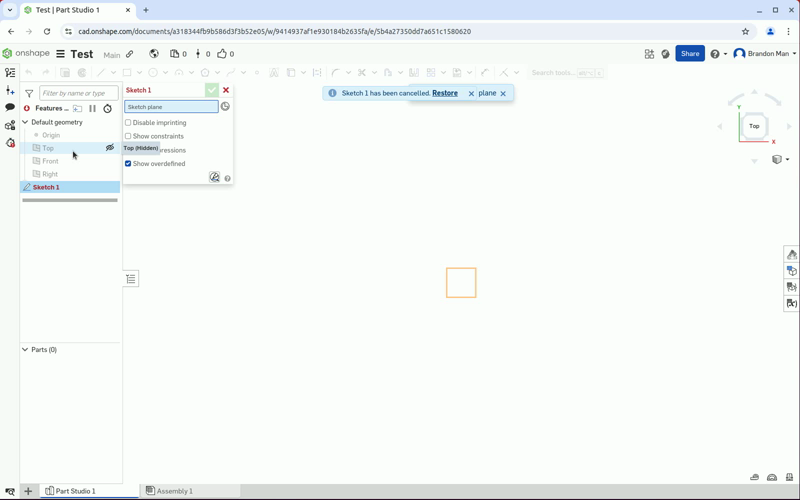
click(73, 150)
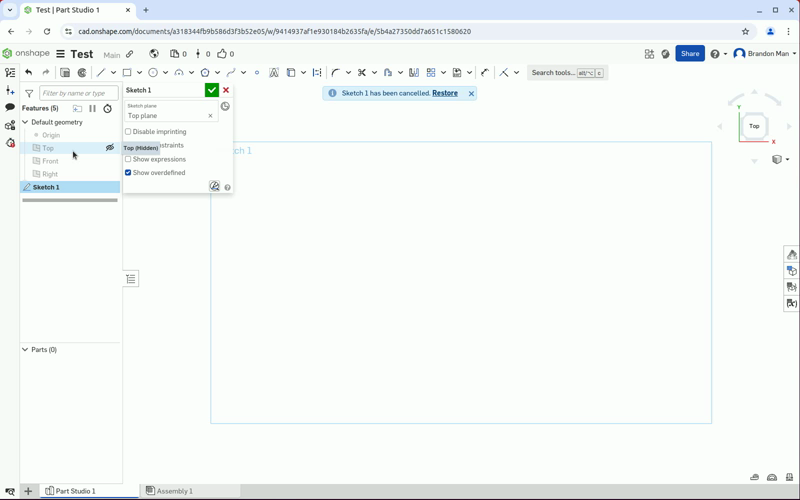
mouse_move(73, 352)
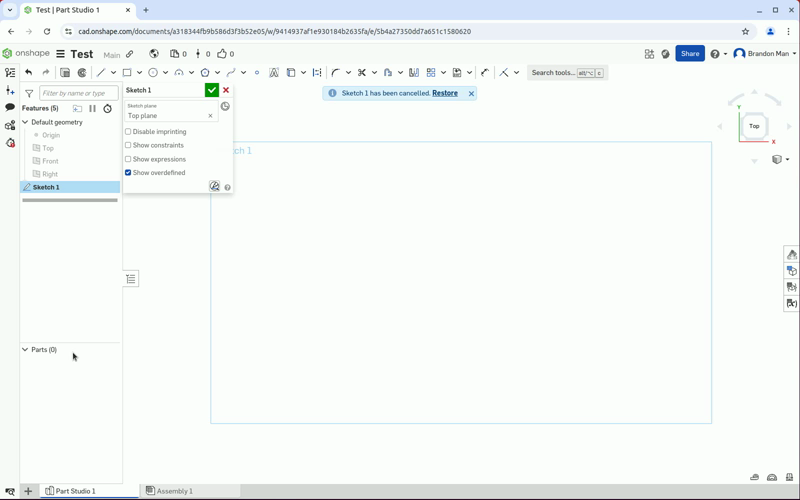
key(y)
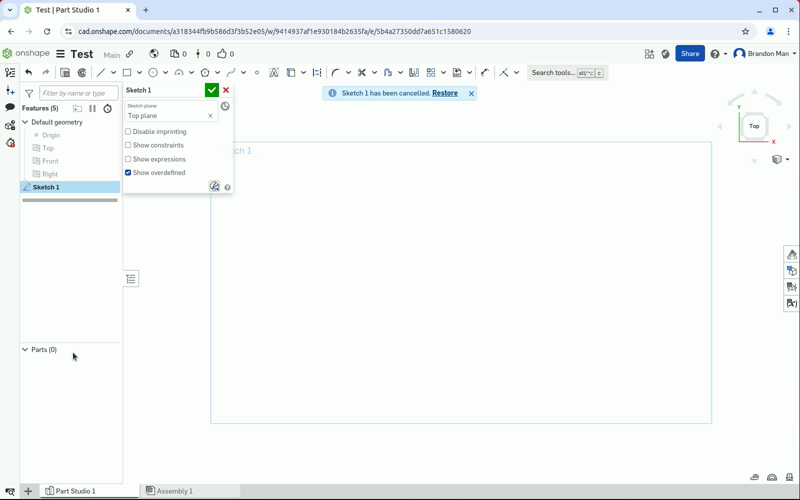
key(l)
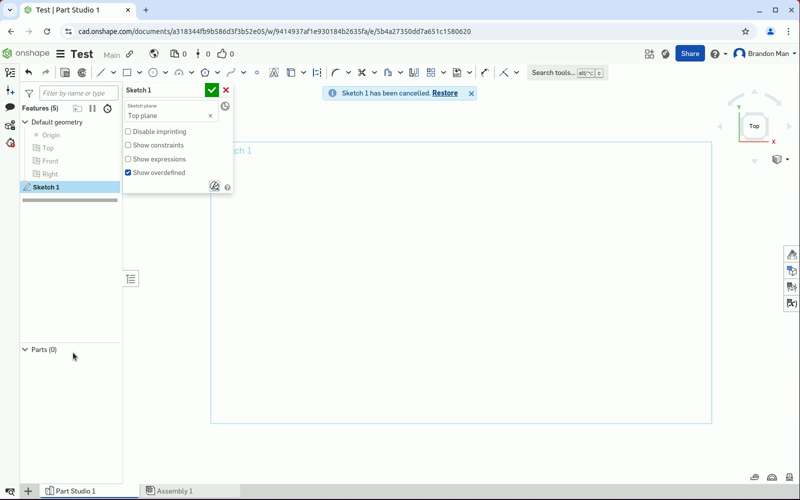
key_down(shift)
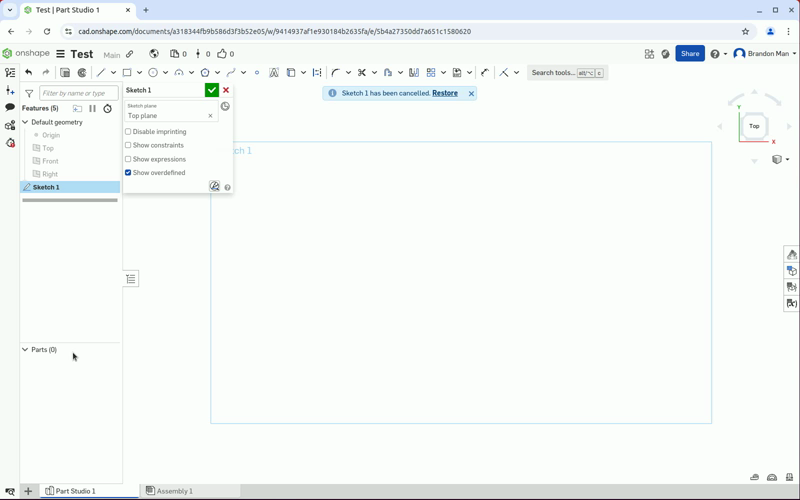
mouse_move(453, 284)
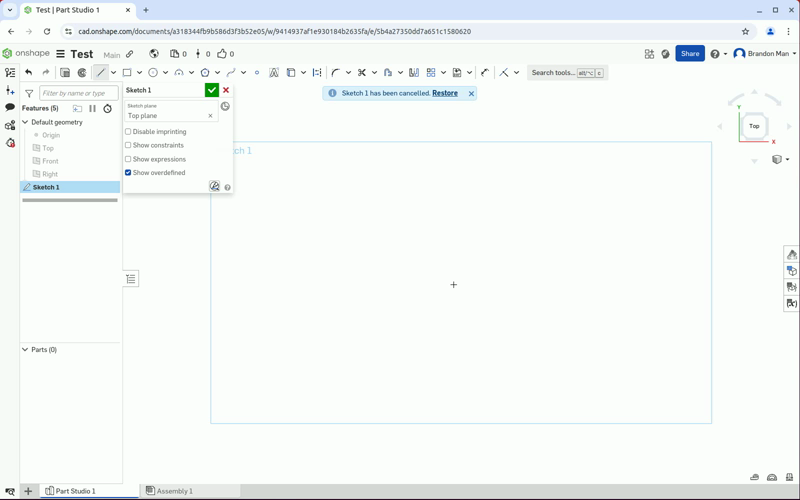
click(453, 284)
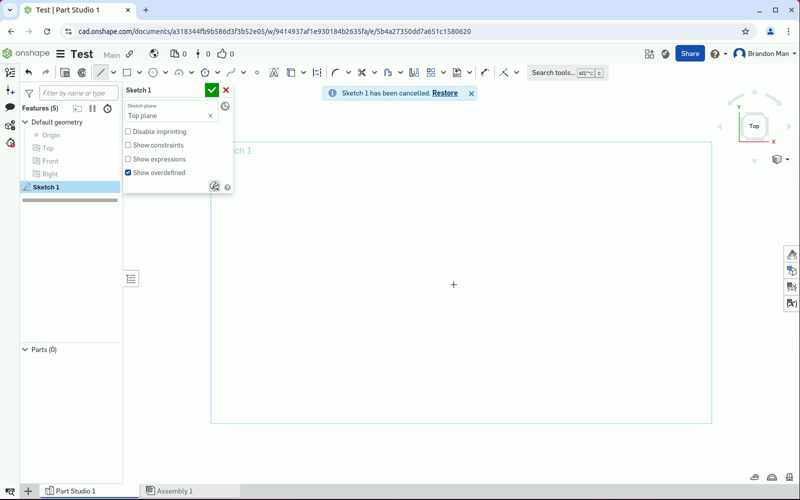
key_up(shift)
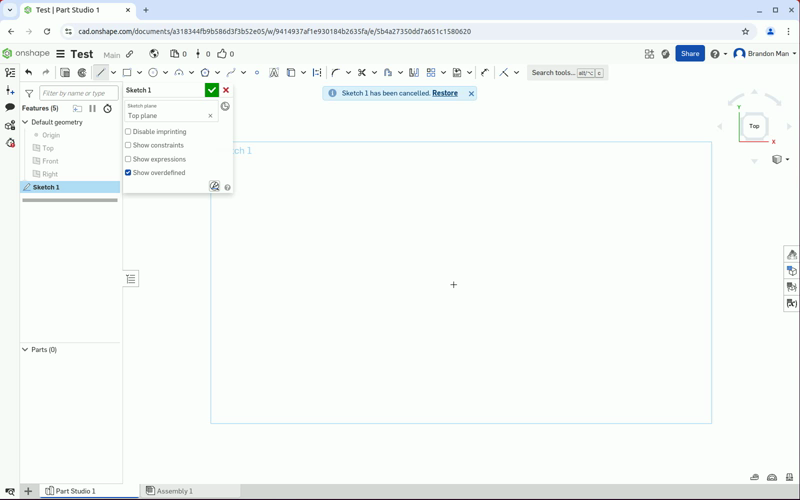
key_down(shift)
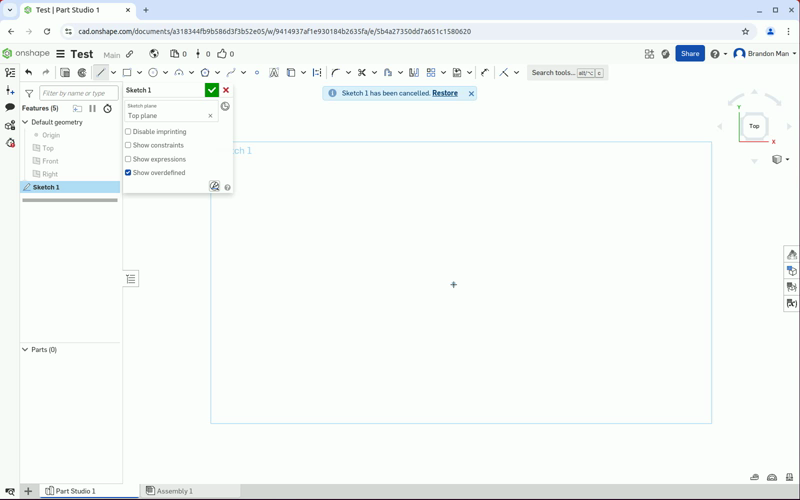
mouse_move(483, 284)
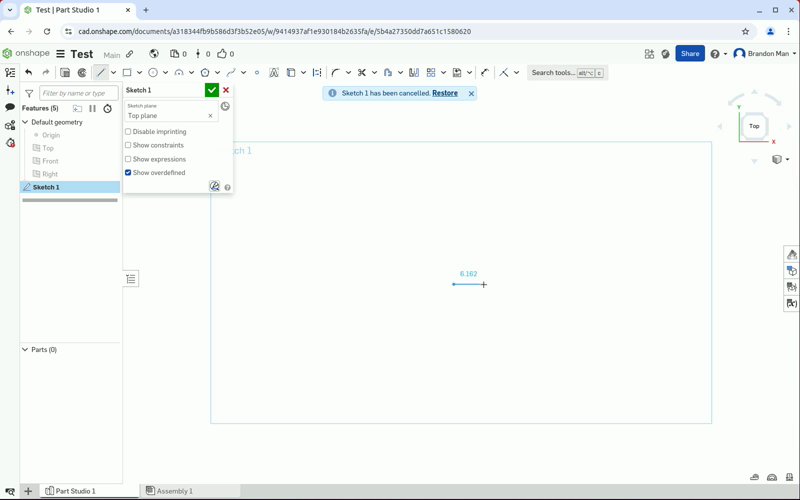
mouse_move(459, 284)
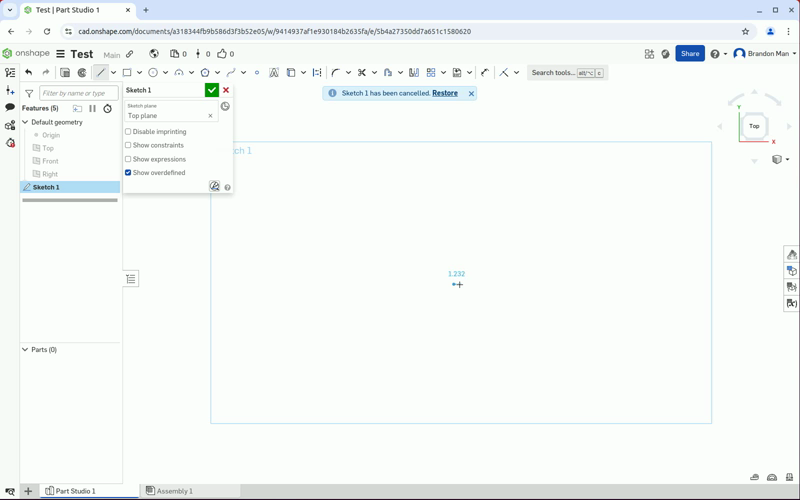
scroll(6)
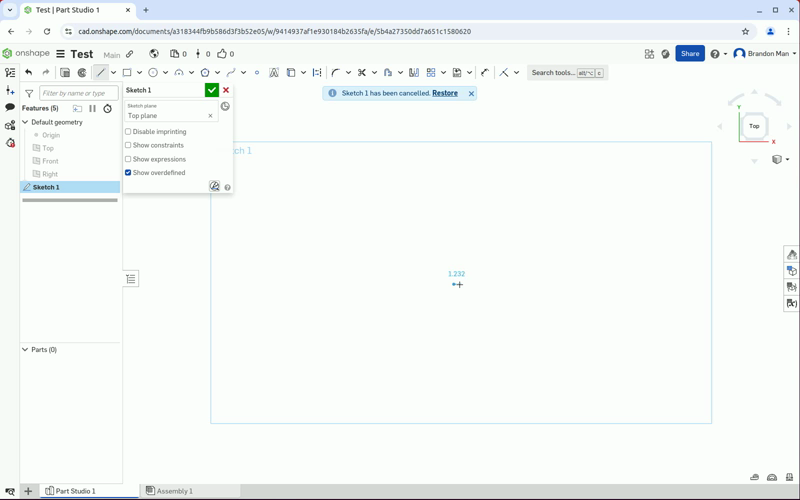
scroll(6)
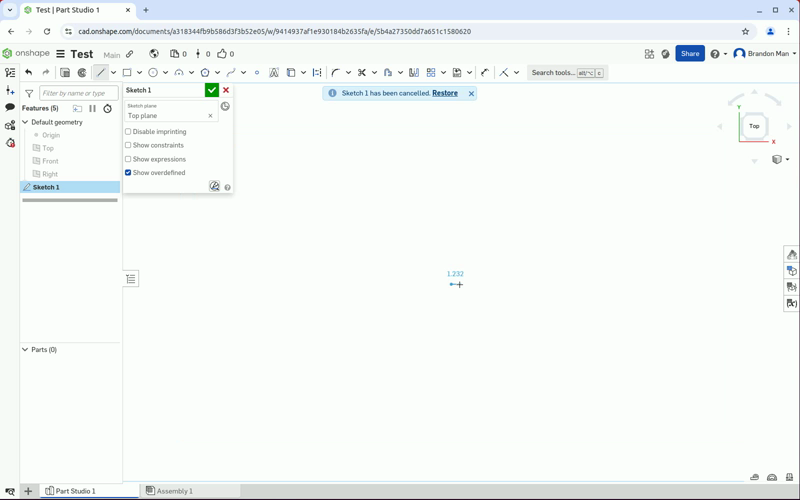
scroll(6)
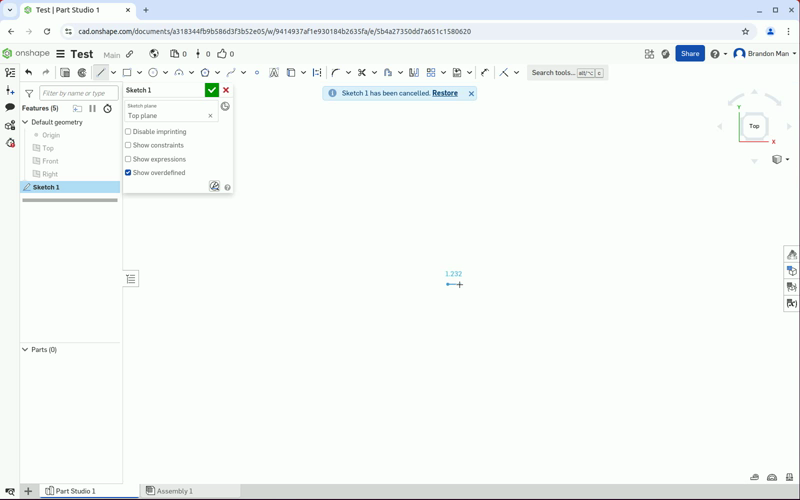
scroll(6)
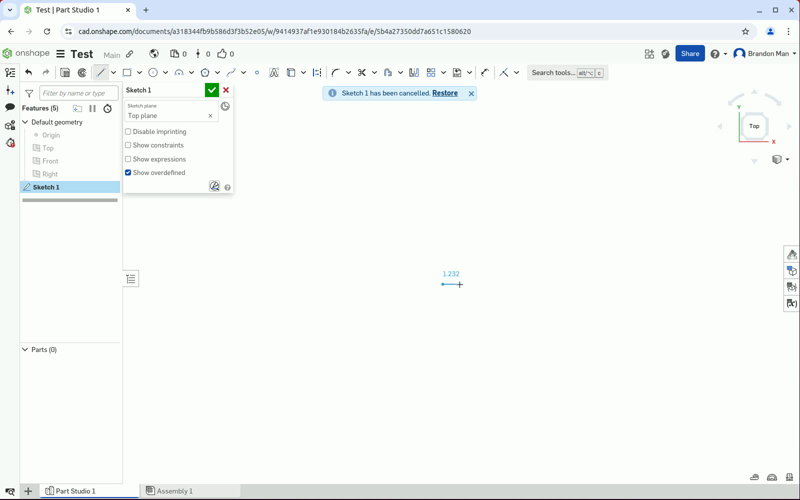
scroll(6)
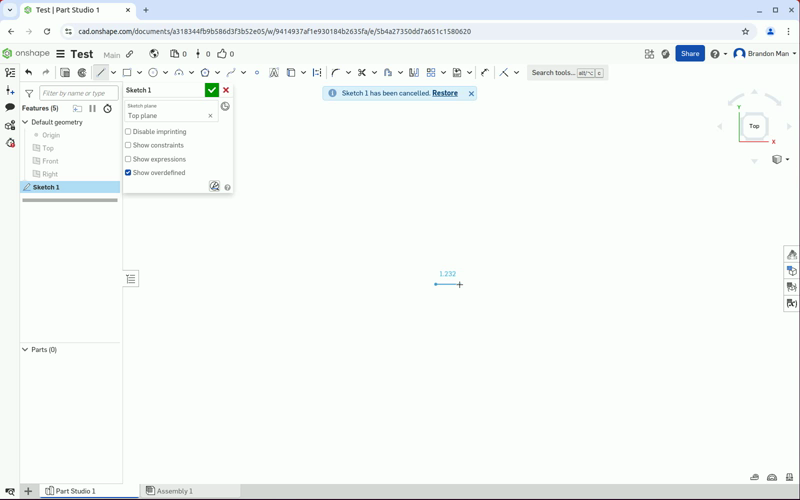
scroll(6)
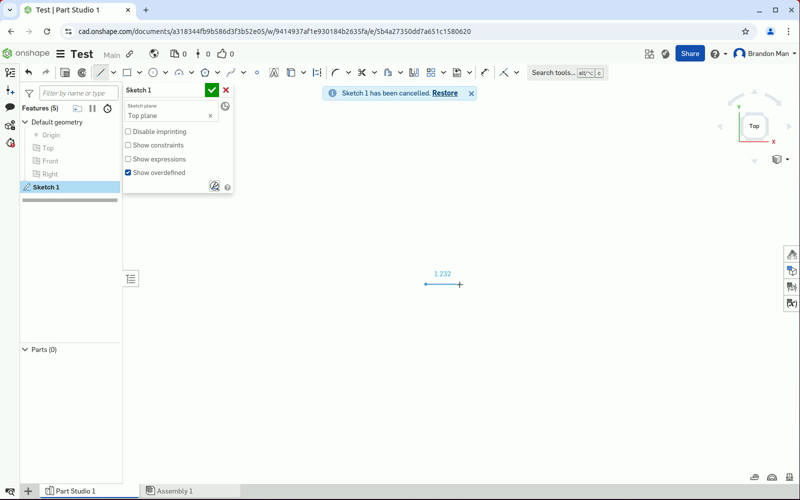
scroll(6)
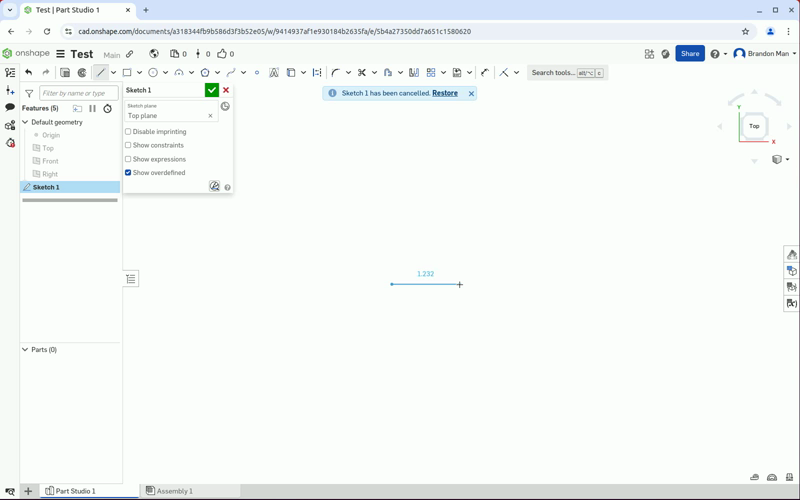
click(459, 284)
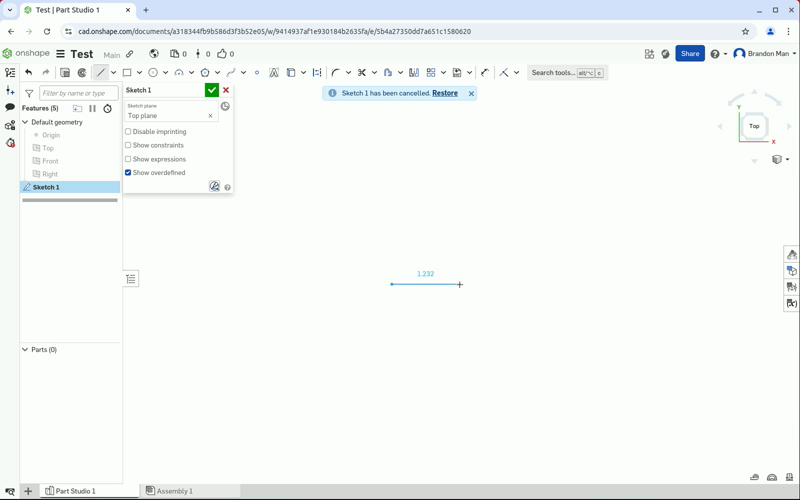
scroll(-6)
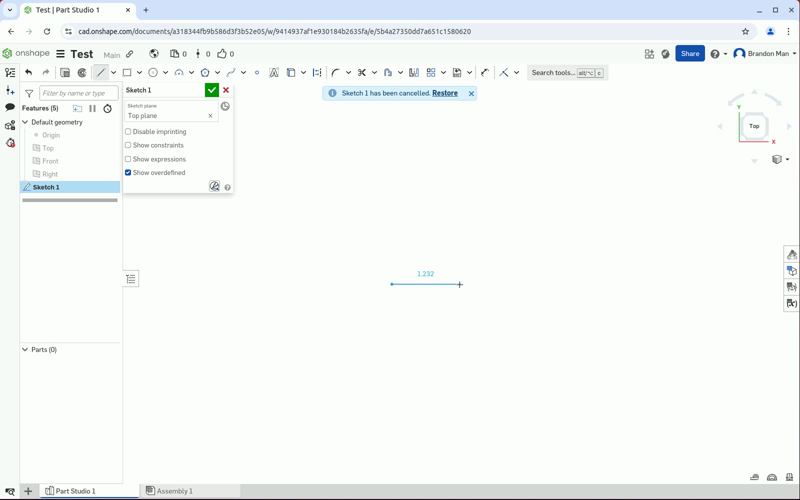
scroll(-6)
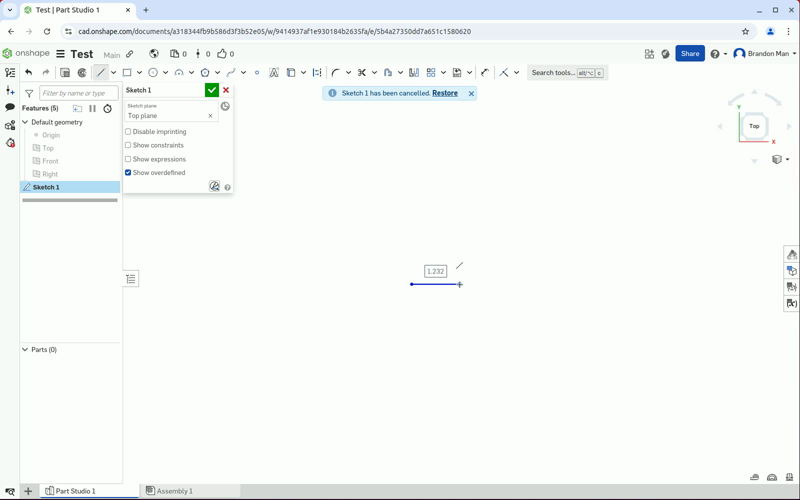
scroll(-6)
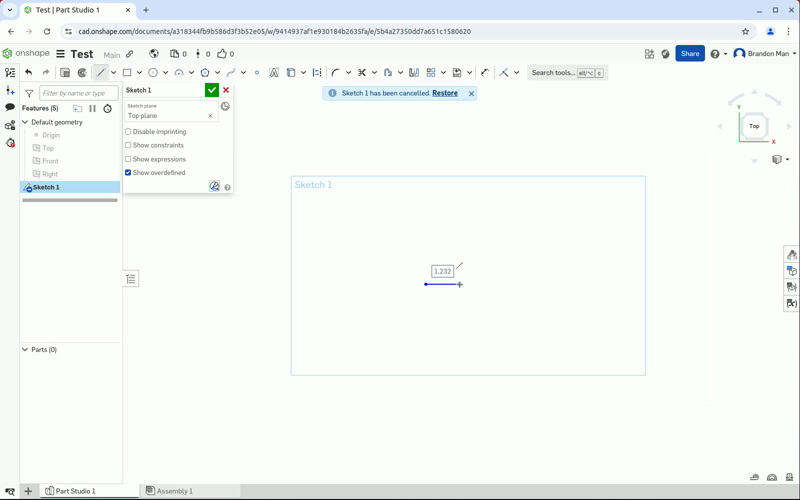
scroll(-6)
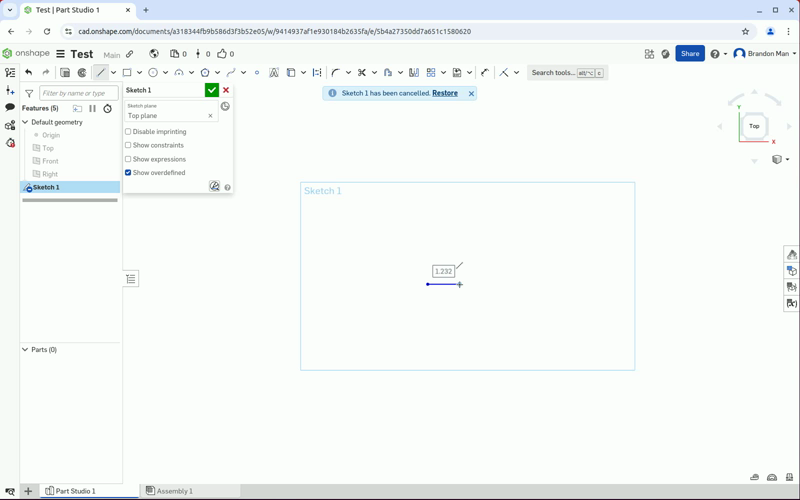
scroll(-6)
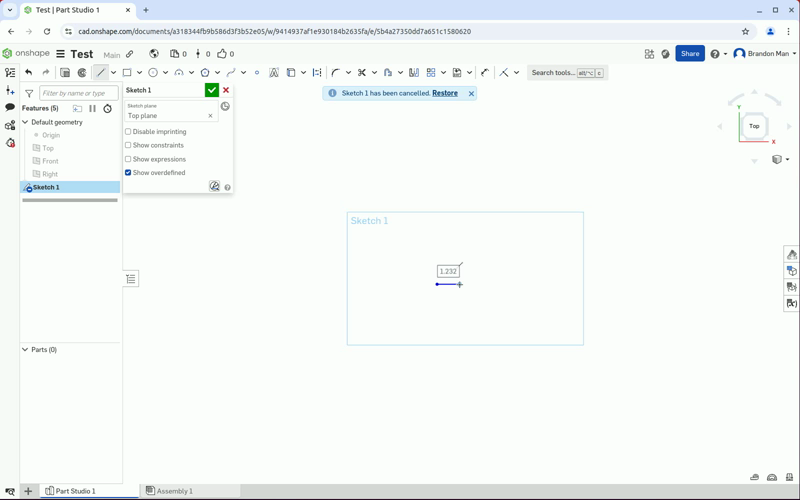
scroll(-6)
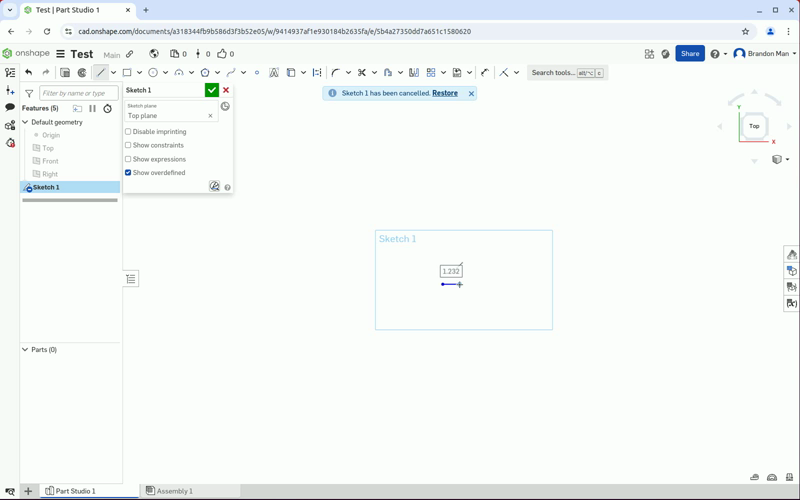
scroll(-6)
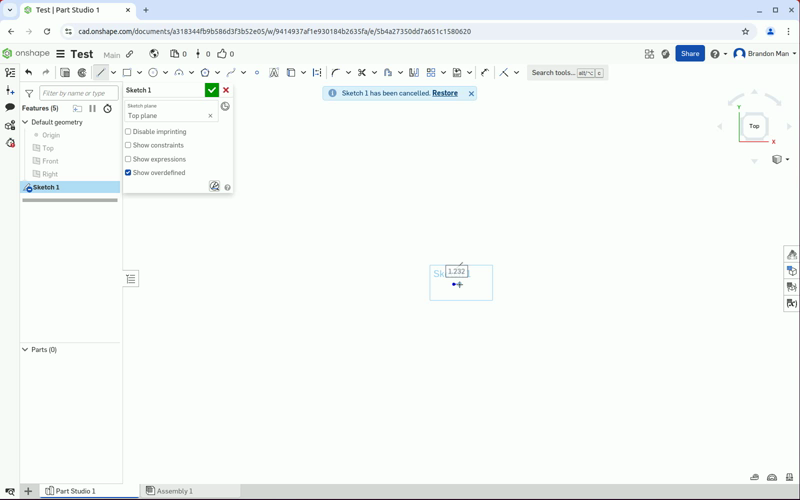
key_up(shift)
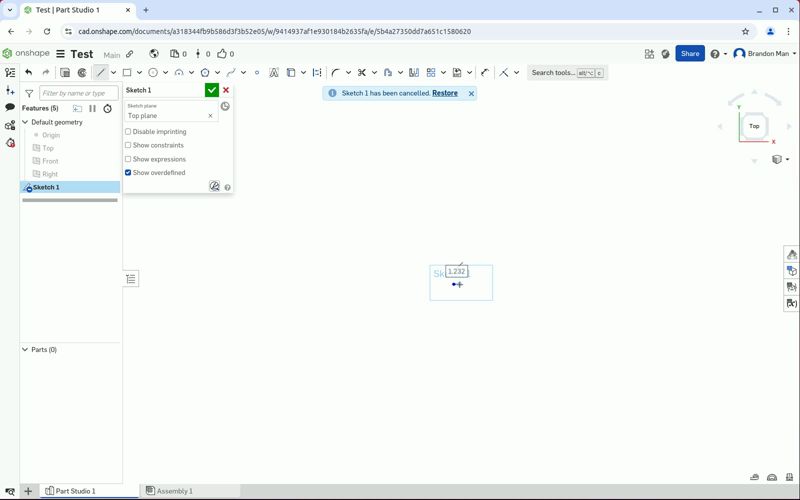
key_down(shift)
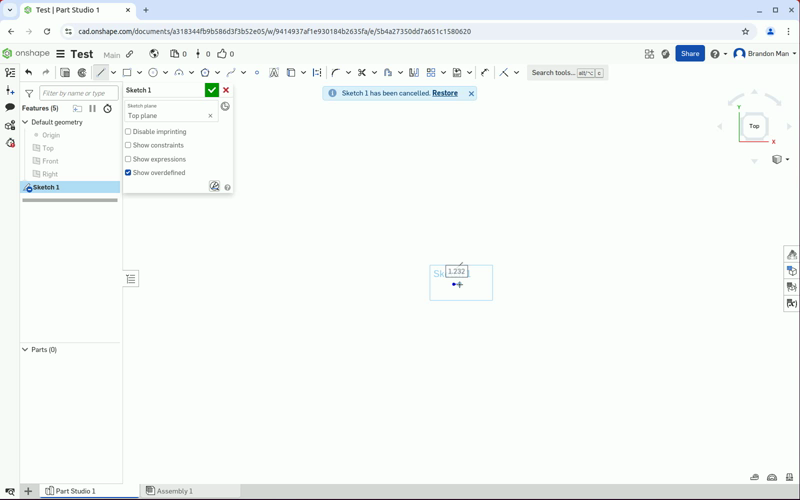
mouse_move(489, 284)
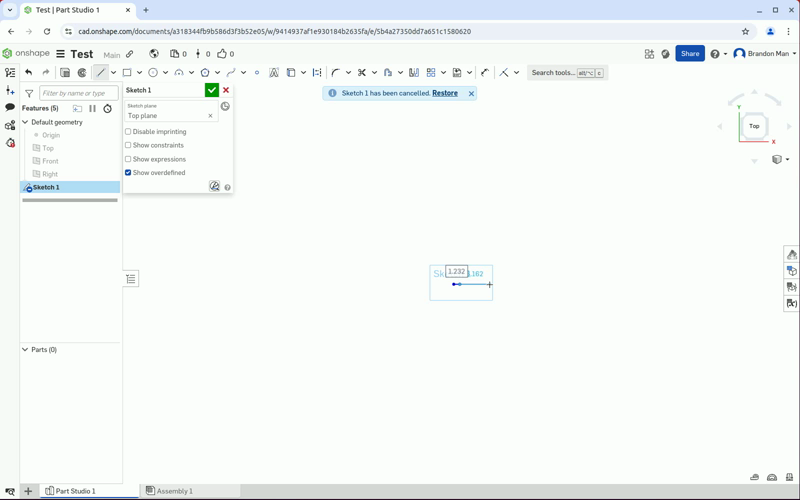
mouse_move(459, 290)
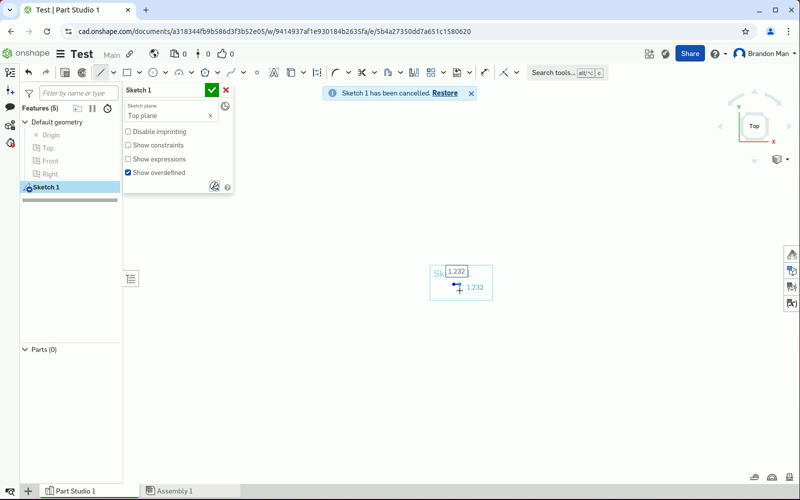
scroll(6)
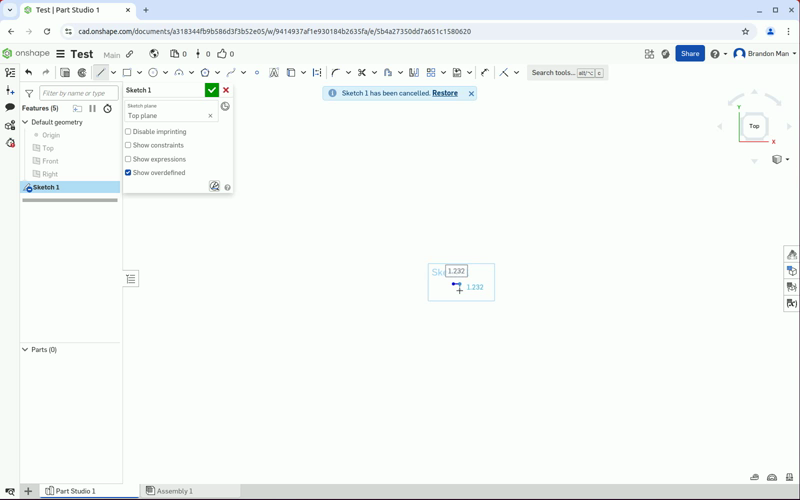
scroll(6)
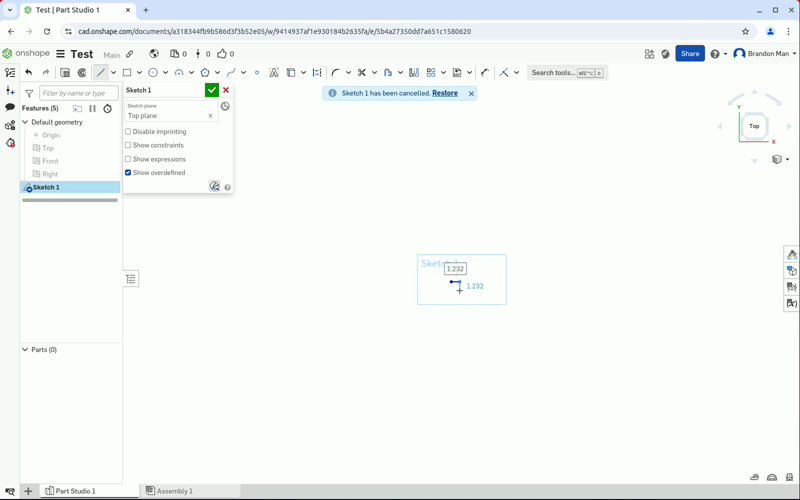
scroll(6)
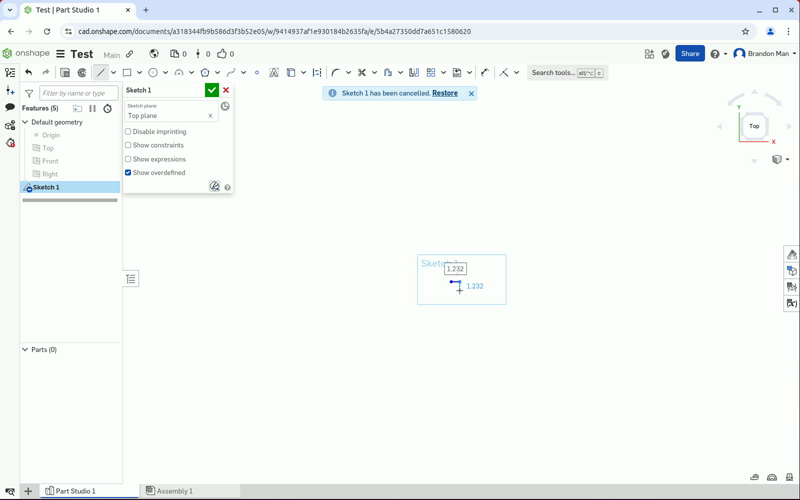
scroll(6)
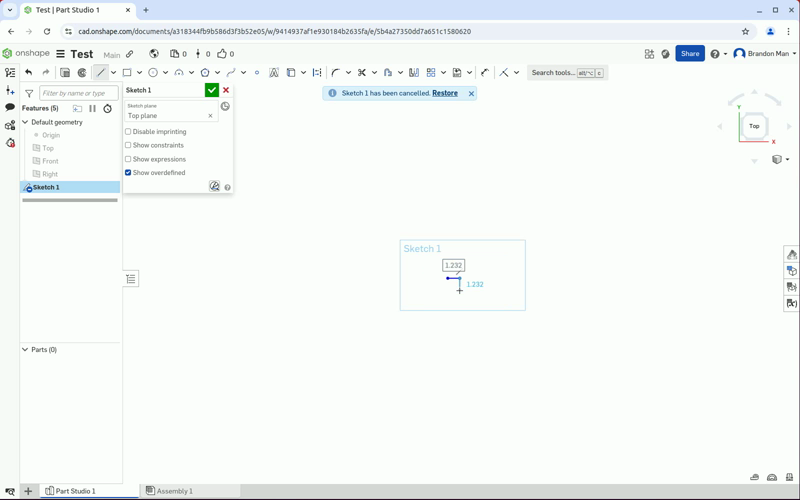
scroll(6)
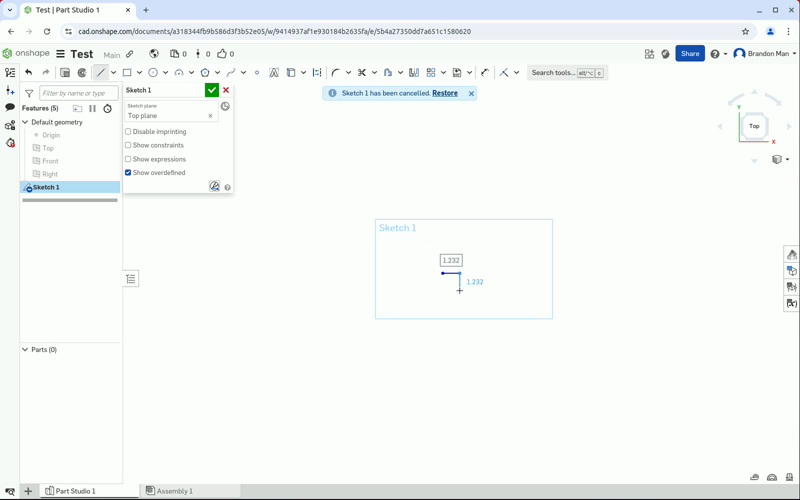
scroll(6)
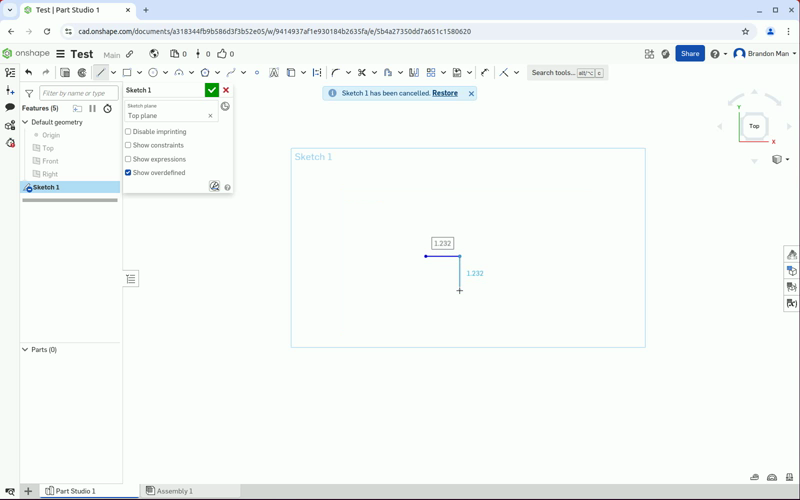
scroll(6)
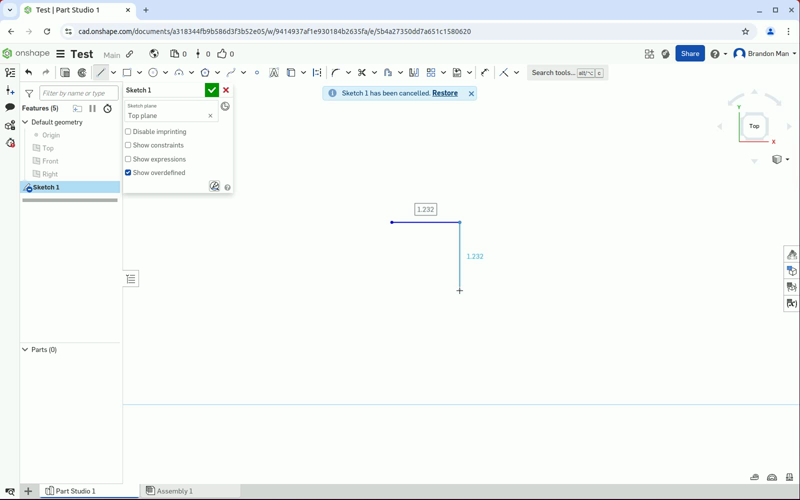
click(459, 290)
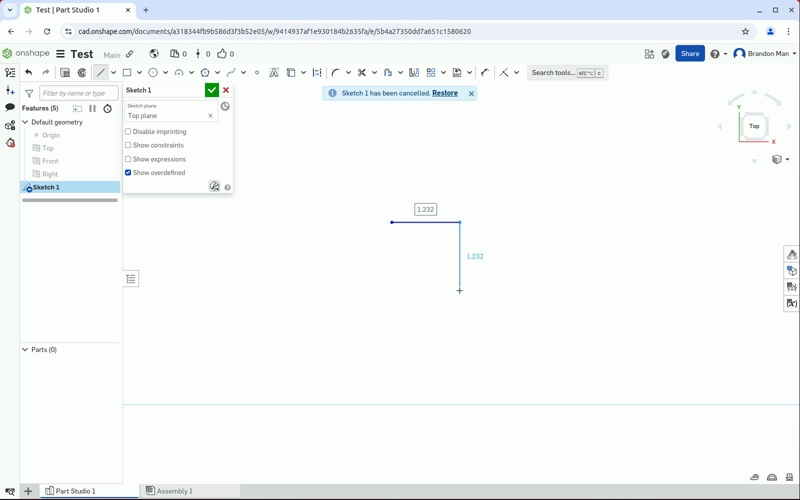
scroll(-6)
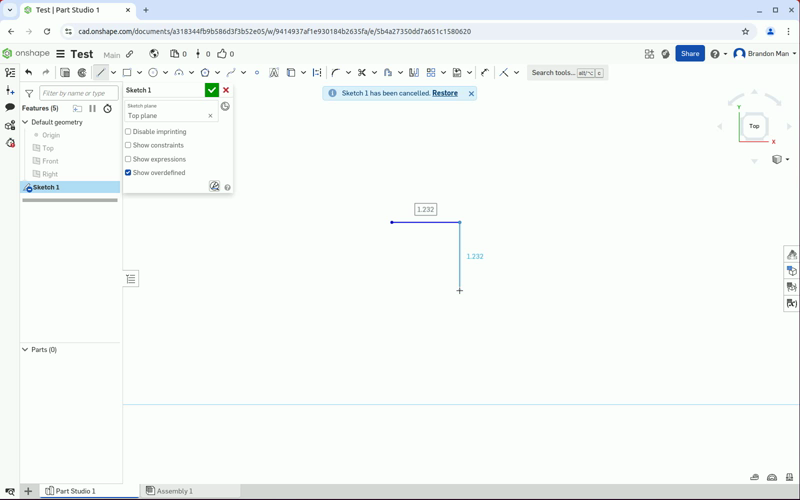
scroll(-6)
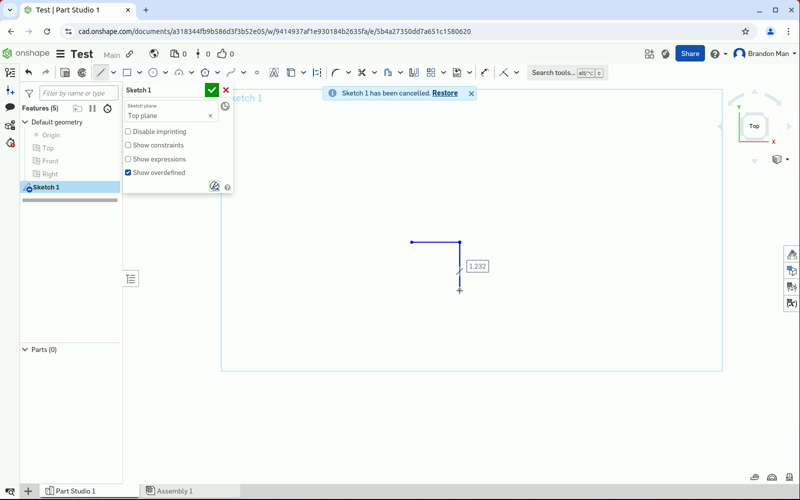
scroll(-6)
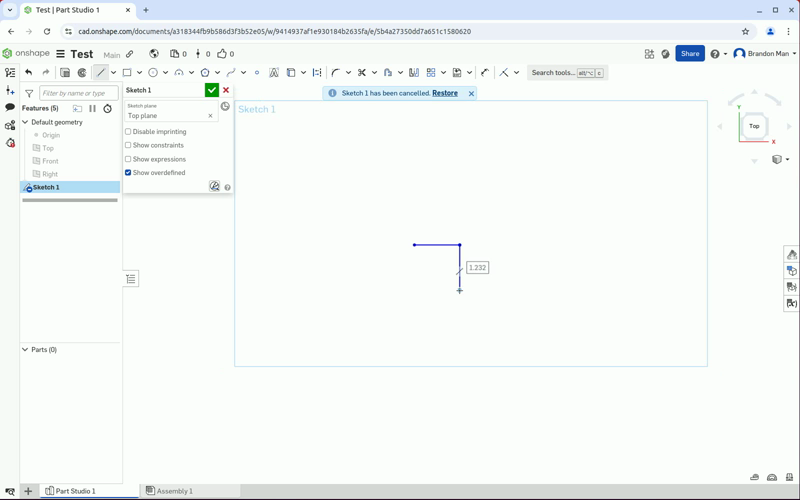
scroll(-6)
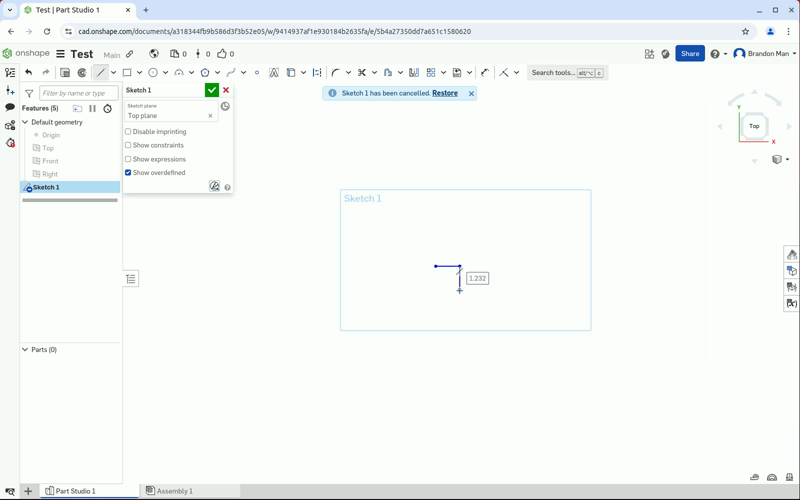
scroll(-6)
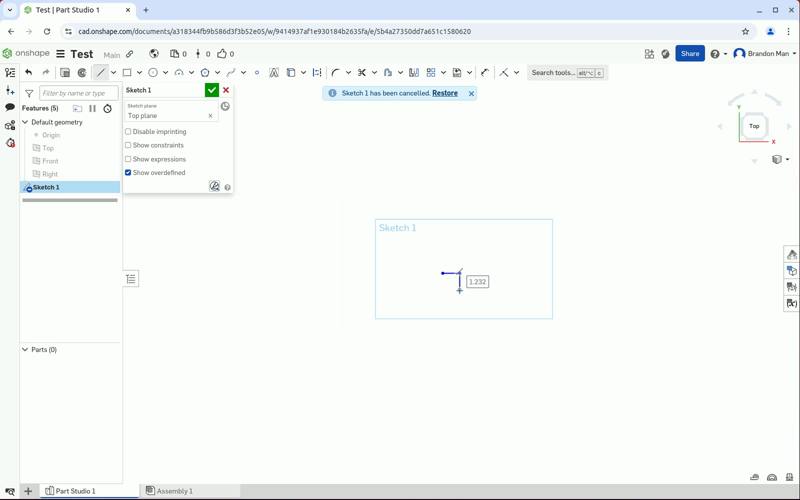
scroll(-6)
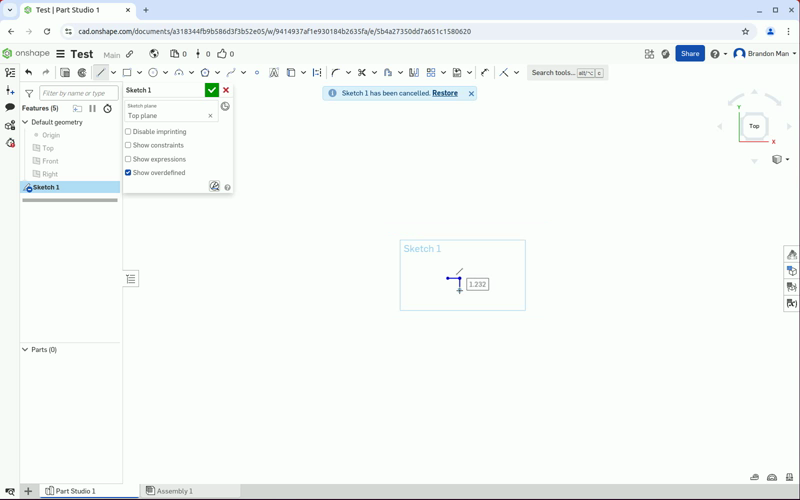
scroll(-6)
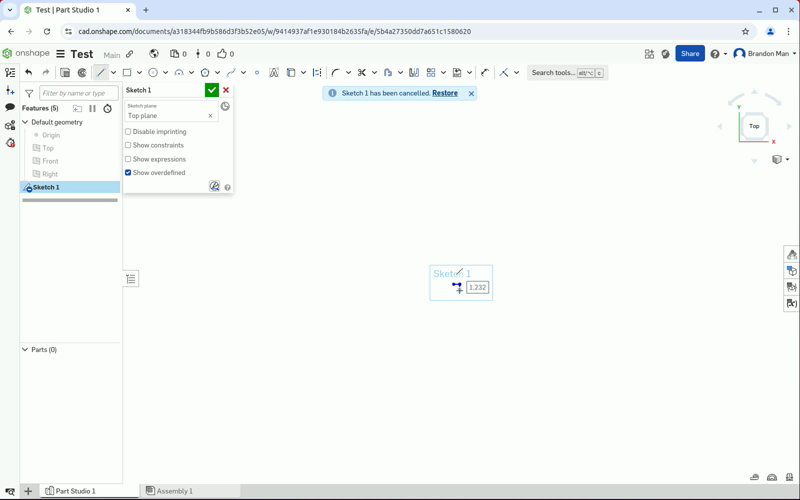
key_up(shift)
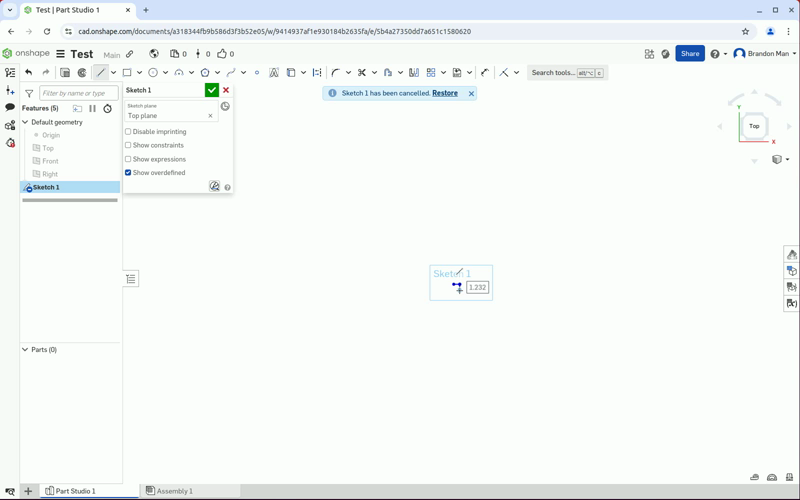
key_down(shift)
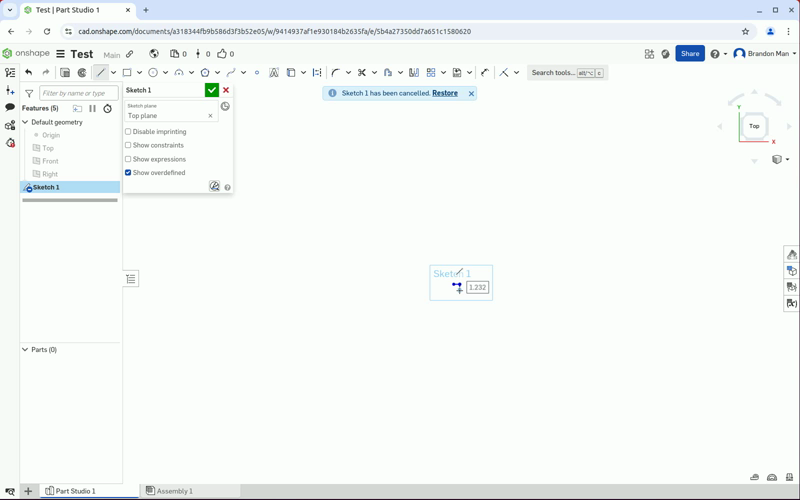
mouse_move(489, 290)
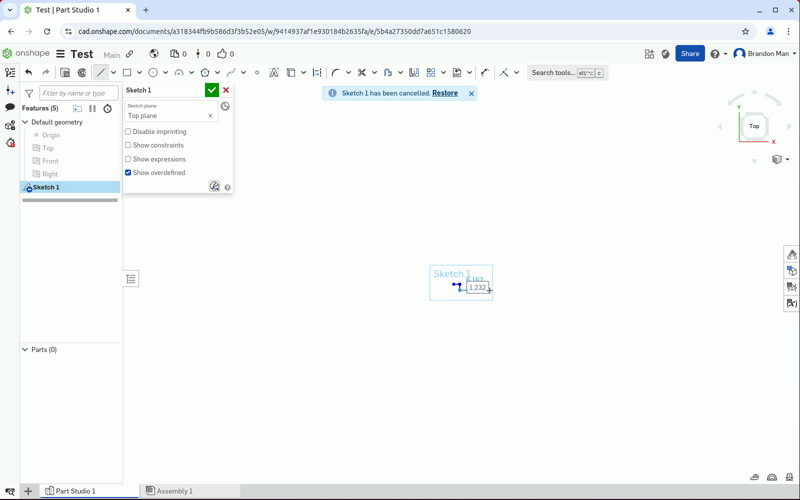
mouse_move(462, 290)
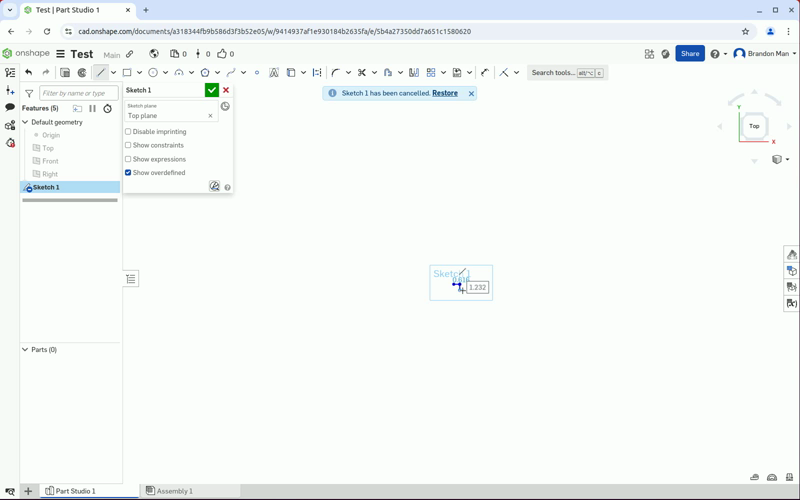
scroll(6)
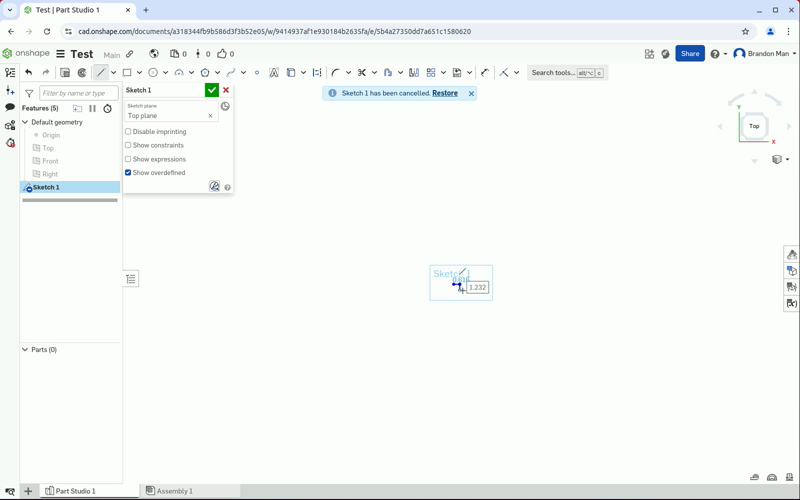
scroll(6)
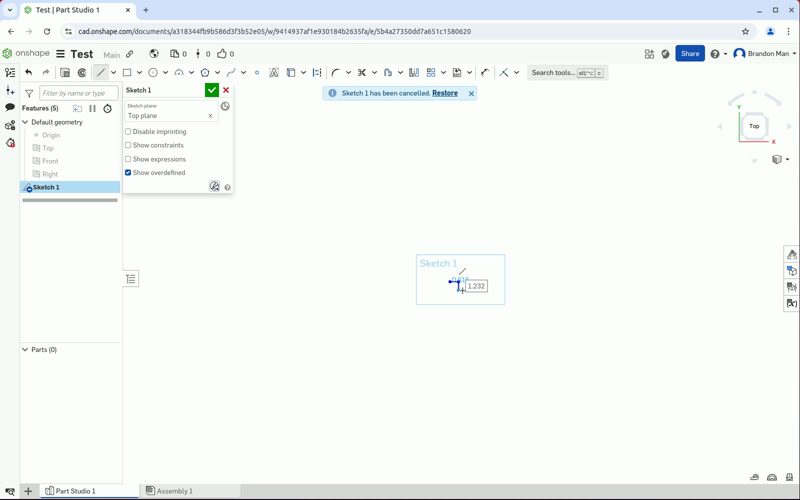
scroll(6)
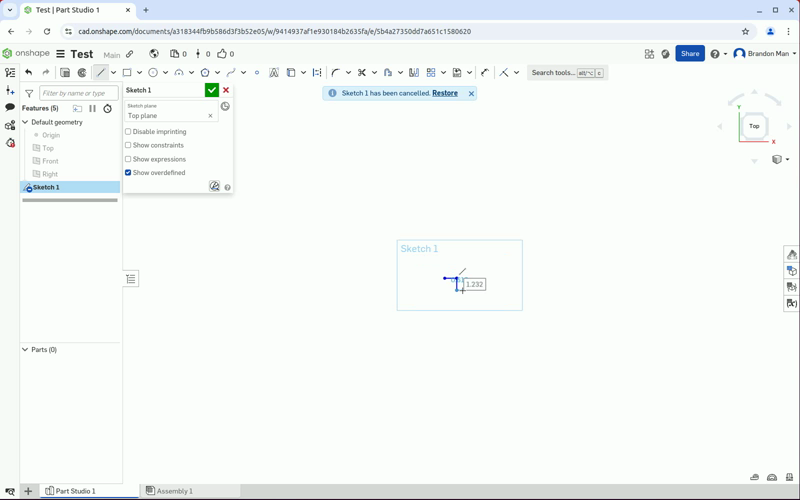
scroll(6)
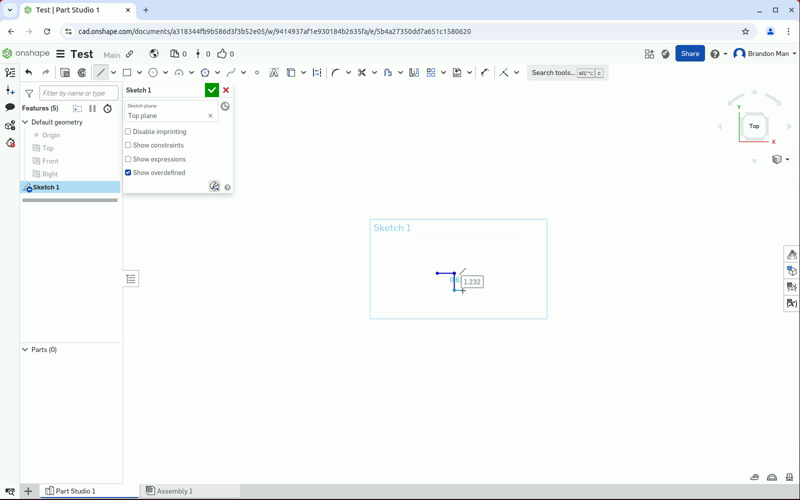
scroll(6)
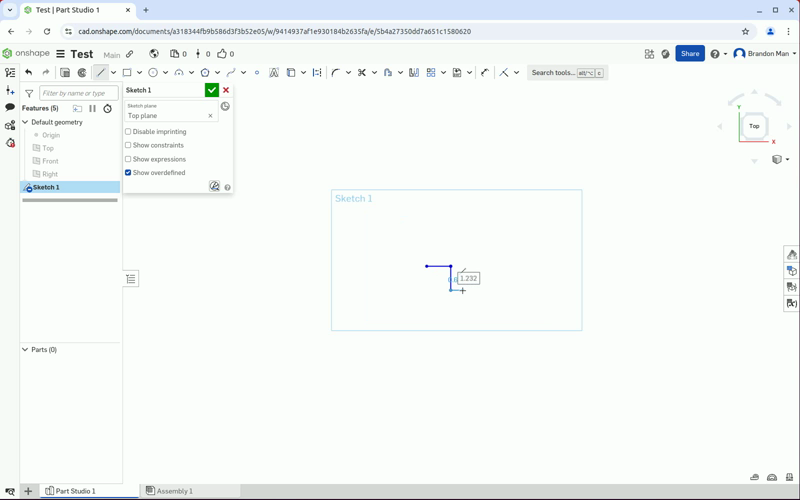
scroll(6)
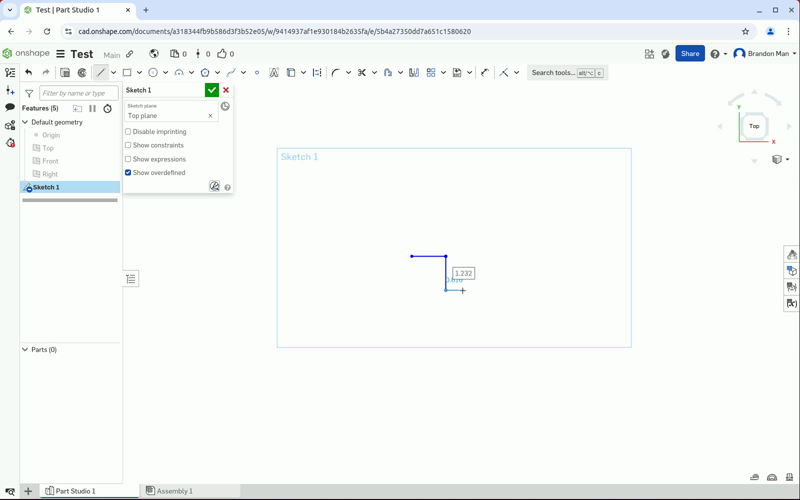
scroll(6)
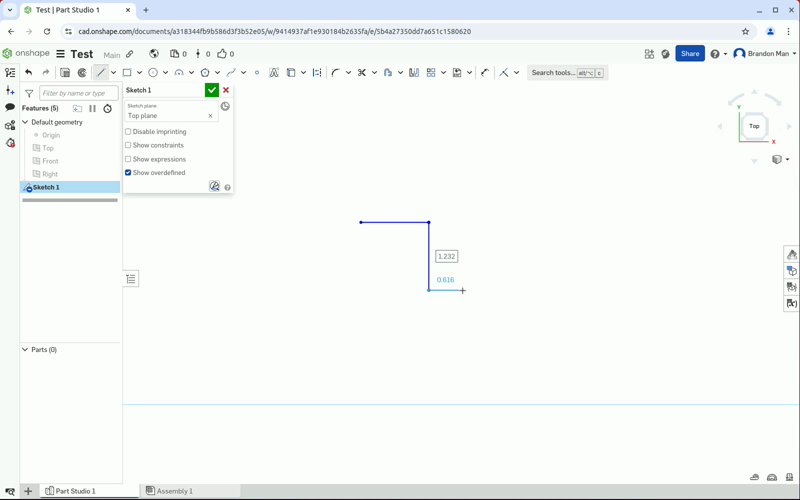
click(462, 290)
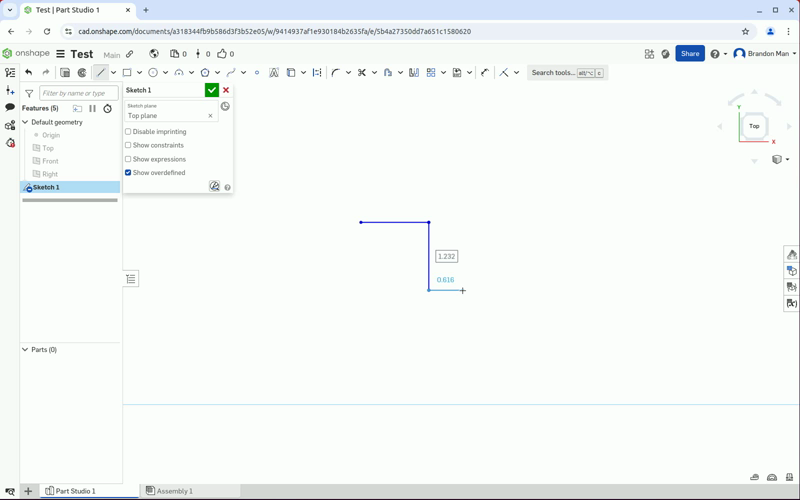
scroll(-6)
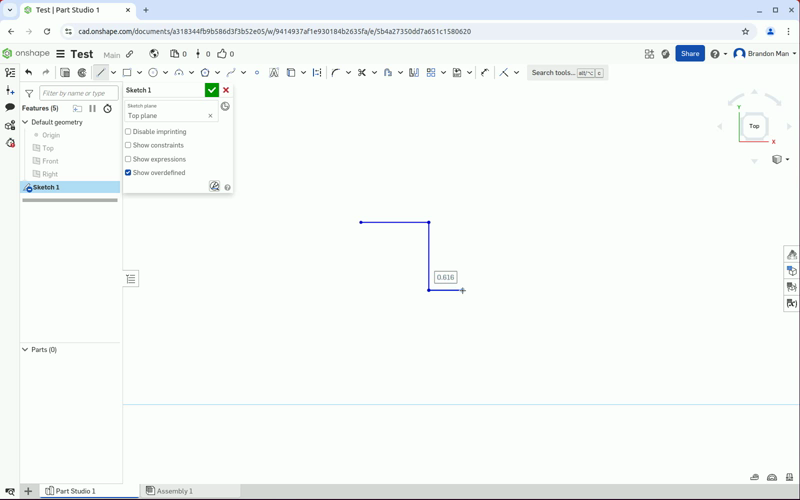
scroll(-6)
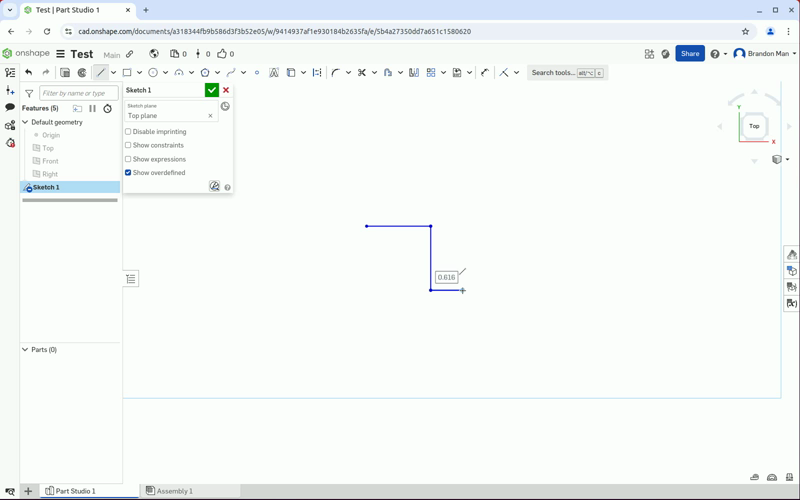
scroll(-6)
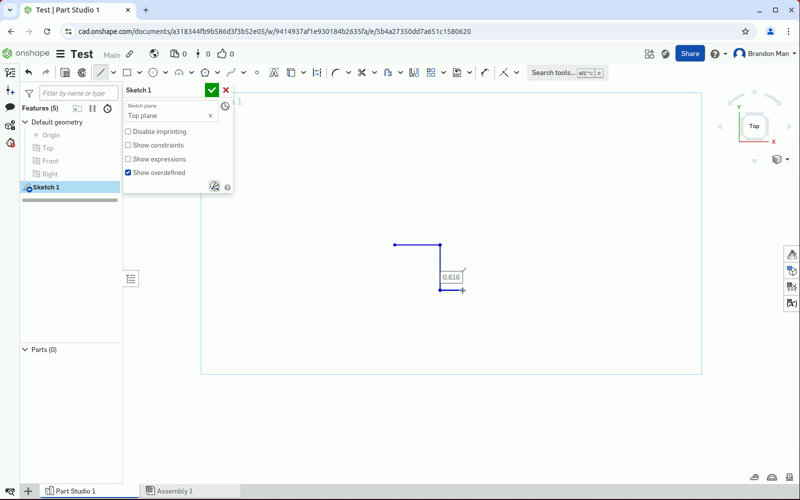
scroll(-6)
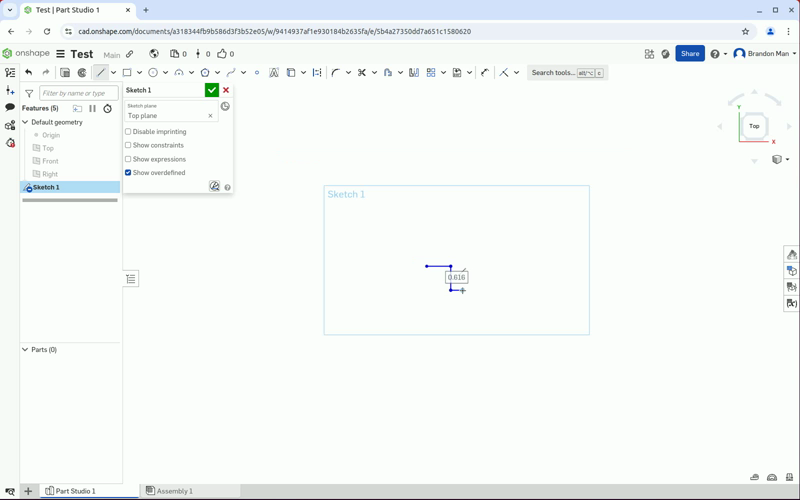
scroll(-6)
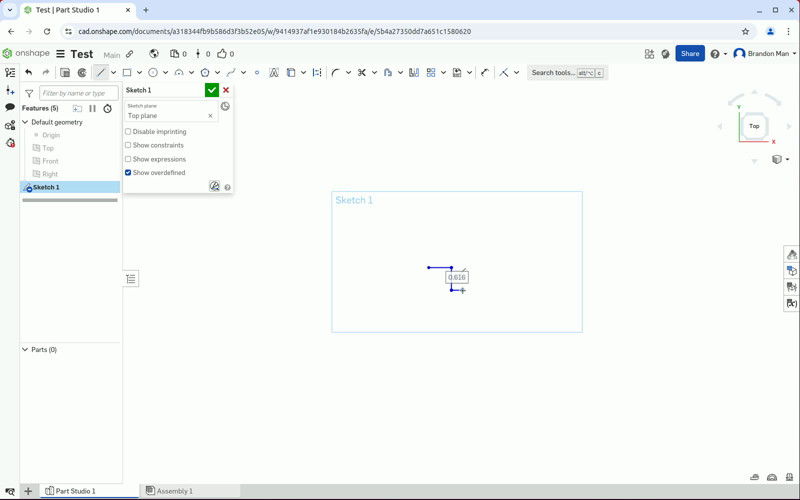
scroll(-6)
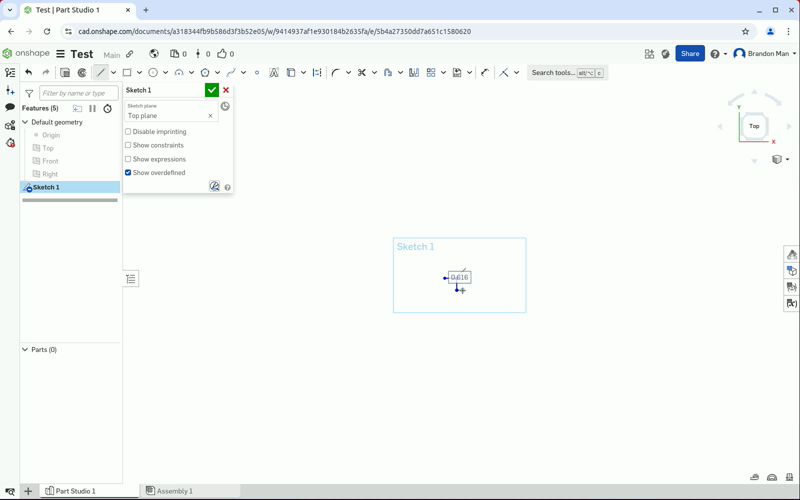
scroll(-6)
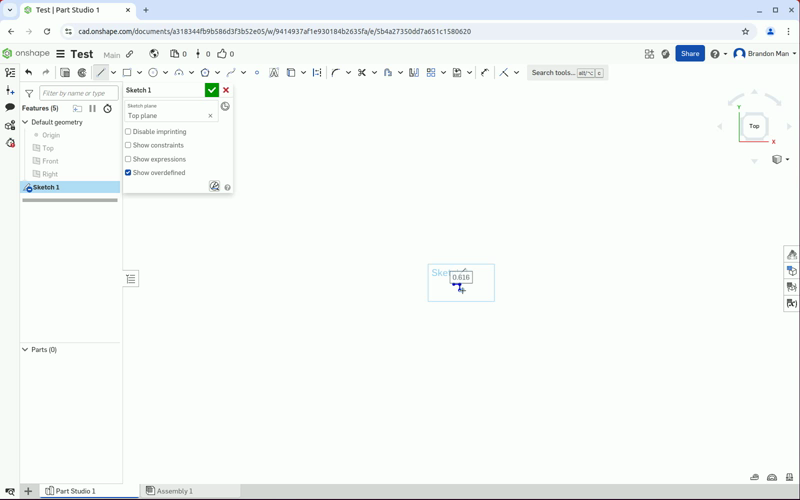
key_up(shift)
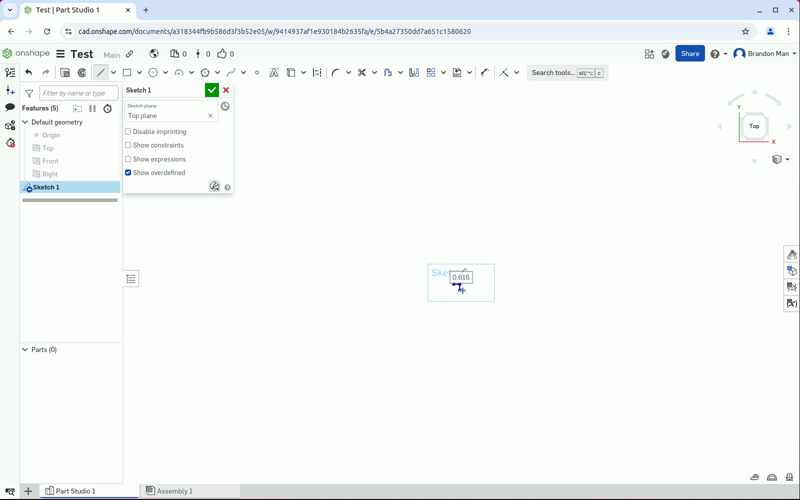
key_down(shift)
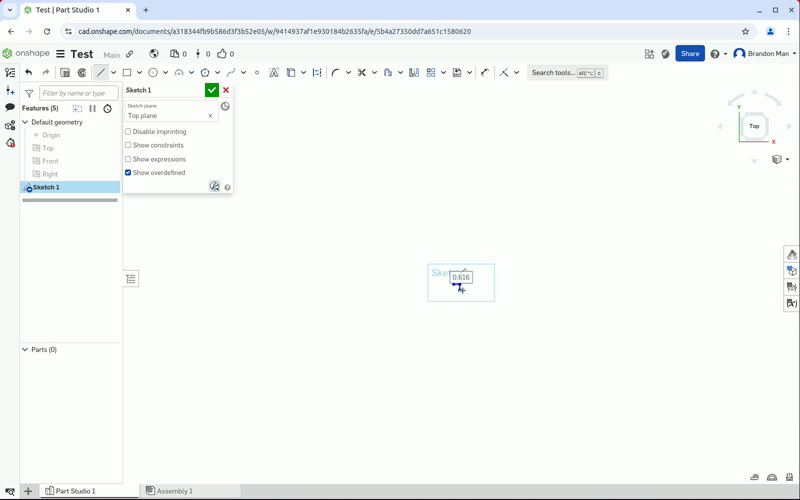
mouse_move(492, 290)
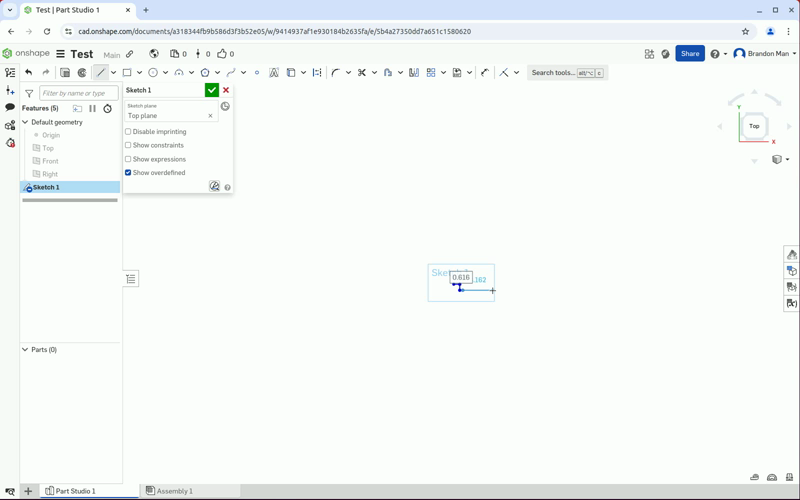
mouse_move(462, 284)
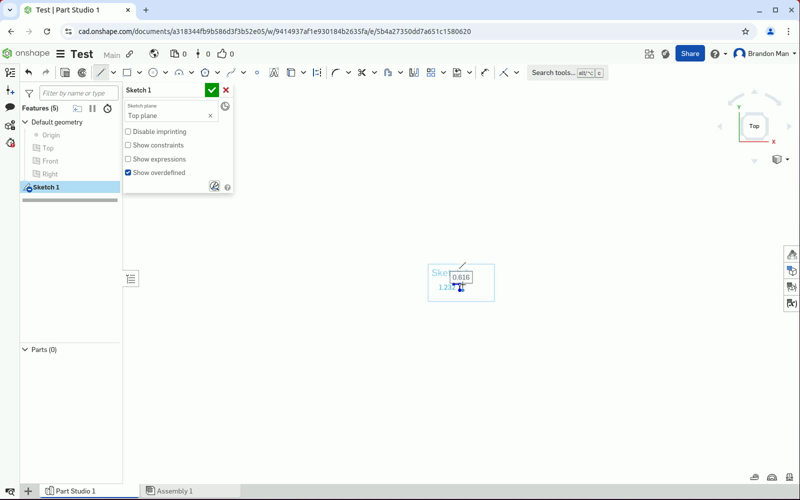
scroll(6)
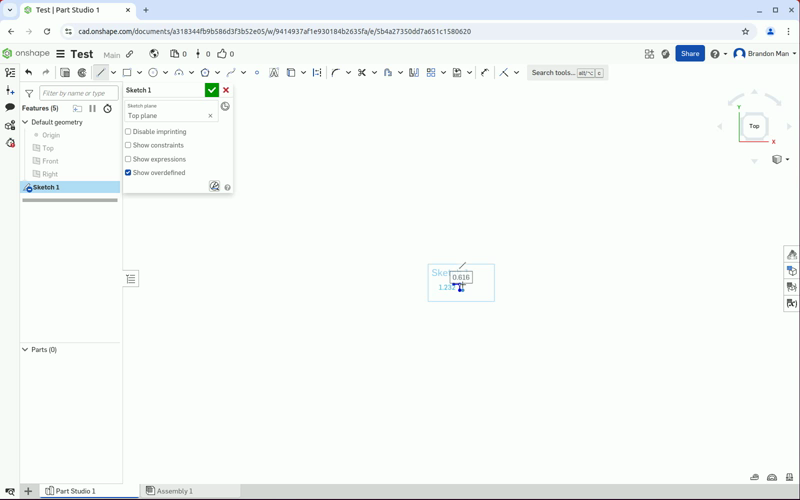
scroll(6)
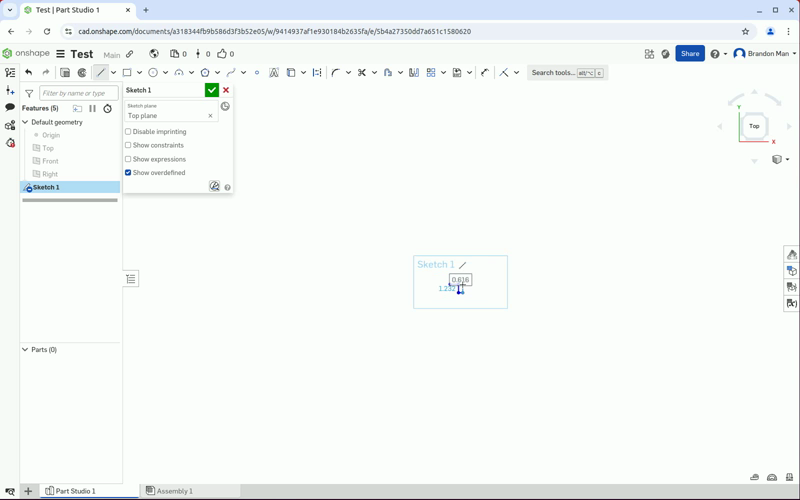
scroll(6)
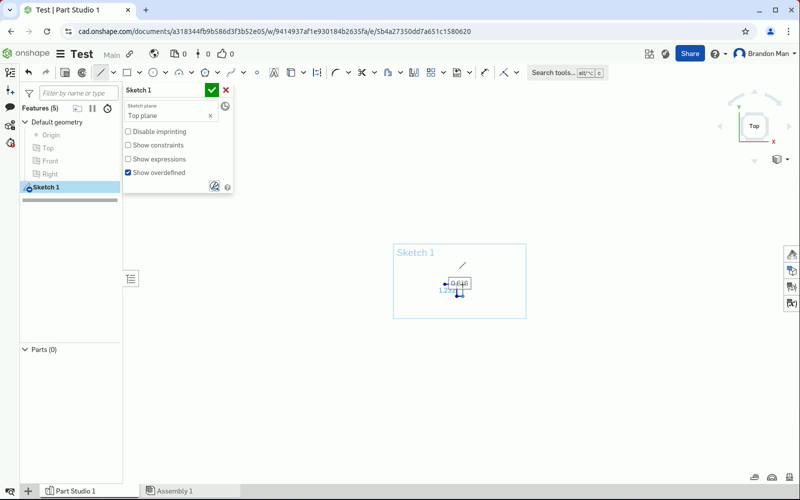
scroll(6)
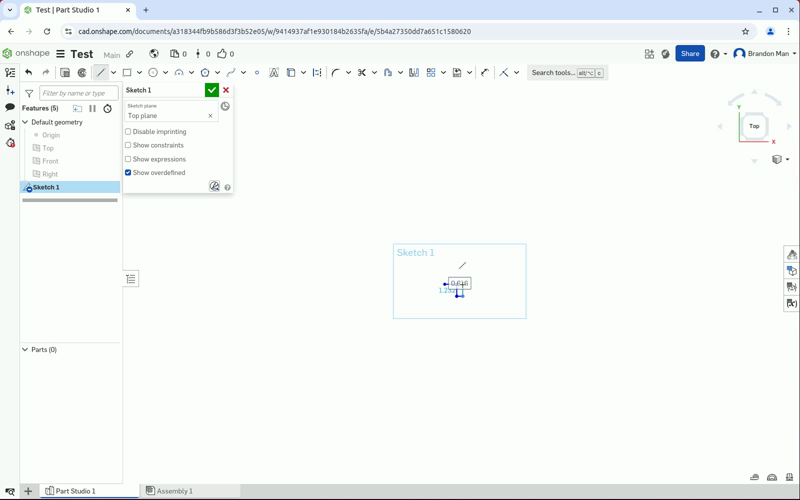
scroll(6)
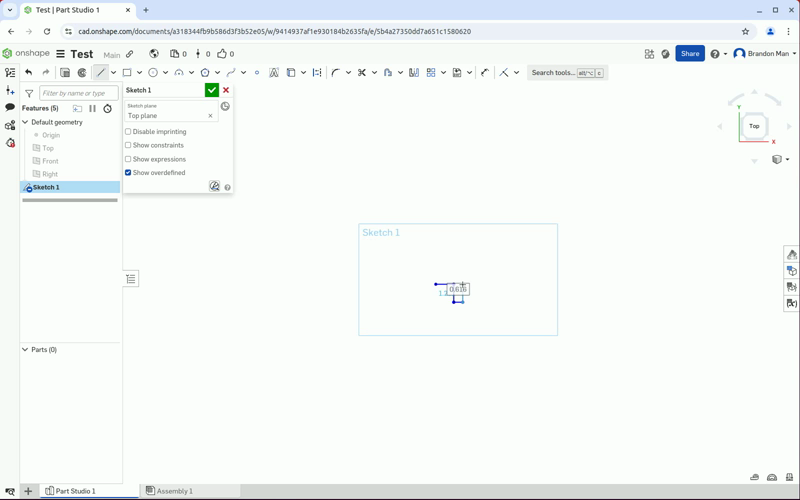
scroll(6)
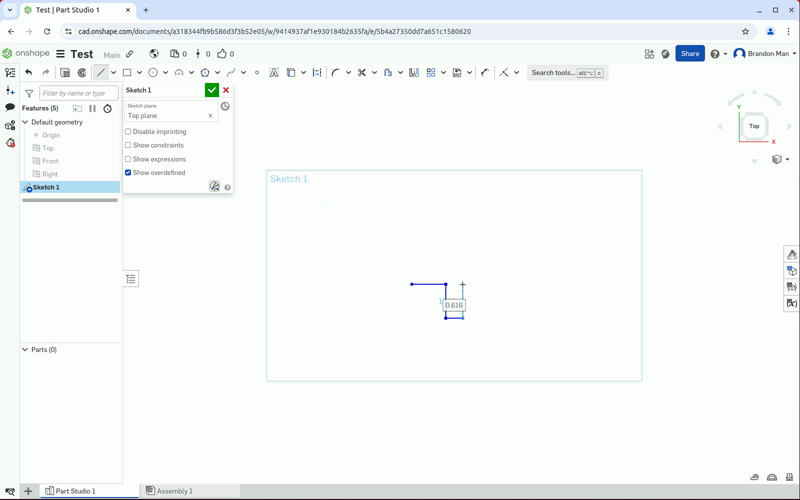
scroll(6)
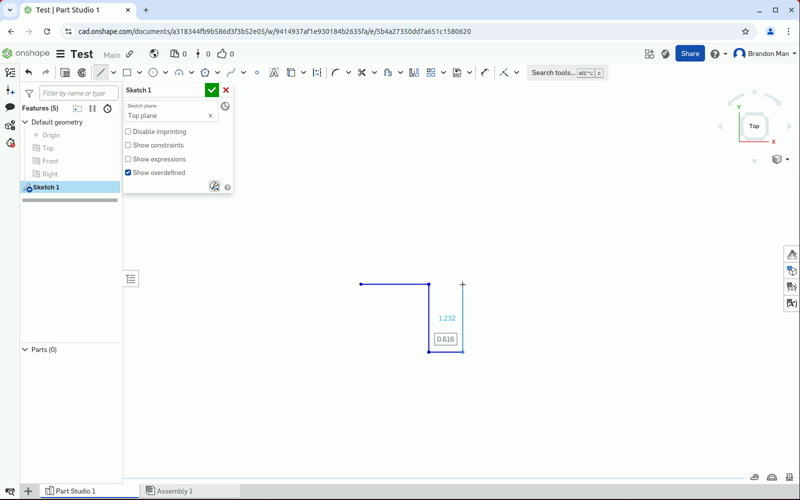
click(462, 284)
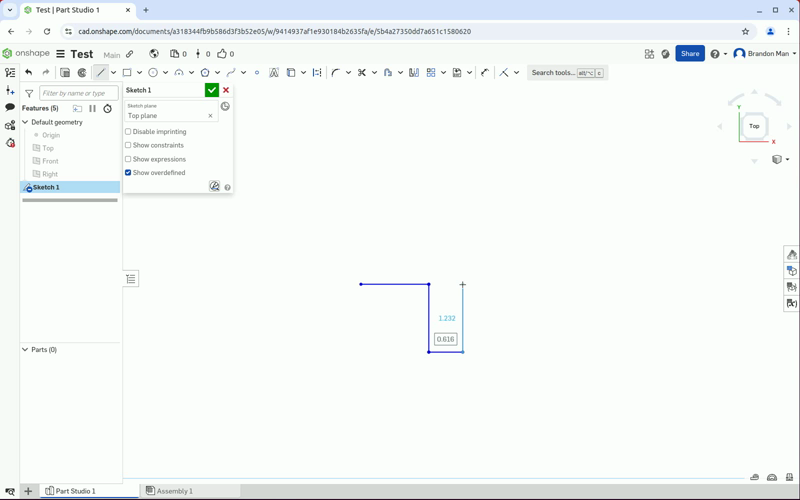
scroll(-6)
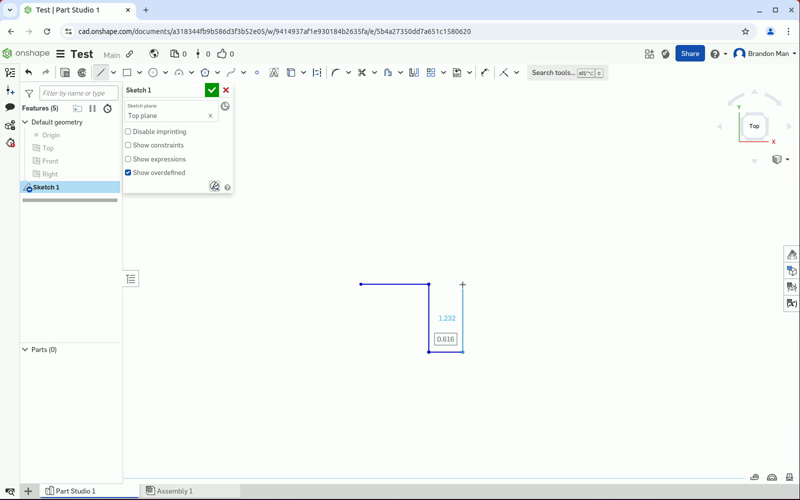
scroll(-6)
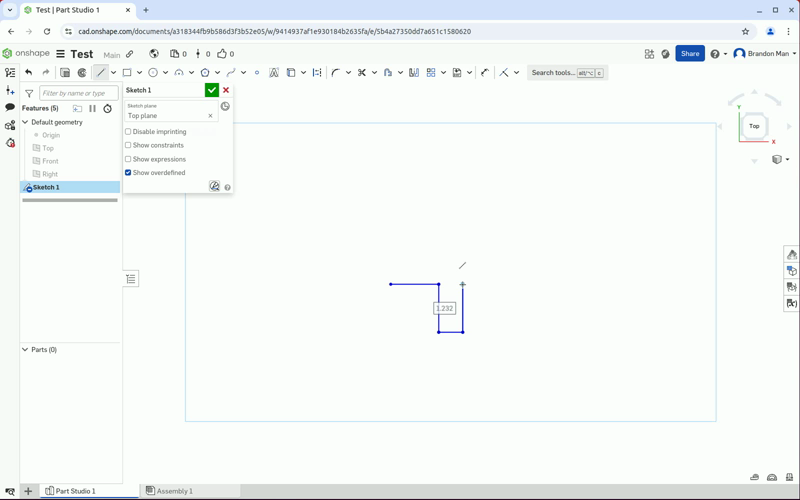
scroll(-6)
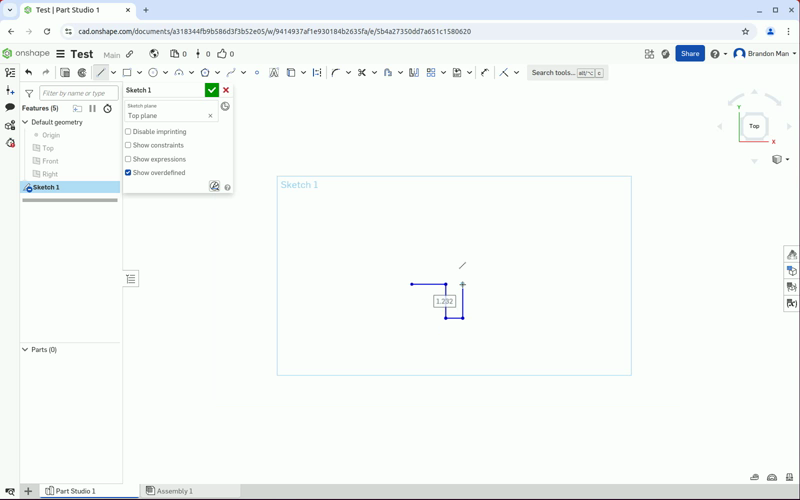
scroll(-6)
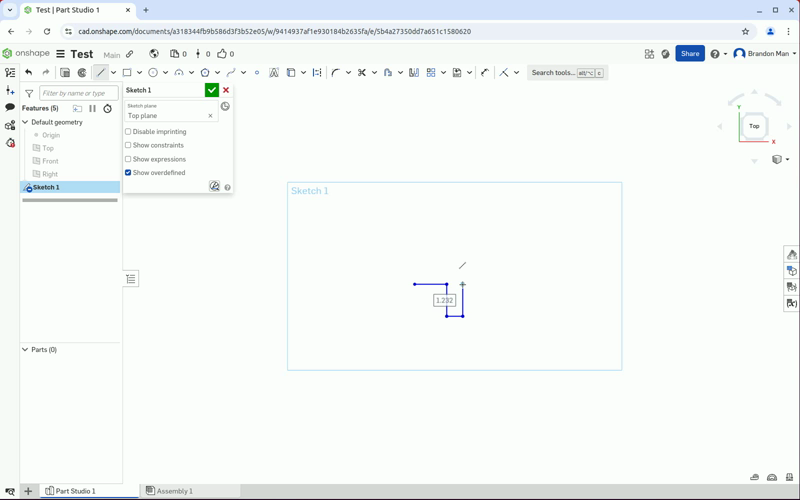
scroll(-6)
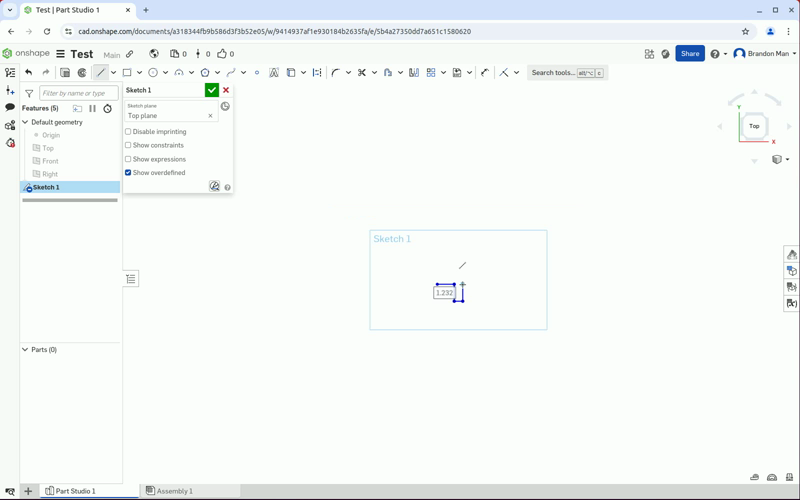
scroll(-6)
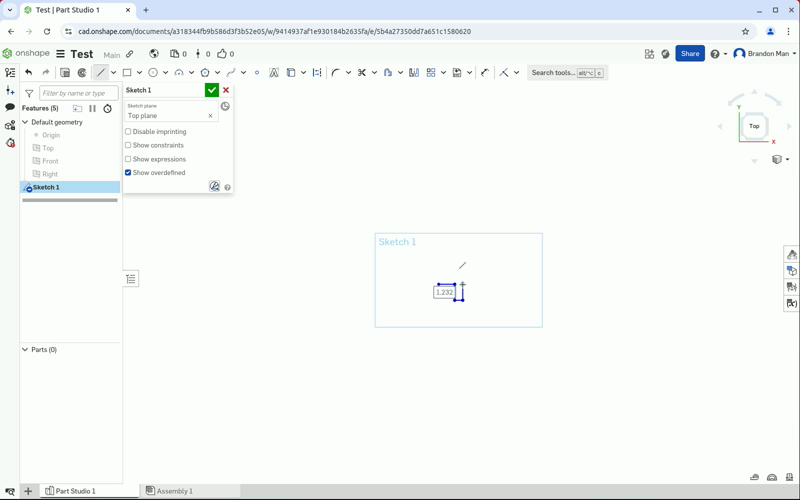
scroll(-6)
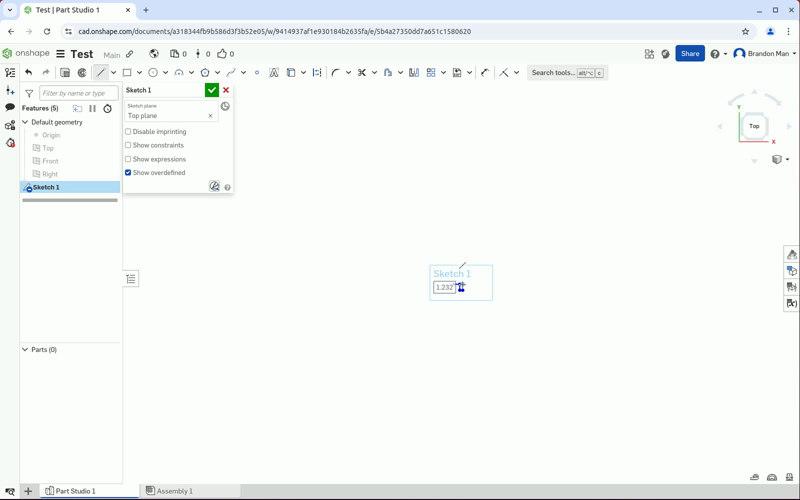
key_up(shift)
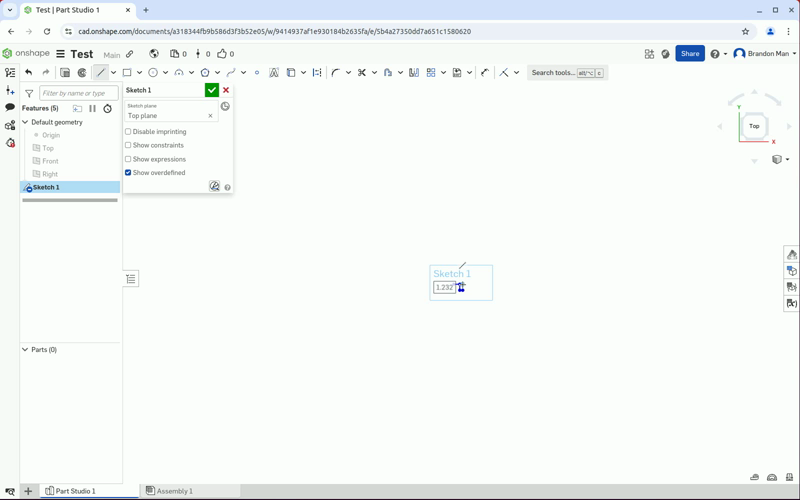
key_down(shift)
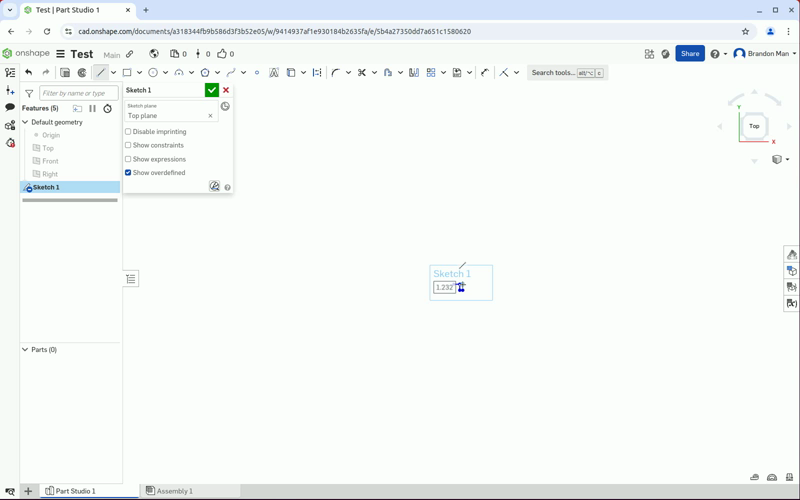
mouse_move(492, 284)
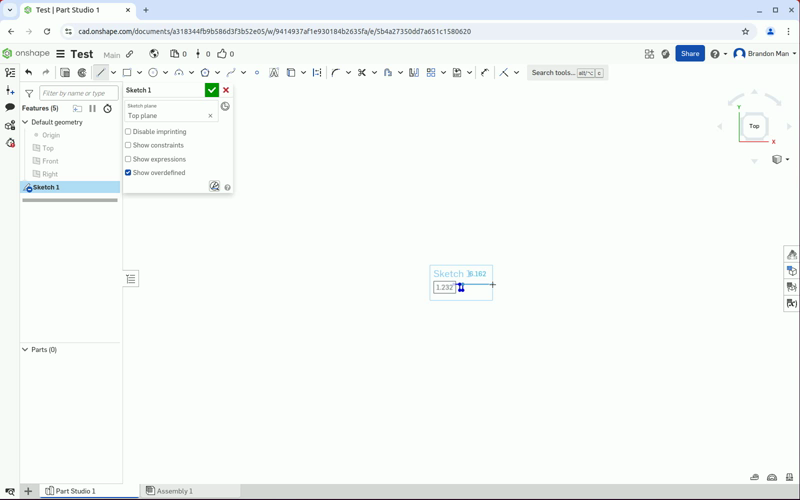
mouse_move(468, 284)
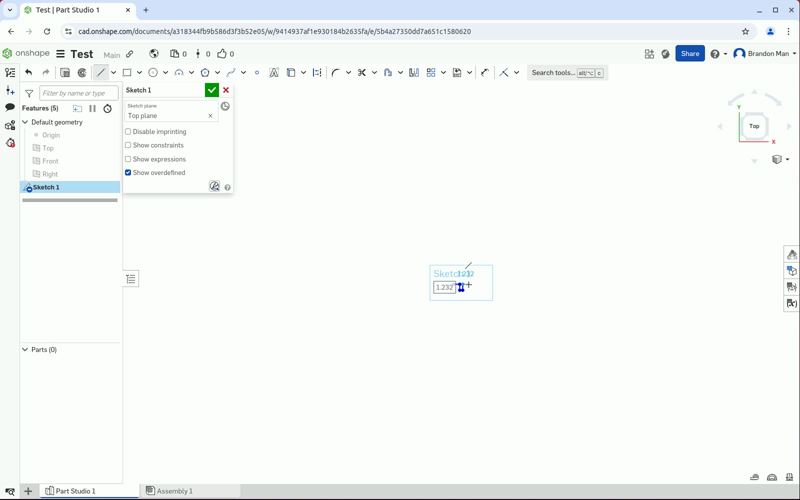
scroll(6)
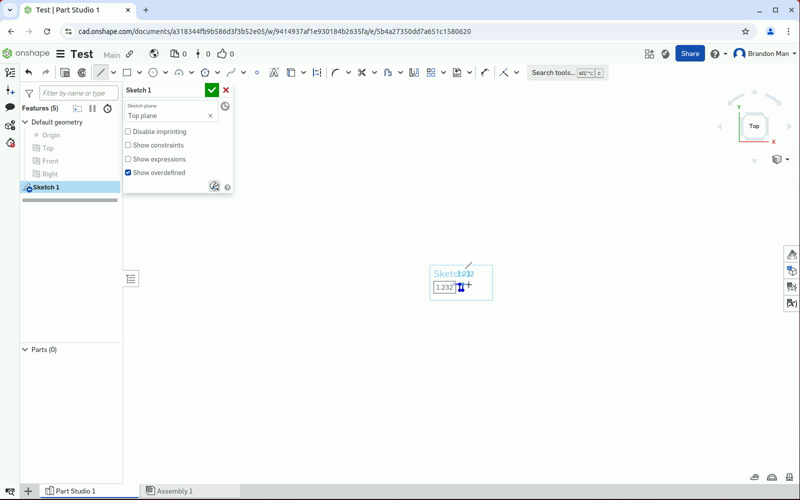
scroll(6)
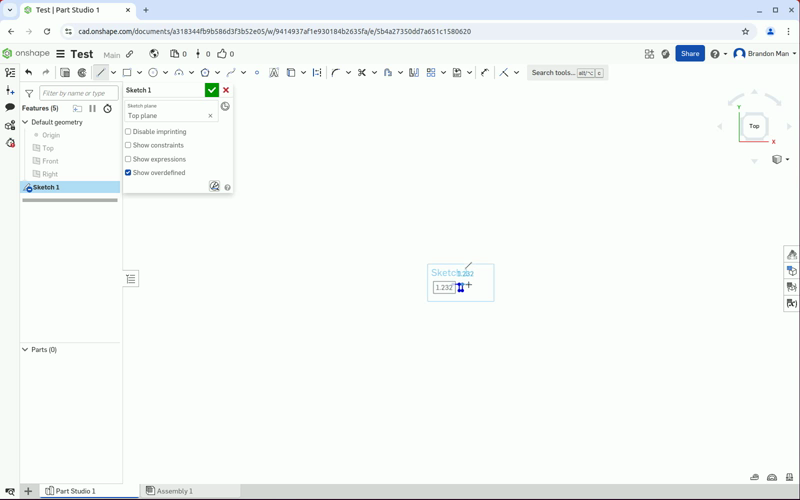
scroll(6)
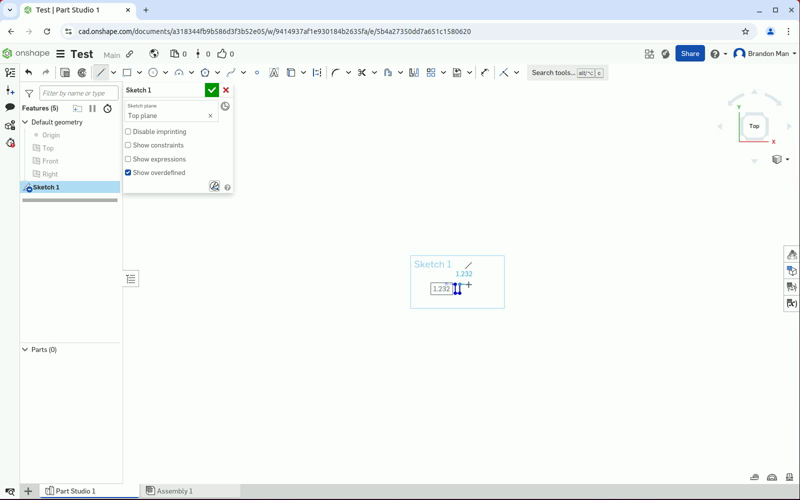
scroll(6)
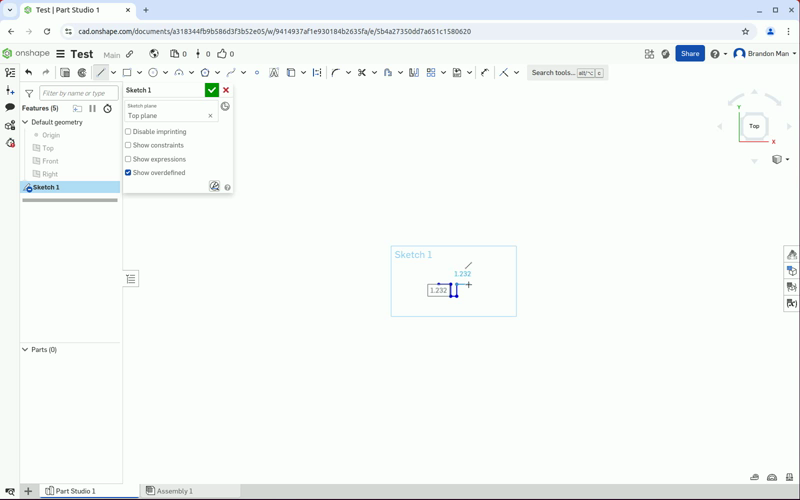
scroll(6)
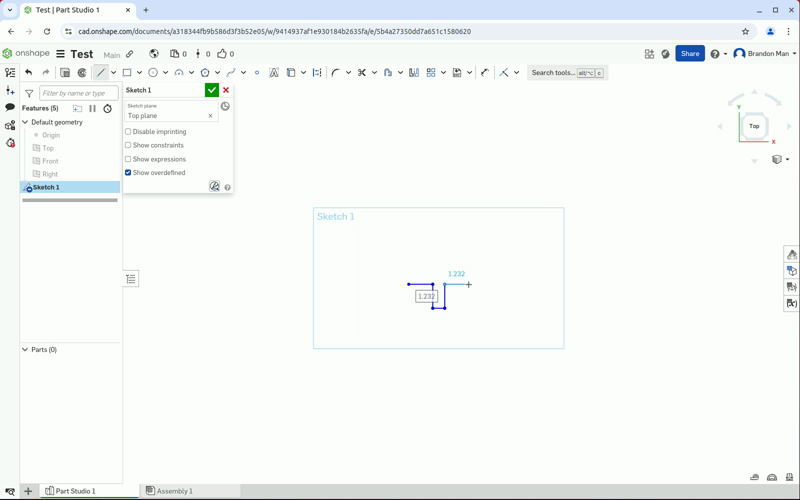
scroll(6)
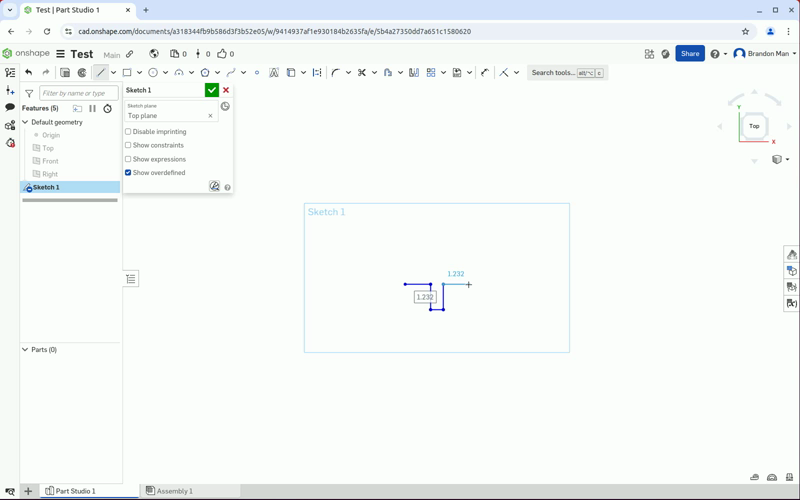
scroll(6)
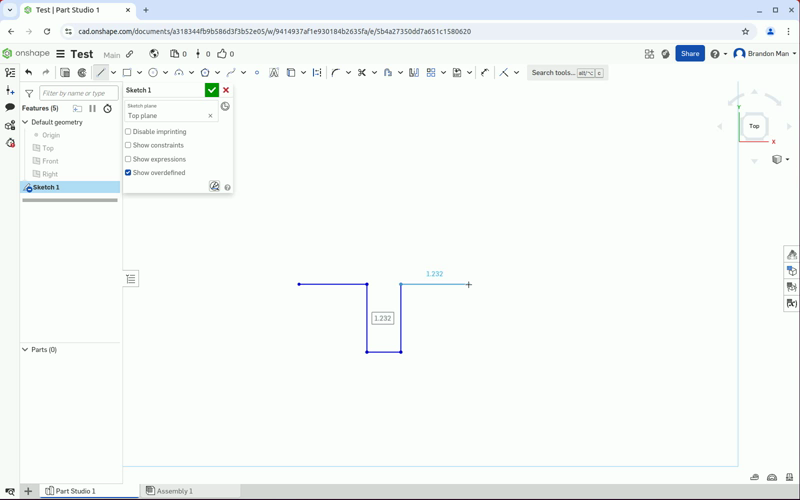
click(468, 284)
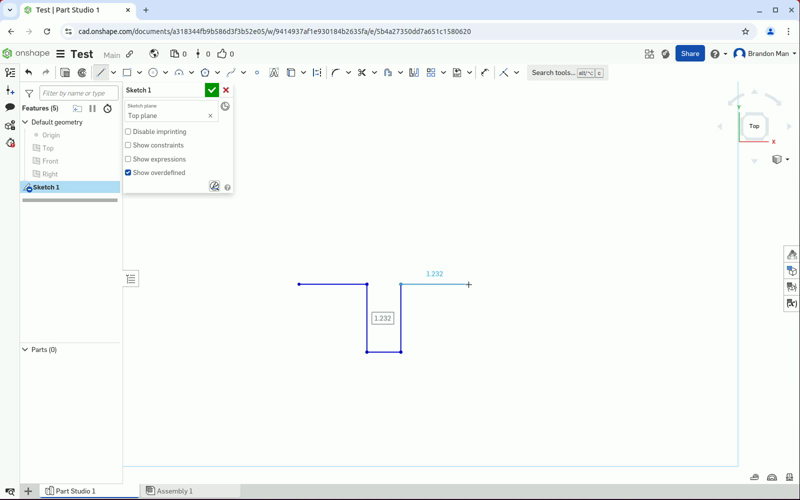
scroll(-6)
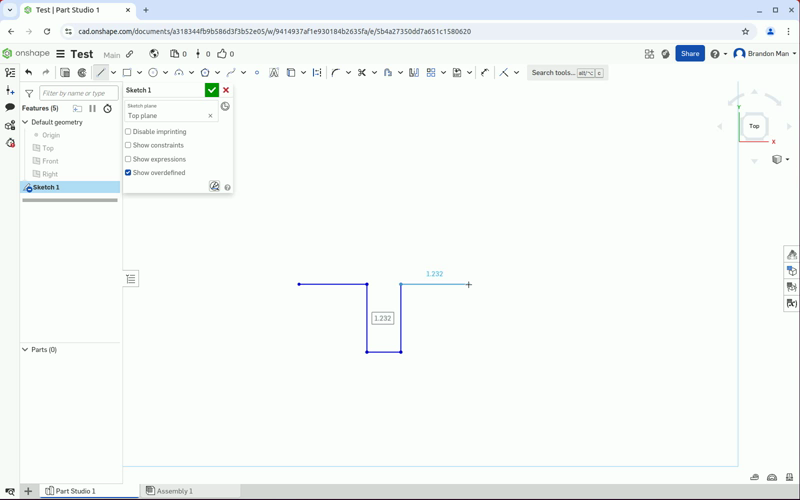
scroll(-6)
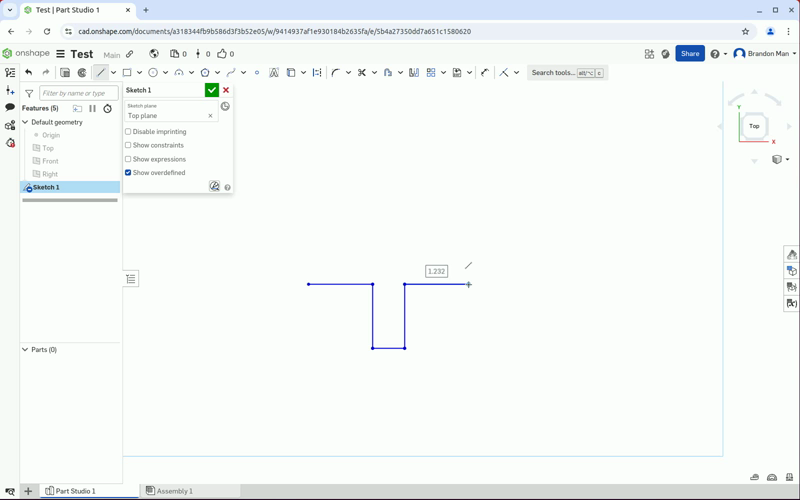
scroll(-6)
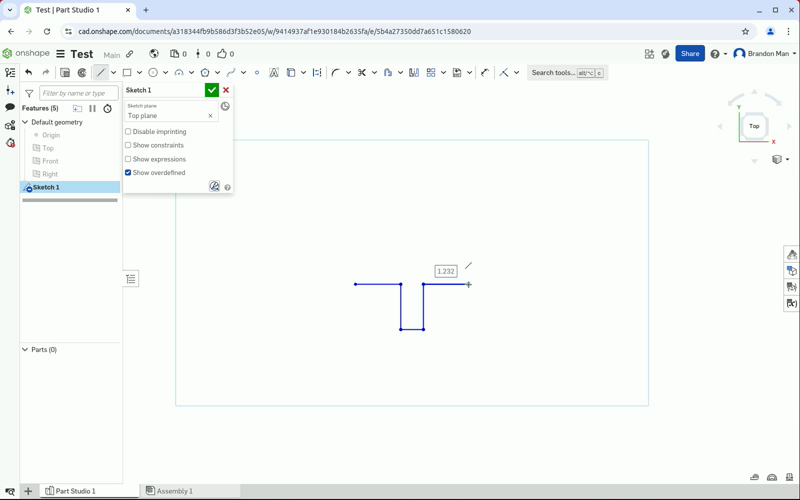
scroll(-6)
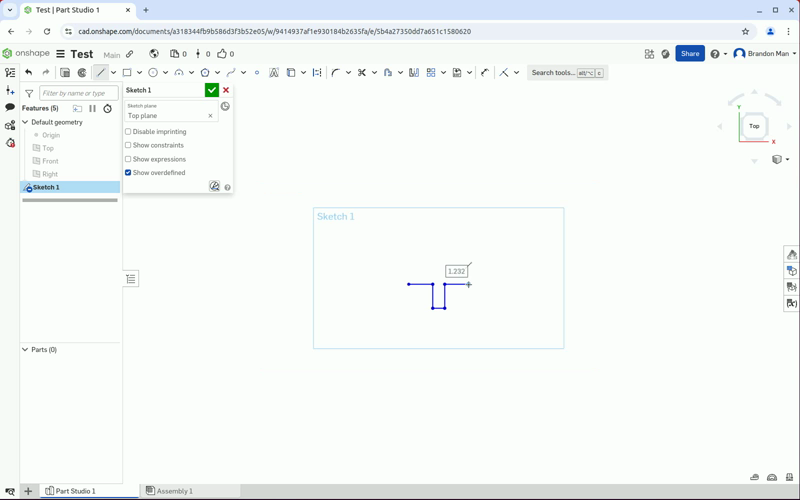
scroll(-6)
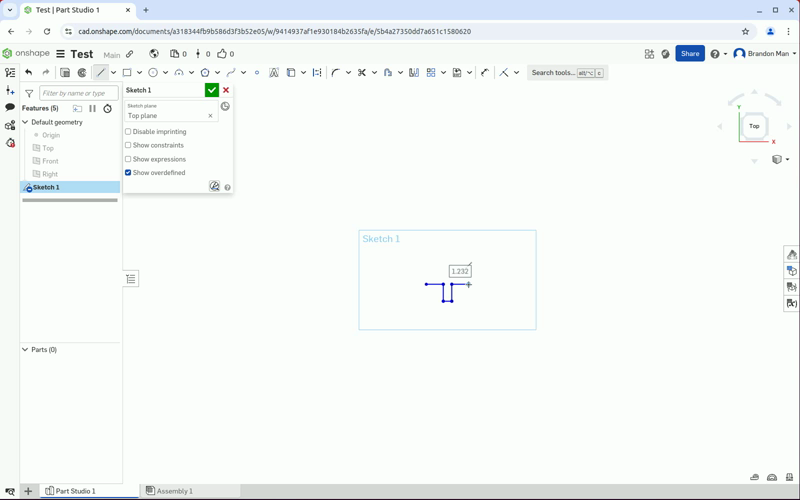
scroll(-6)
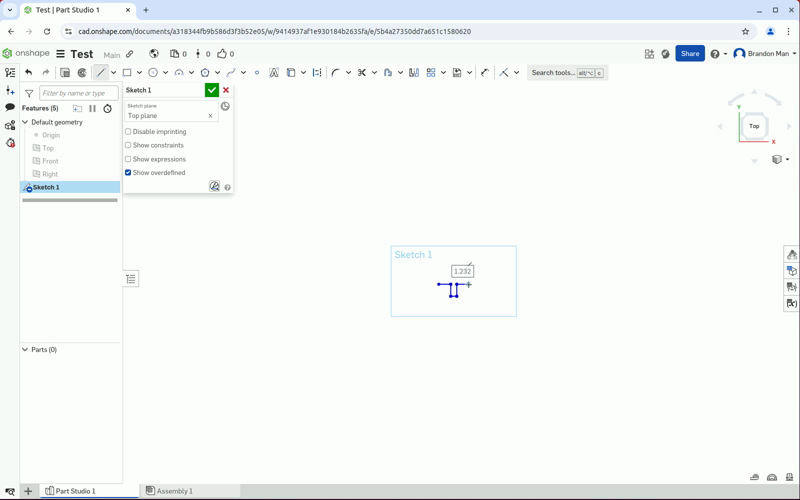
scroll(-6)
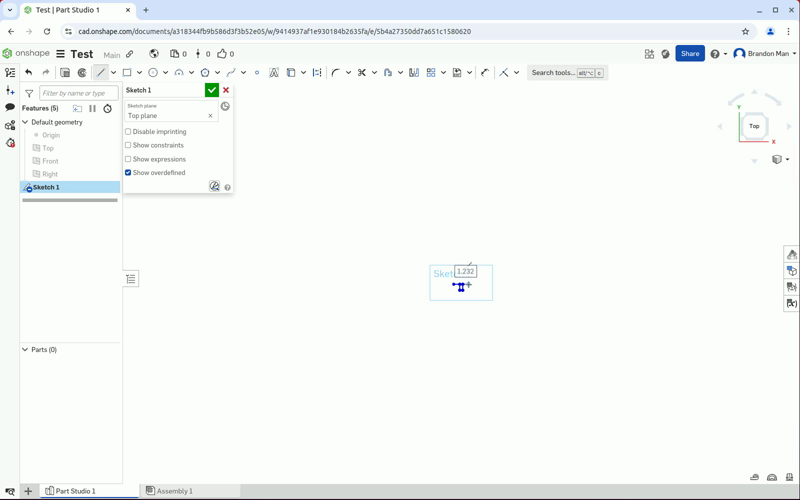
key_up(shift)
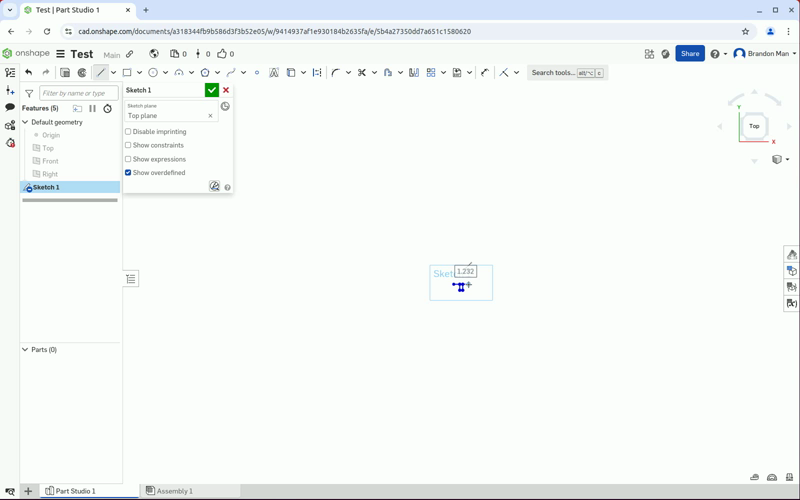
key_down(shift)
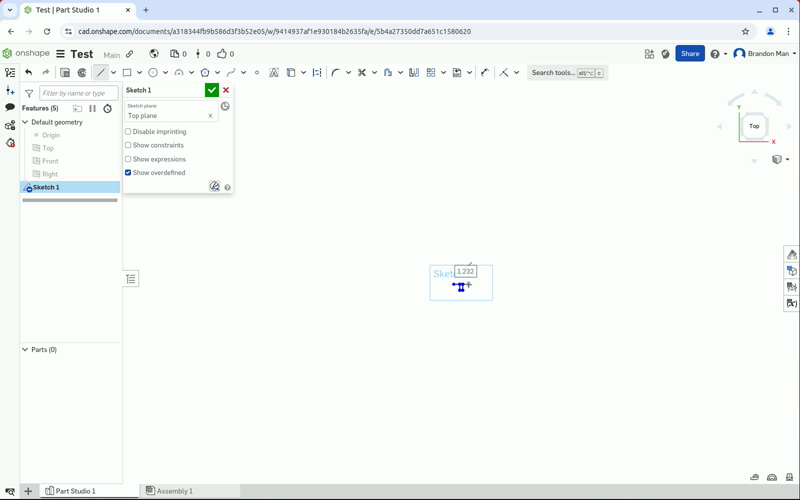
mouse_move(498, 284)
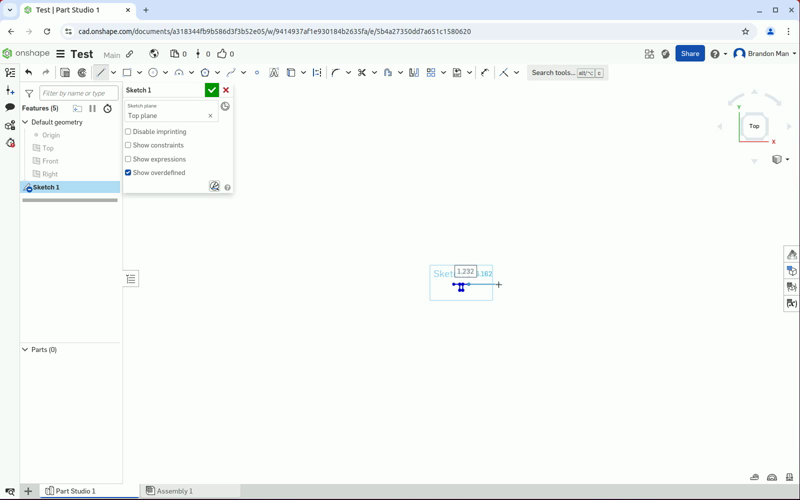
mouse_move(468, 281)
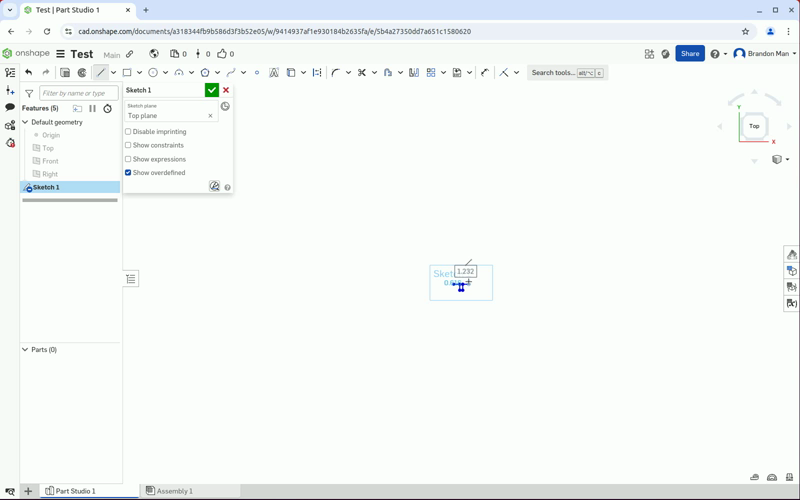
scroll(6)
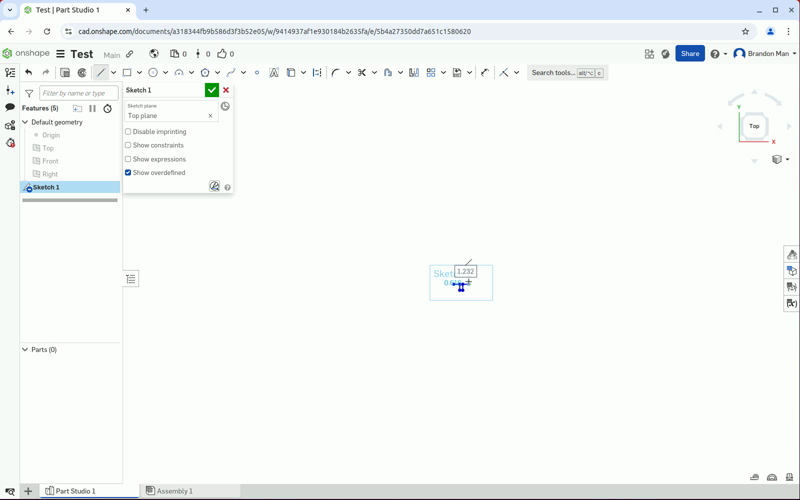
scroll(6)
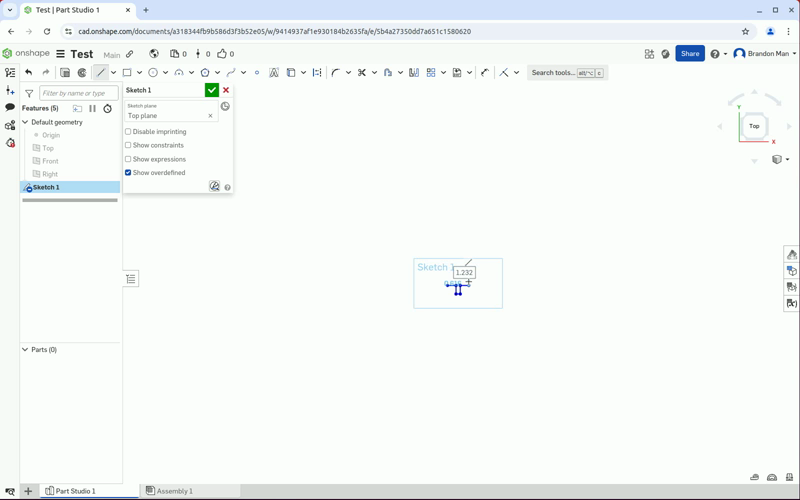
scroll(6)
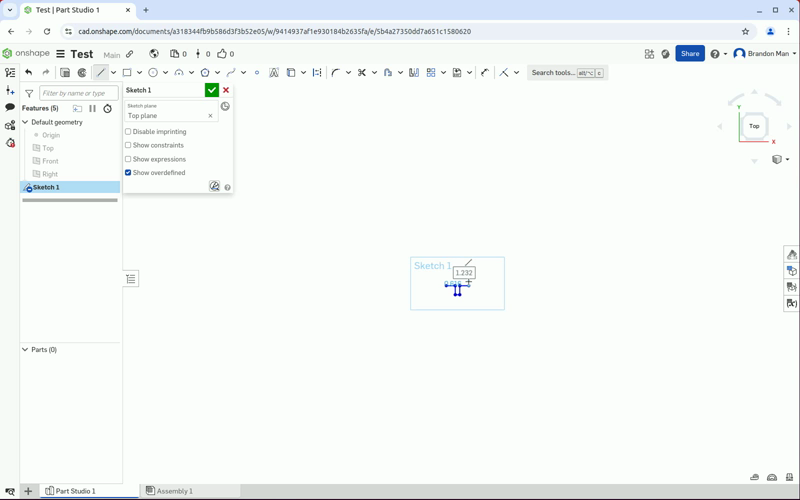
scroll(6)
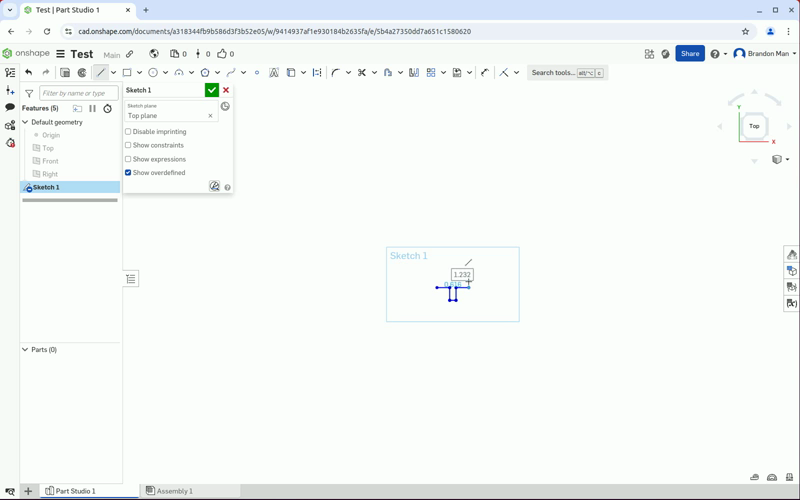
scroll(6)
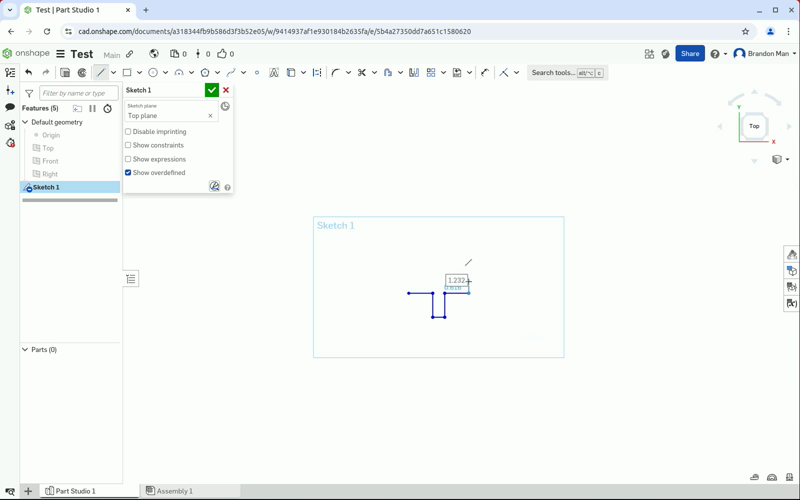
scroll(6)
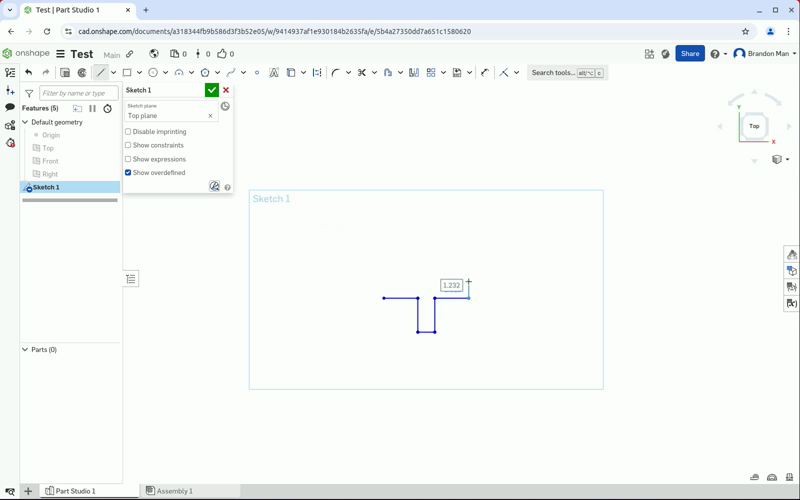
scroll(6)
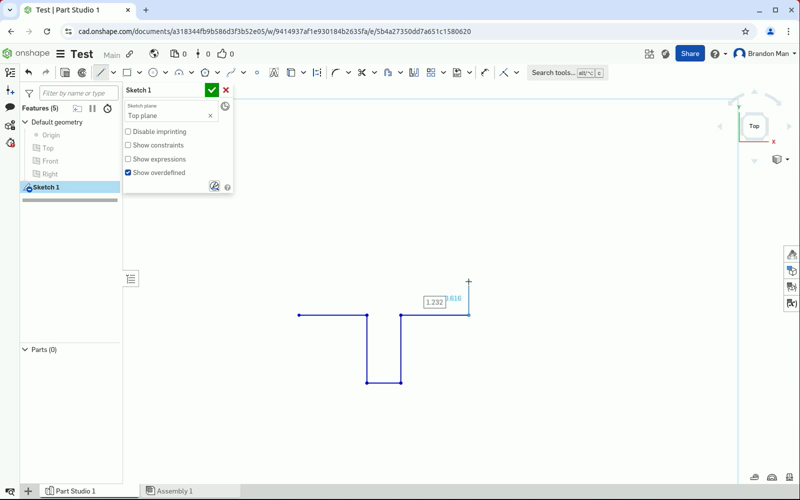
click(468, 281)
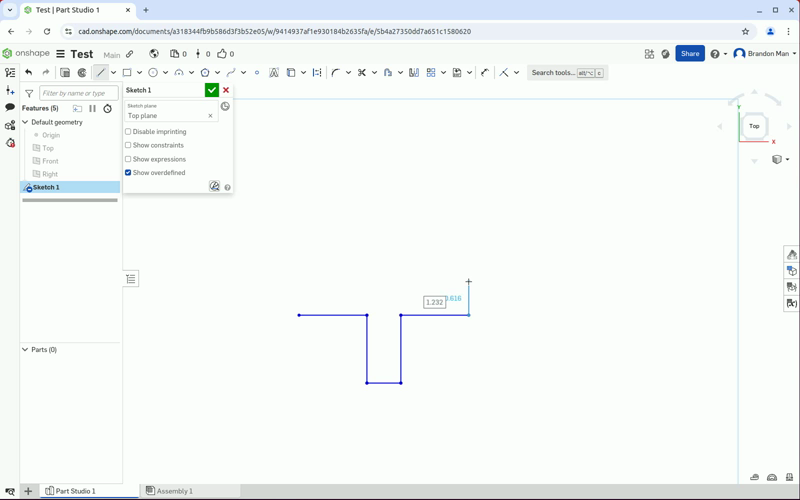
scroll(-6)
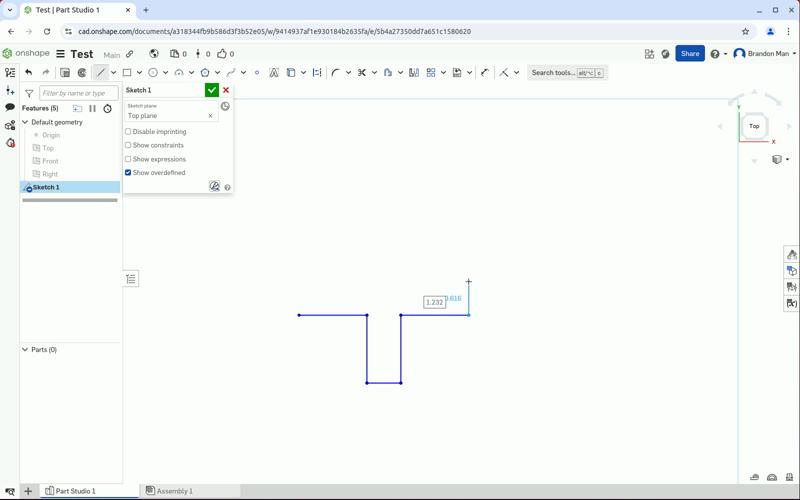
scroll(-6)
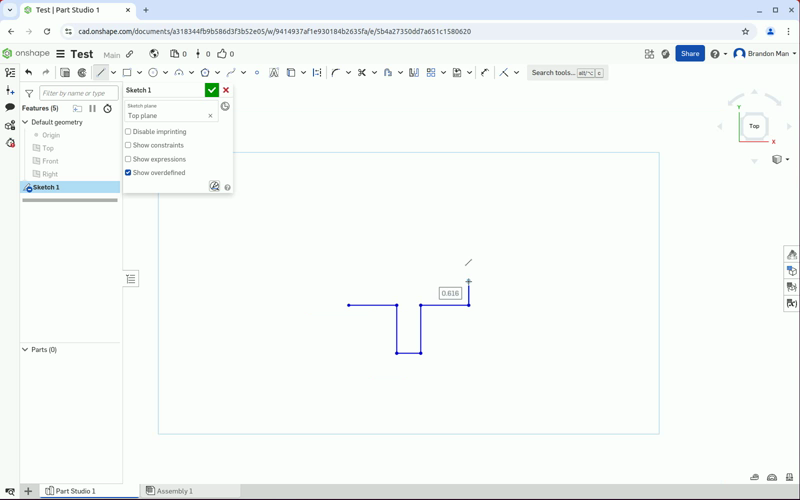
scroll(-6)
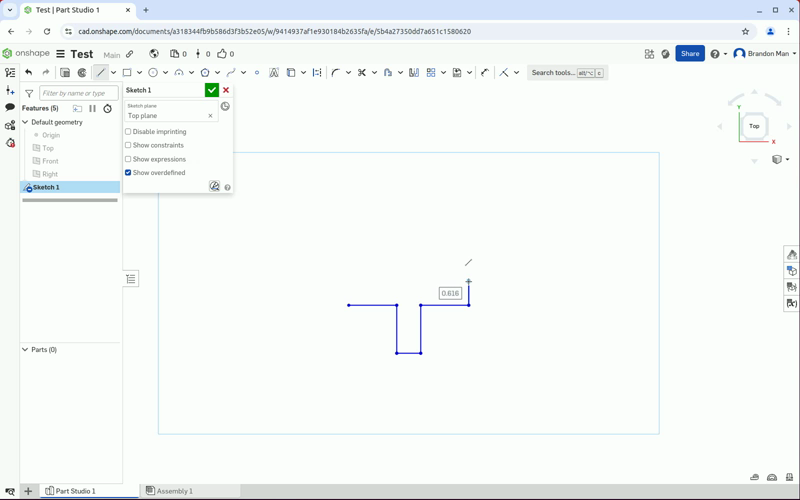
scroll(-6)
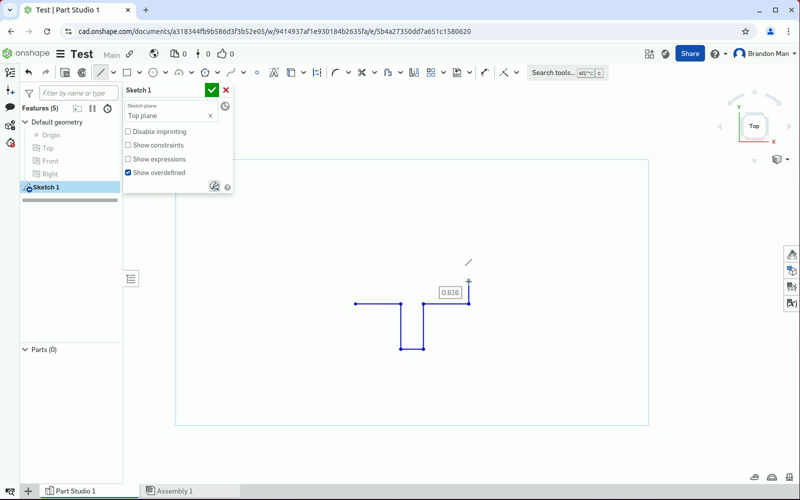
scroll(-6)
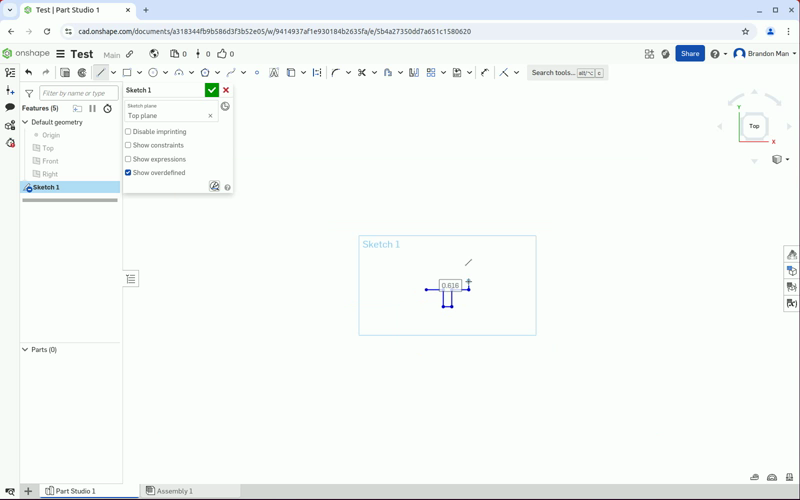
scroll(-6)
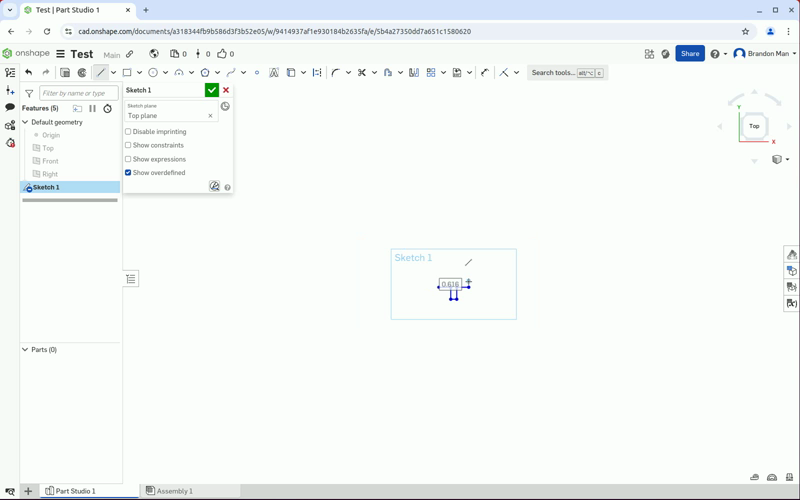
scroll(-6)
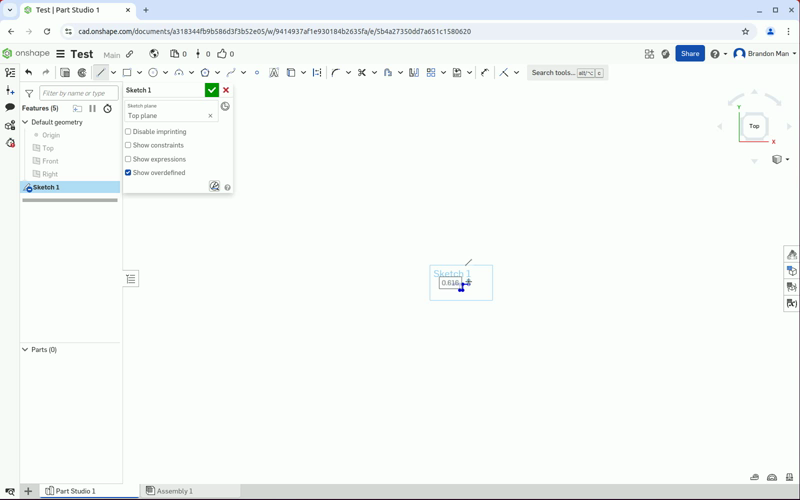
key_up(shift)
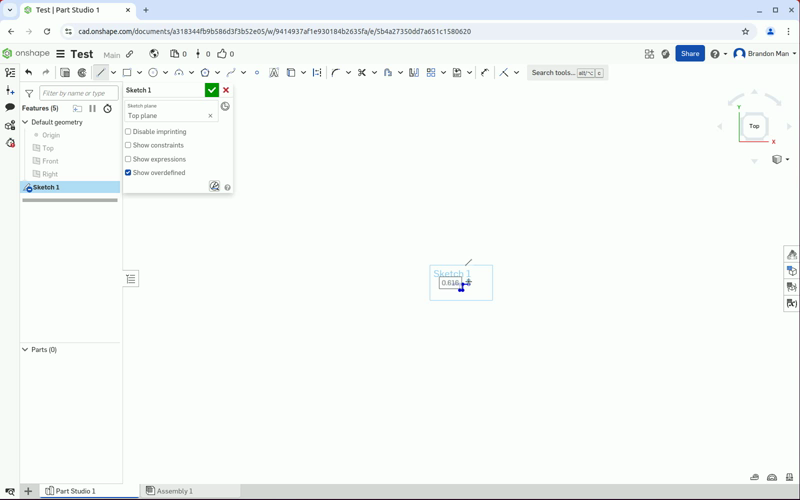
key_down(shift)
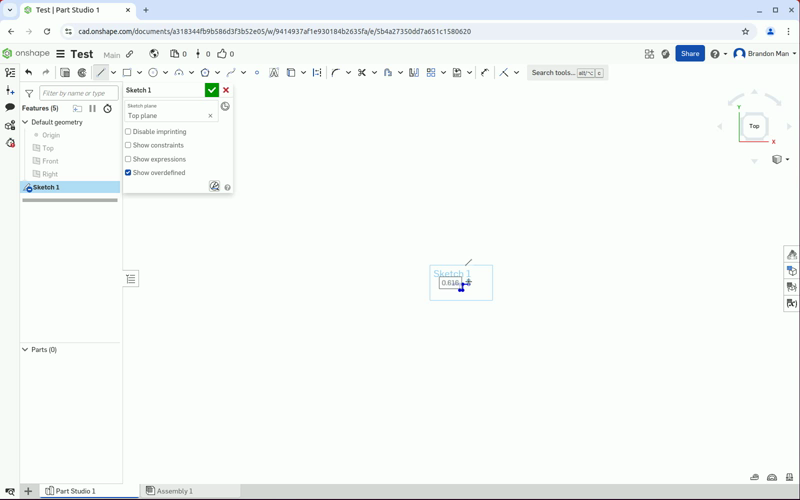
mouse_move(498, 281)
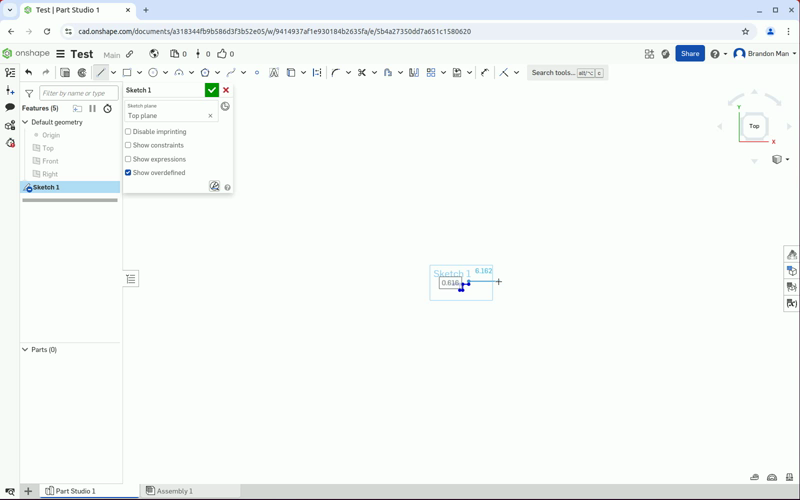
mouse_move(462, 281)
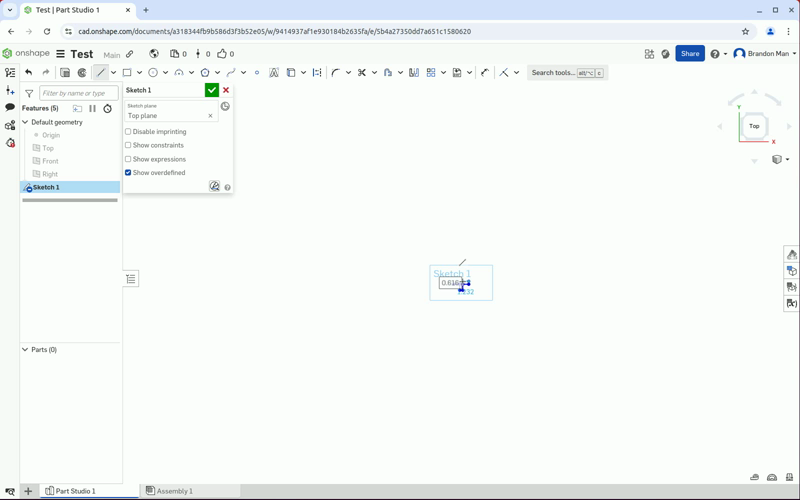
scroll(6)
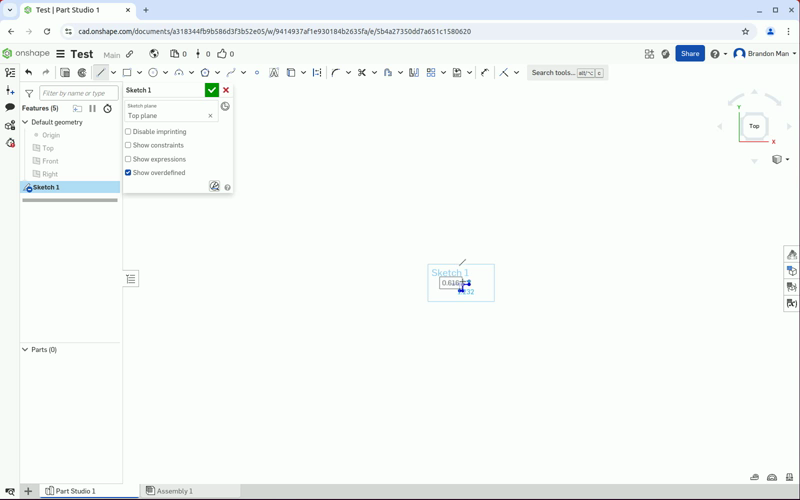
scroll(6)
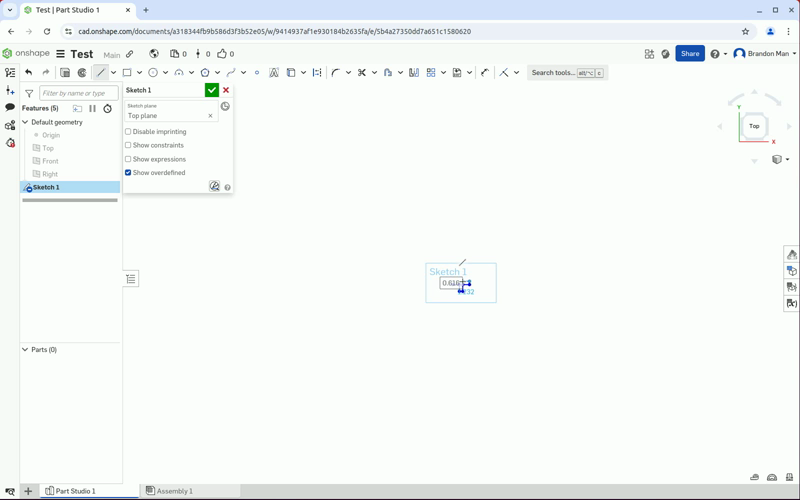
scroll(6)
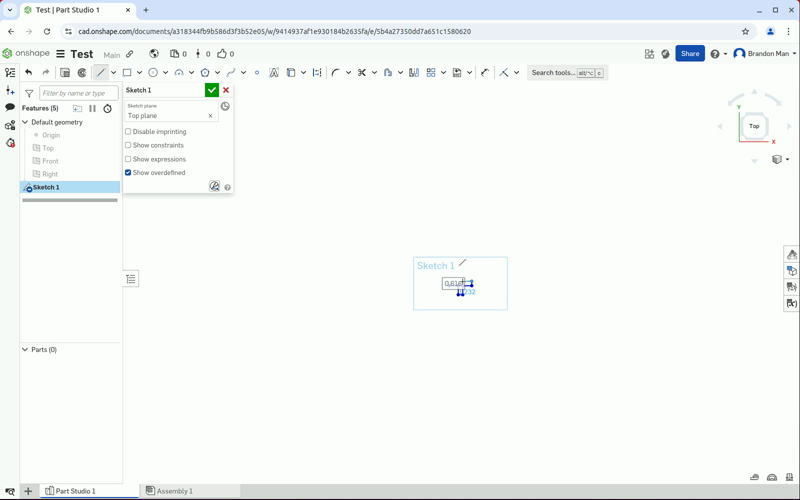
scroll(6)
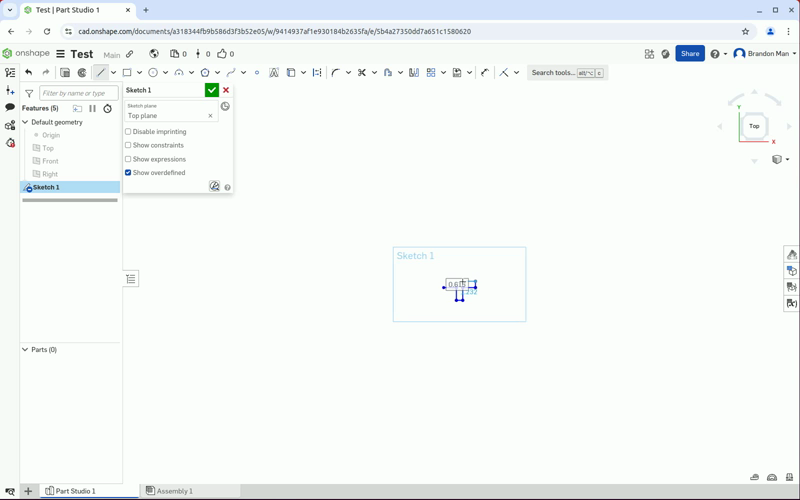
scroll(6)
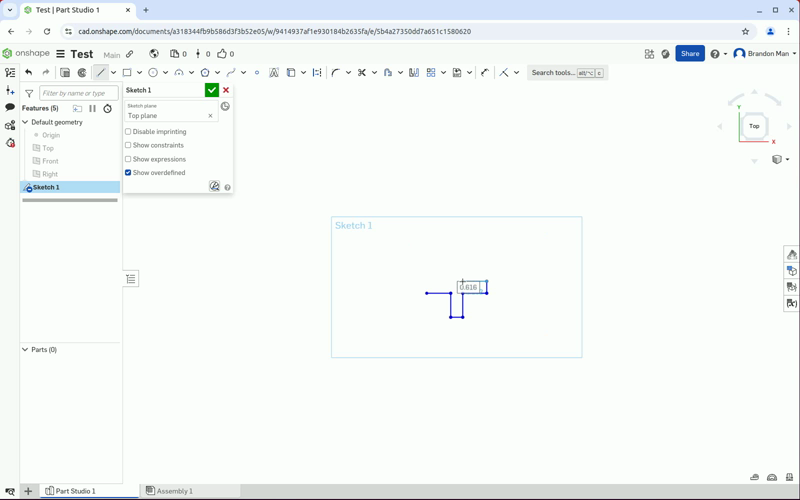
scroll(6)
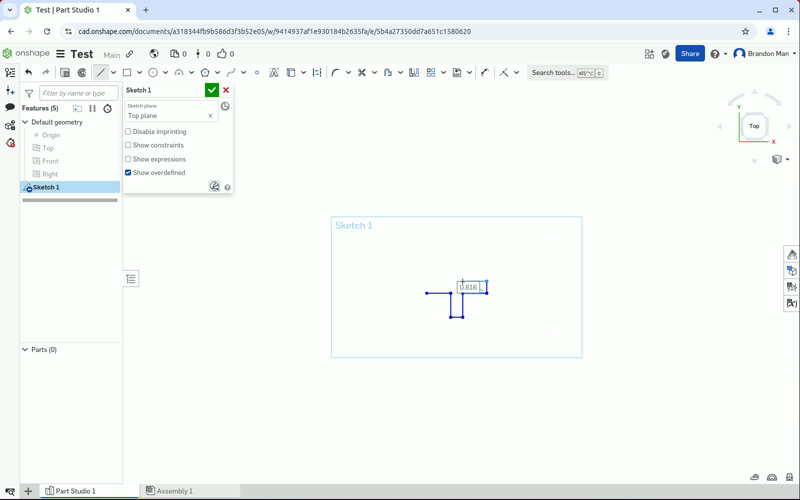
scroll(6)
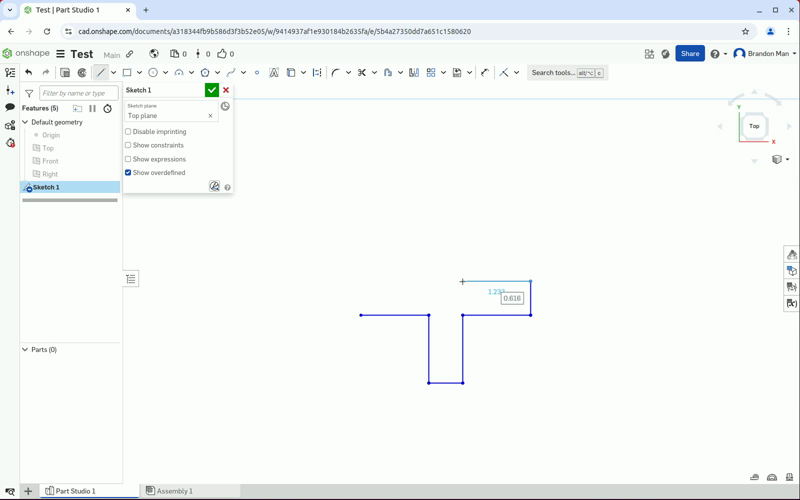
click(462, 281)
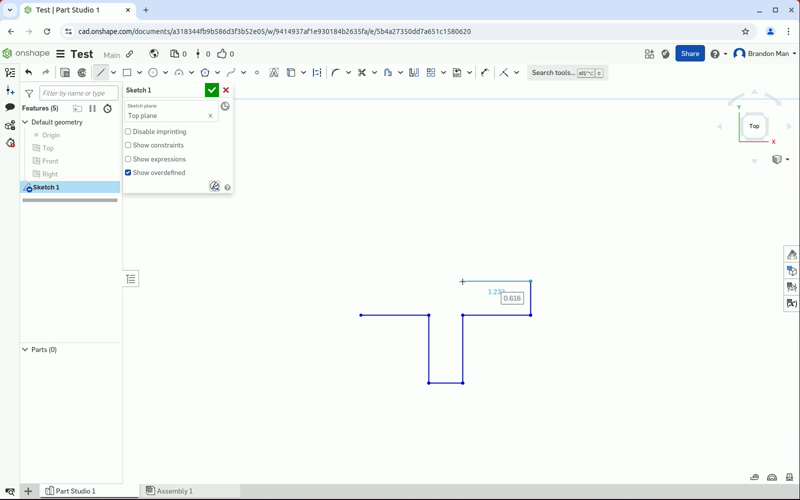
scroll(-6)
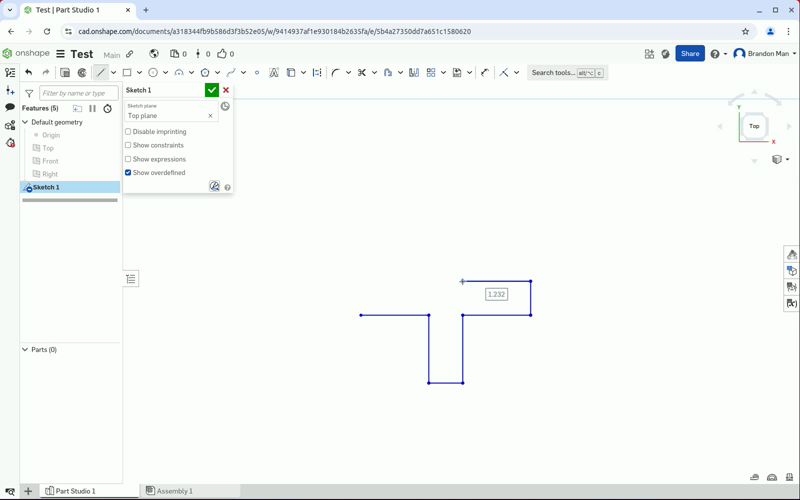
scroll(-6)
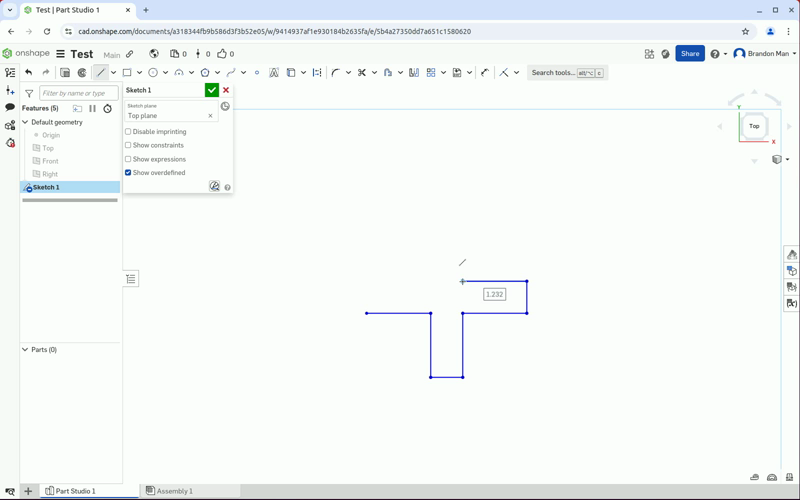
scroll(-6)
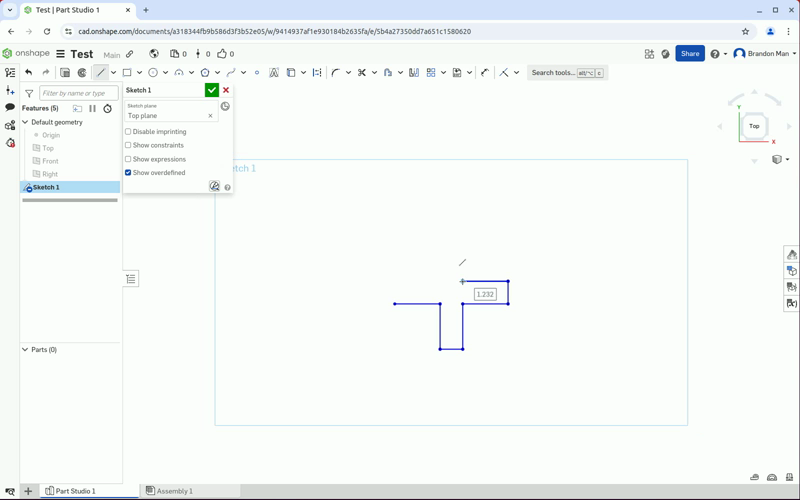
scroll(-6)
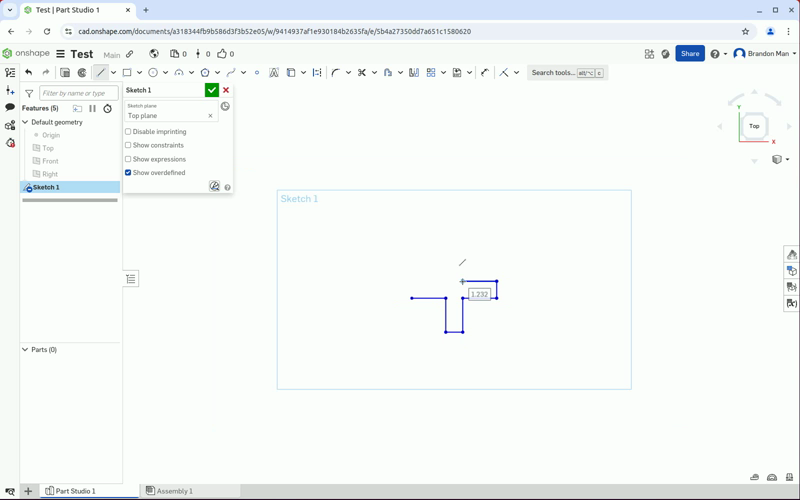
scroll(-6)
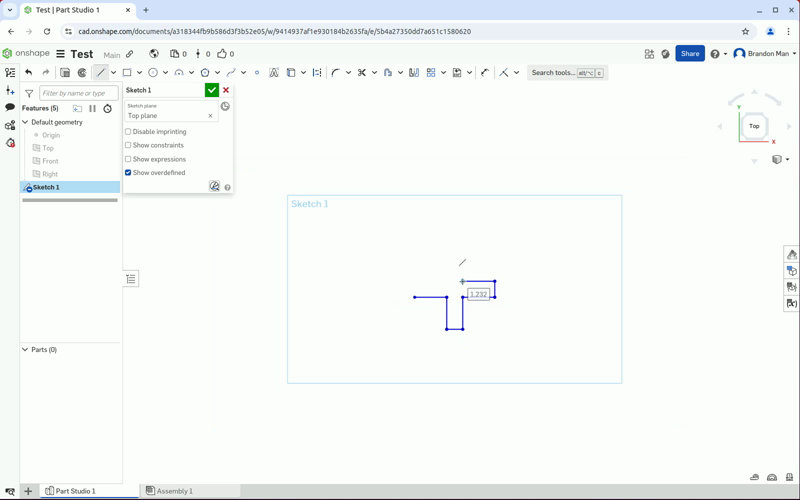
scroll(-6)
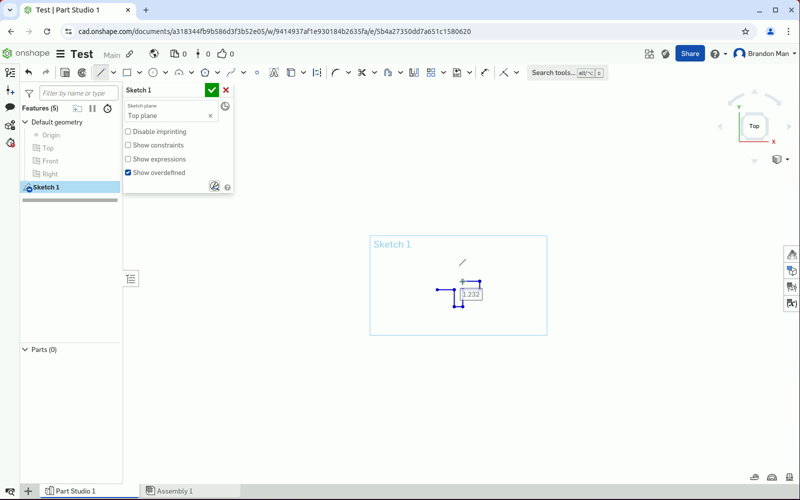
scroll(-6)
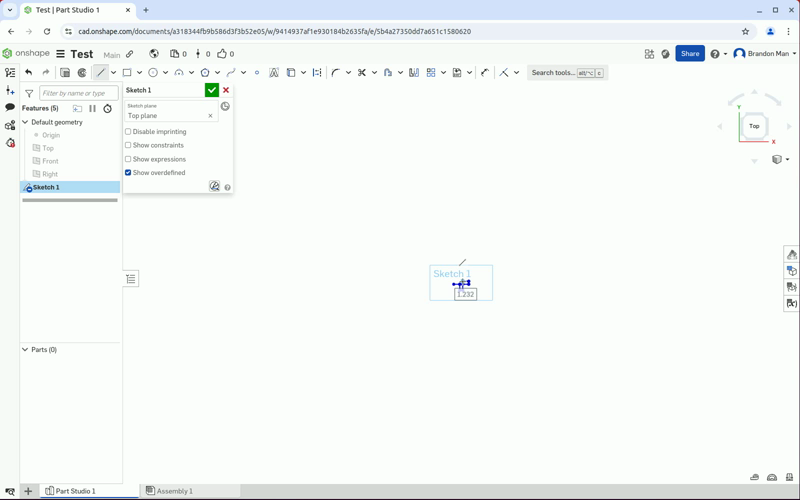
key_up(shift)
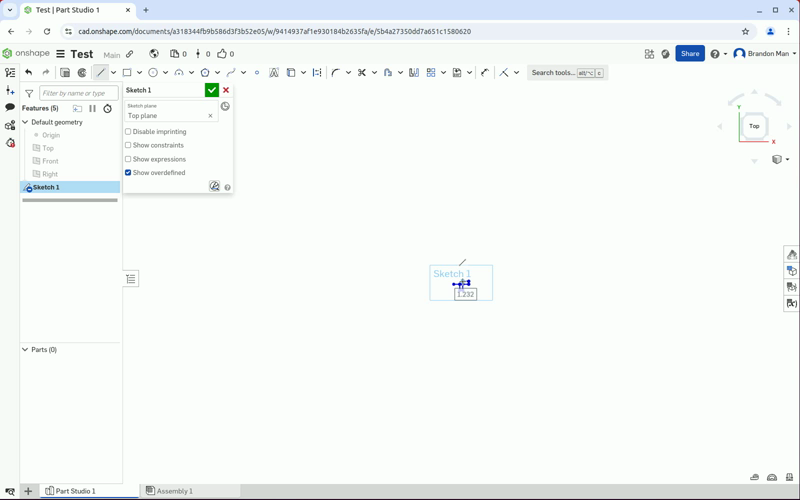
key_down(shift)
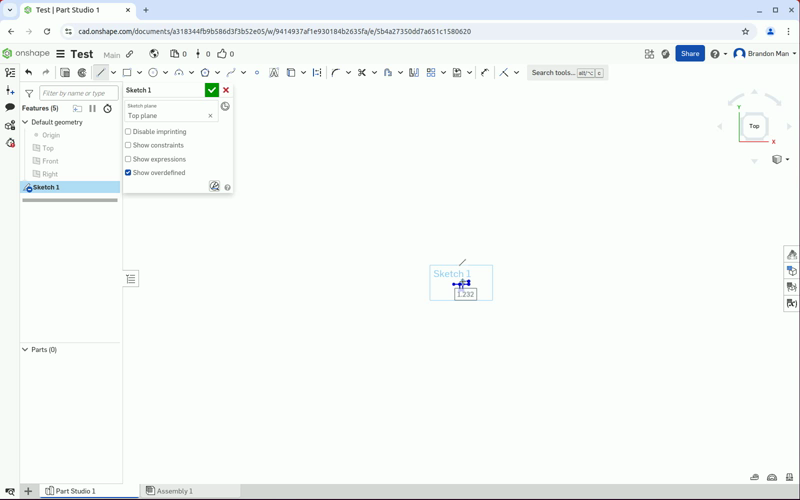
mouse_move(492, 281)
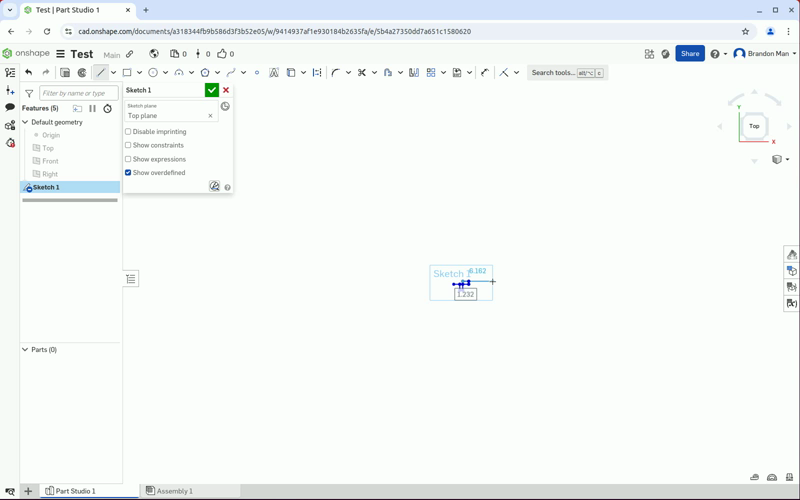
mouse_move(462, 275)
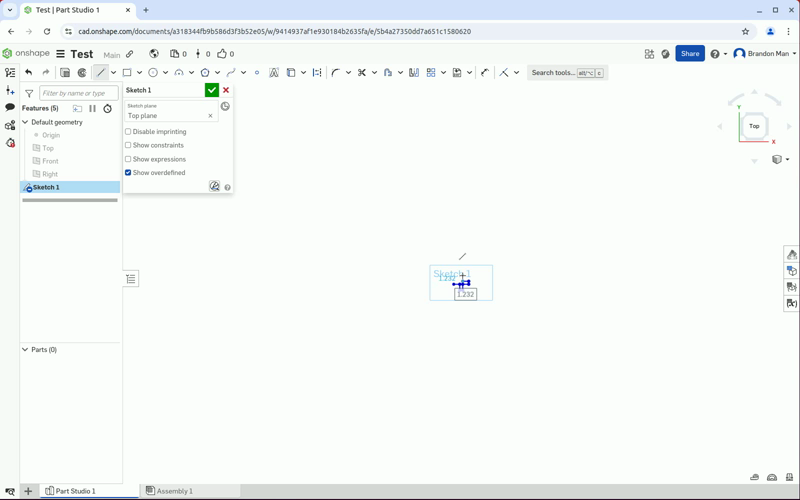
scroll(6)
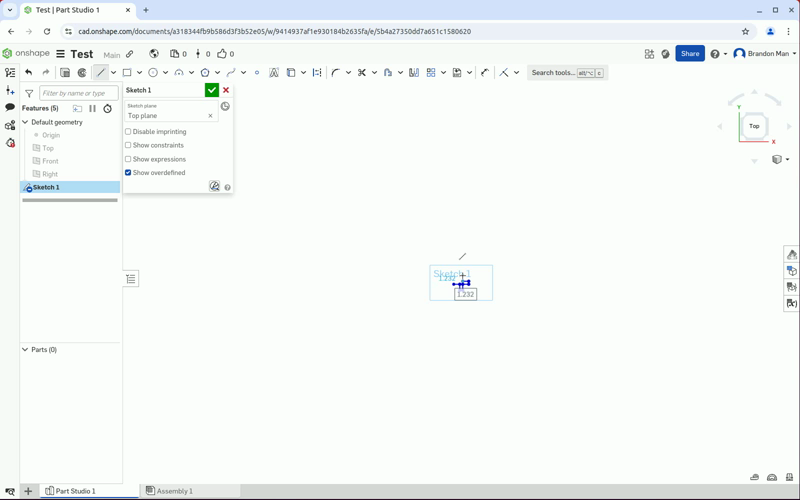
scroll(6)
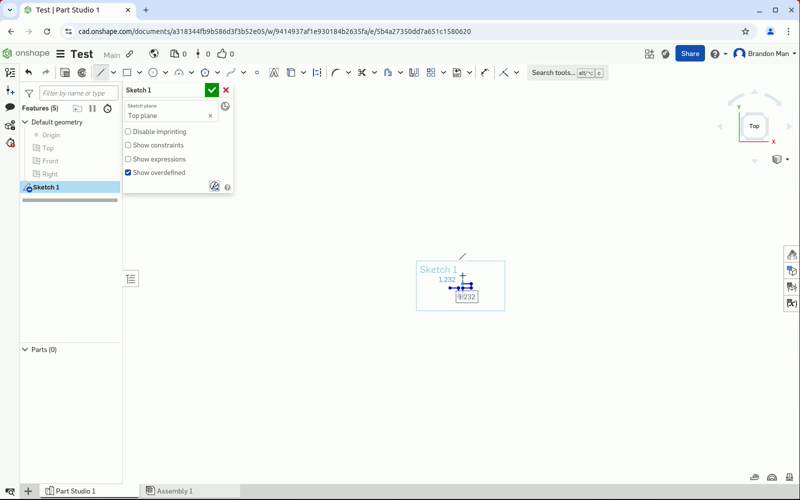
scroll(6)
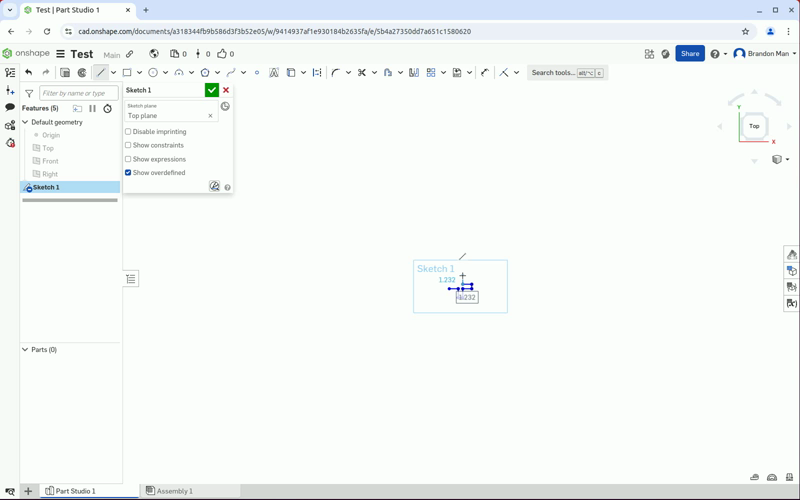
scroll(6)
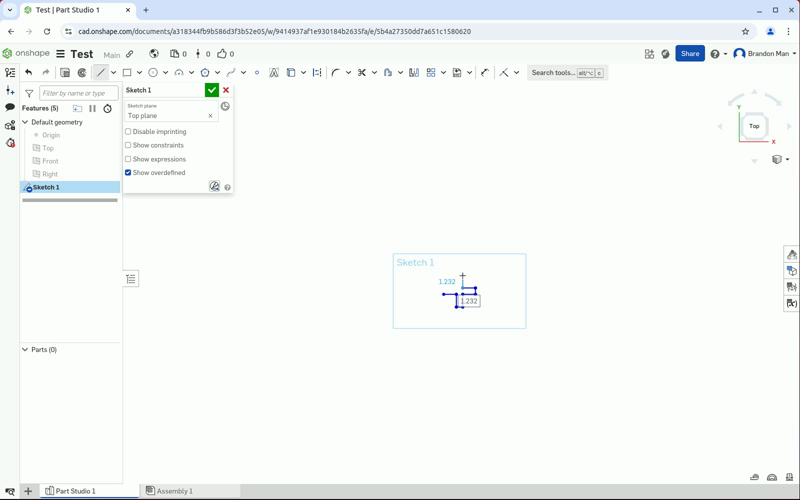
scroll(6)
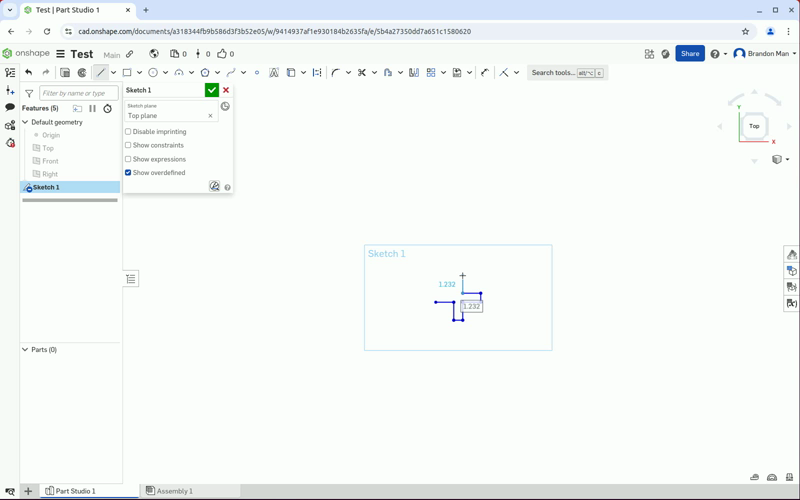
scroll(6)
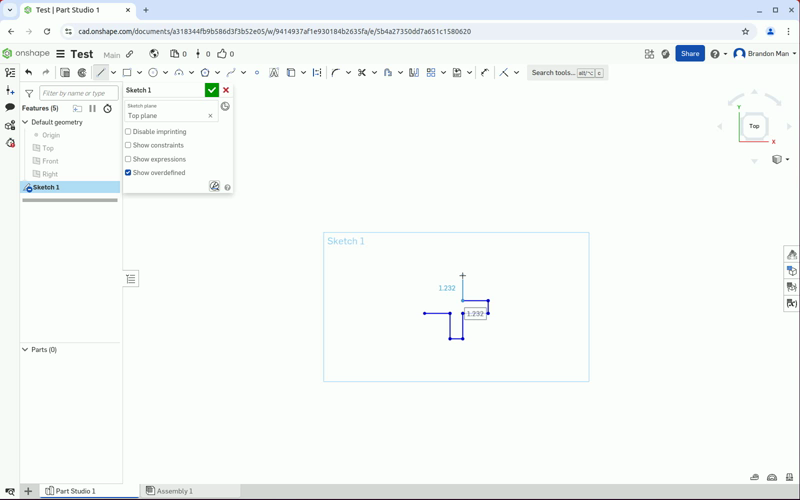
scroll(6)
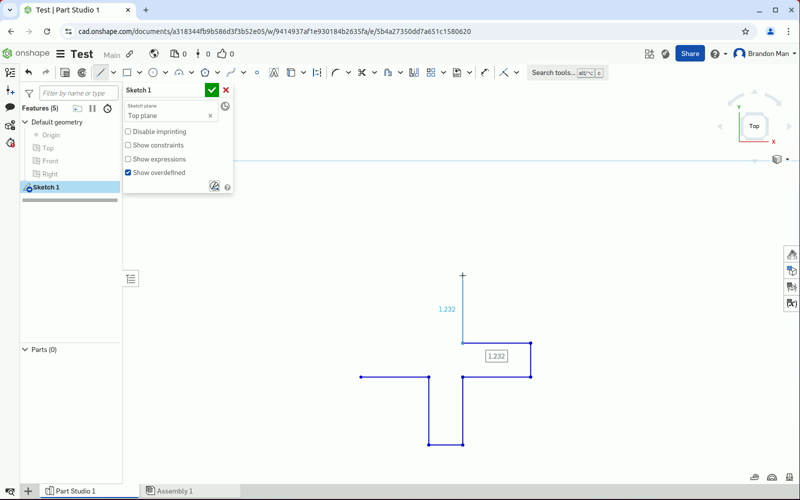
click(462, 275)
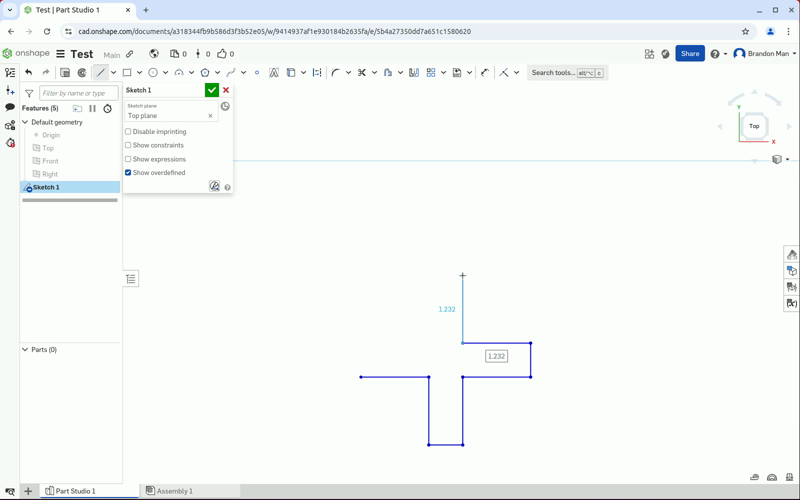
scroll(-6)
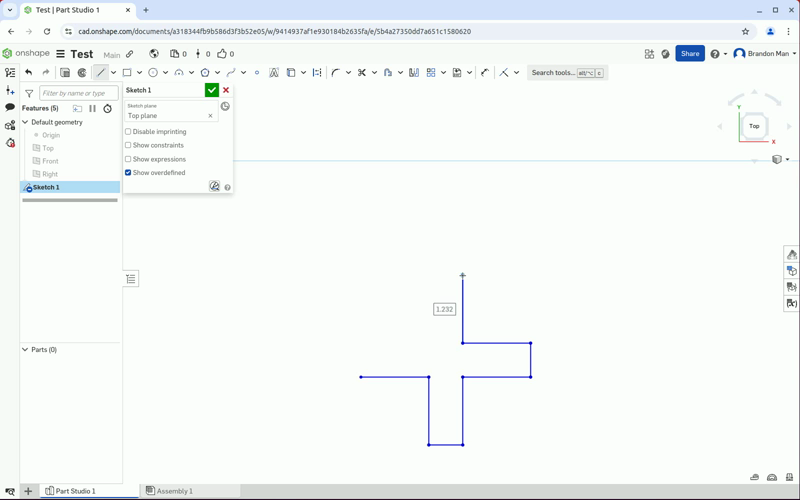
scroll(-6)
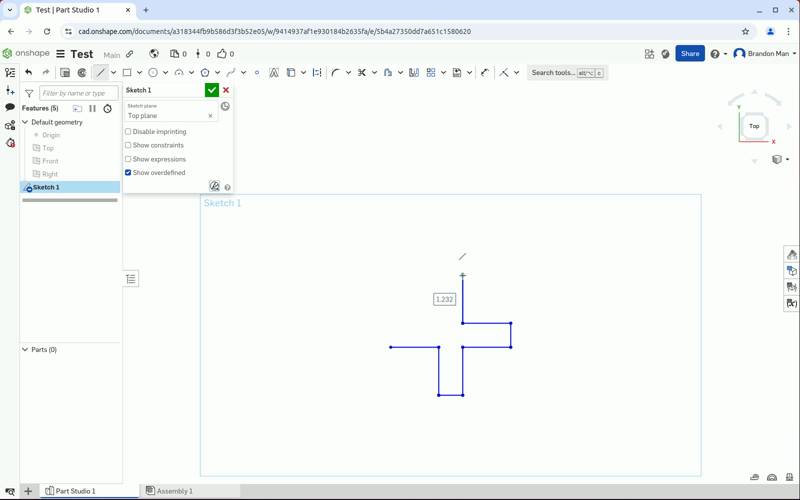
scroll(-6)
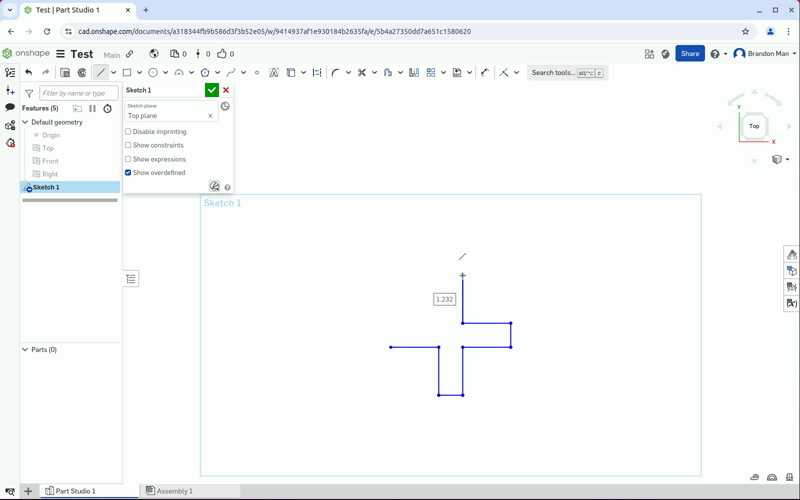
scroll(-6)
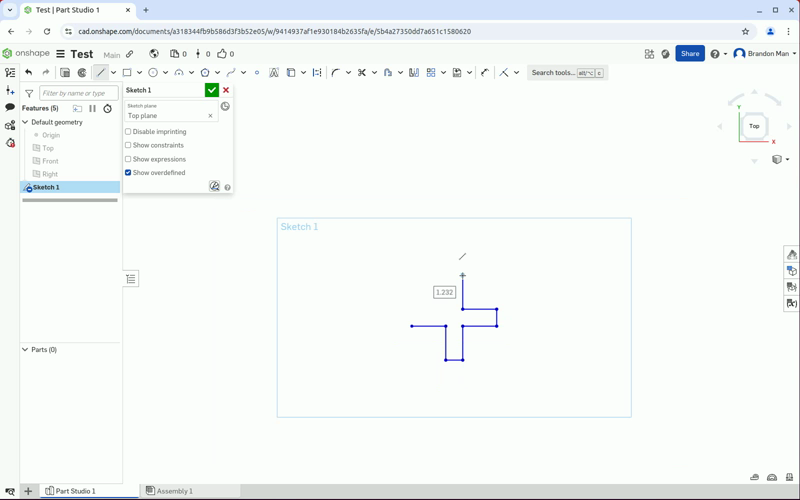
scroll(-6)
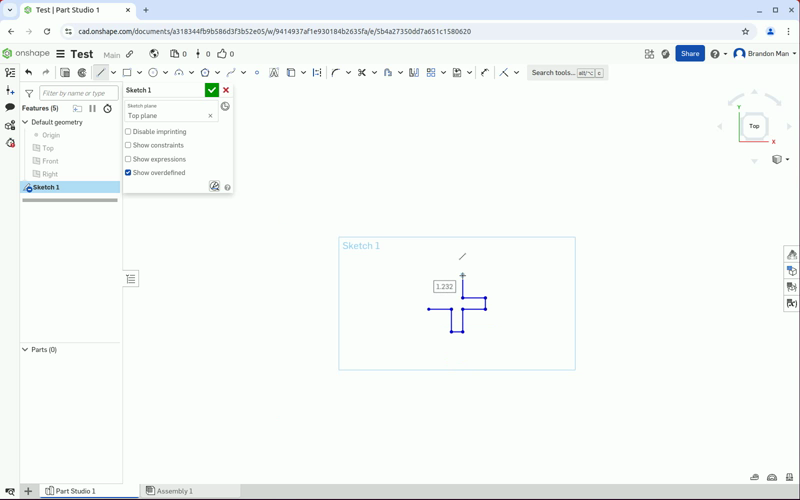
scroll(-6)
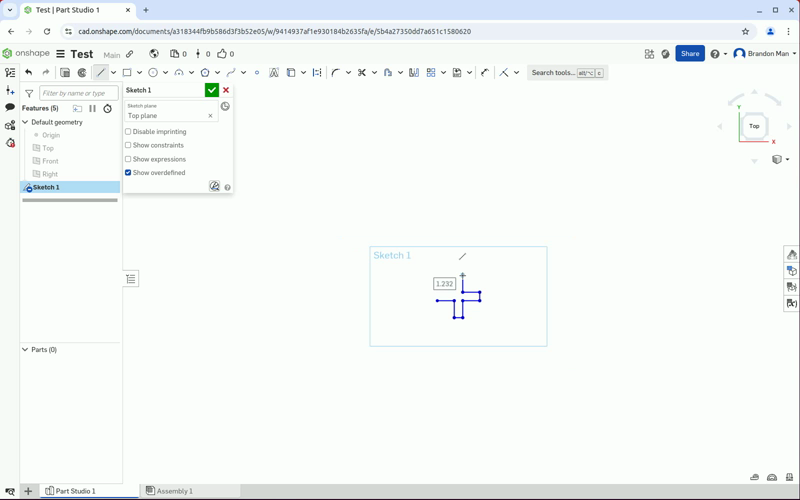
scroll(-6)
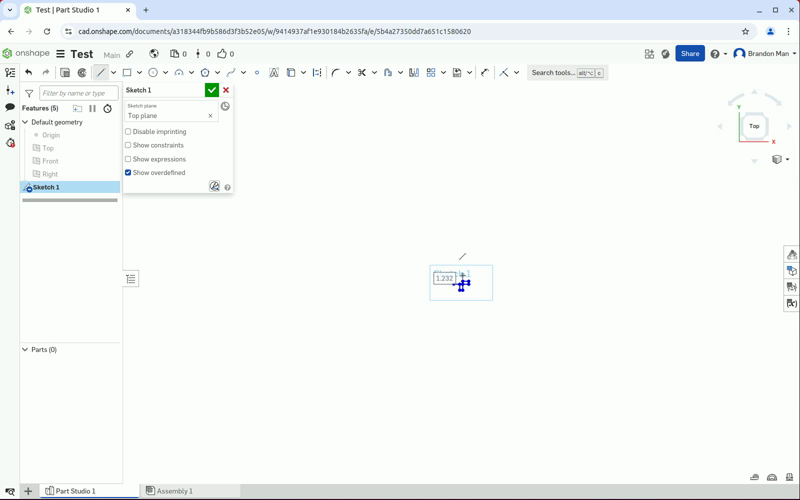
key_up(shift)
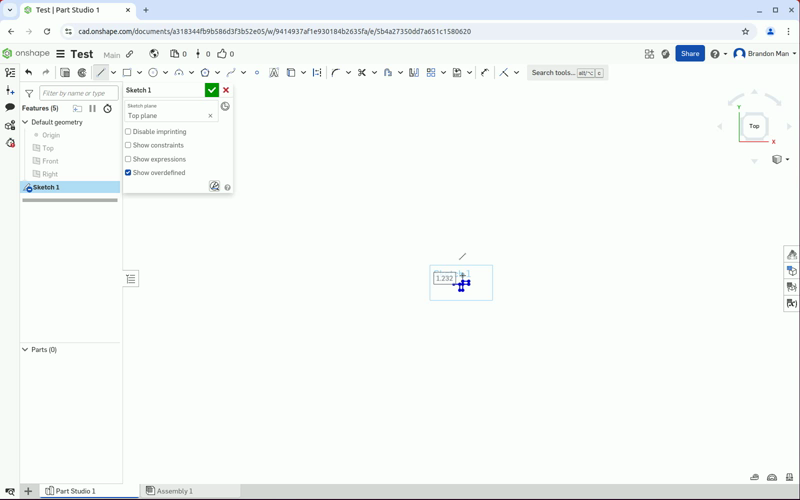
key_down(shift)
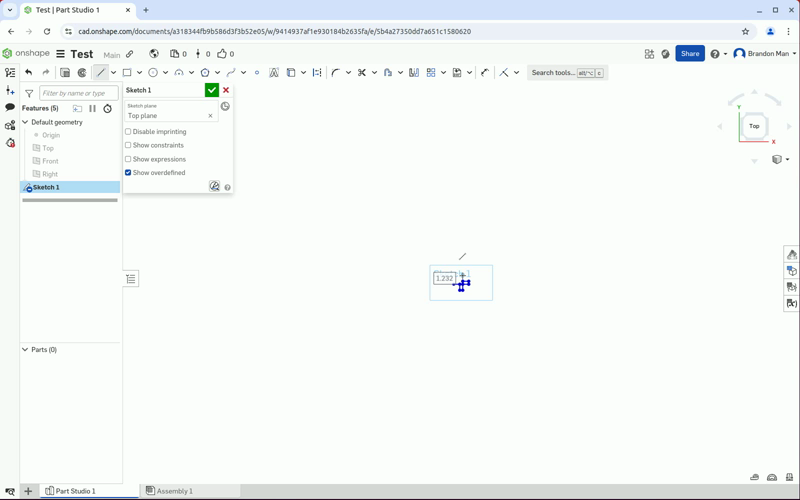
mouse_move(492, 275)
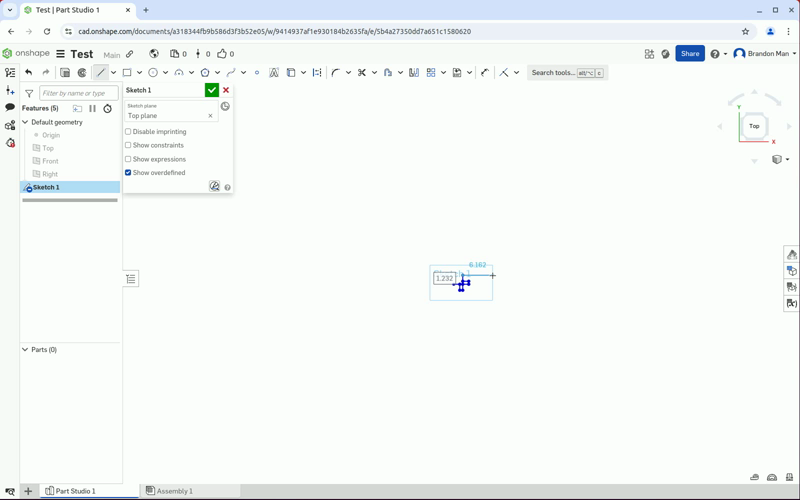
mouse_move(459, 275)
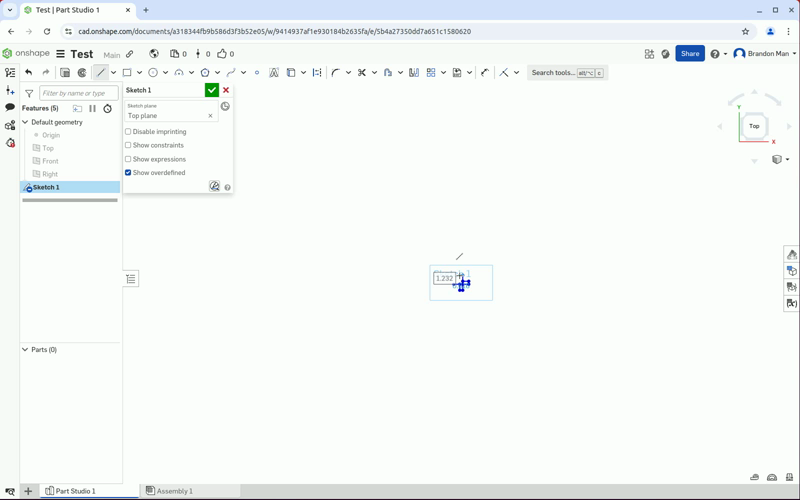
scroll(6)
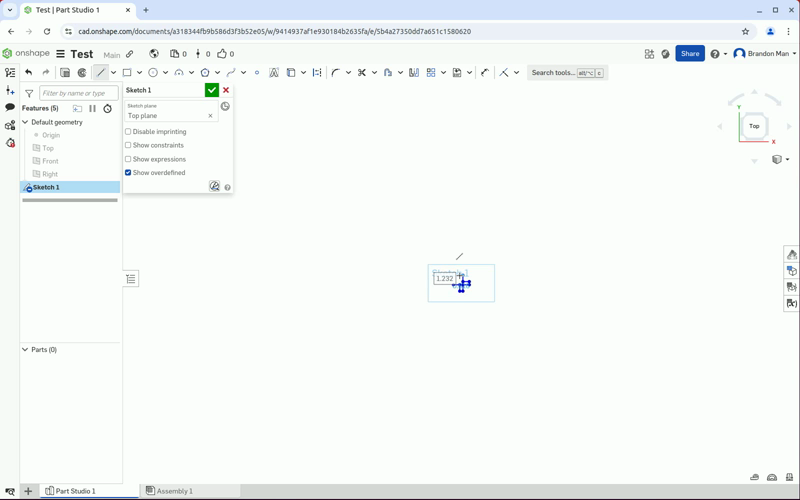
scroll(6)
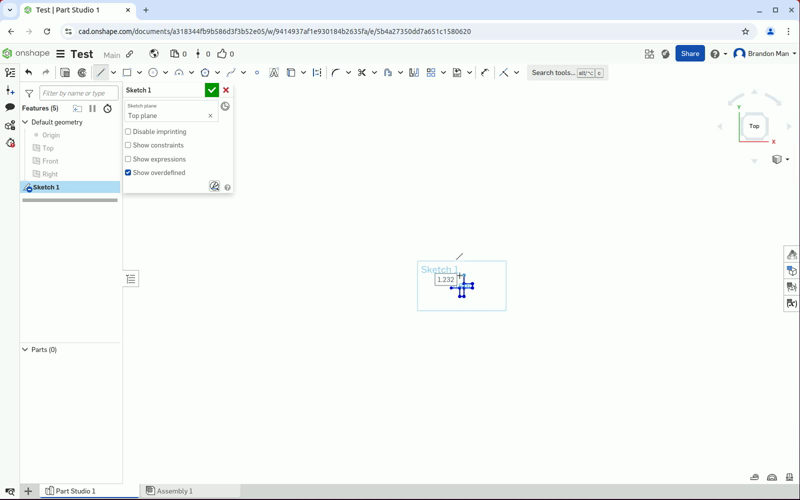
scroll(6)
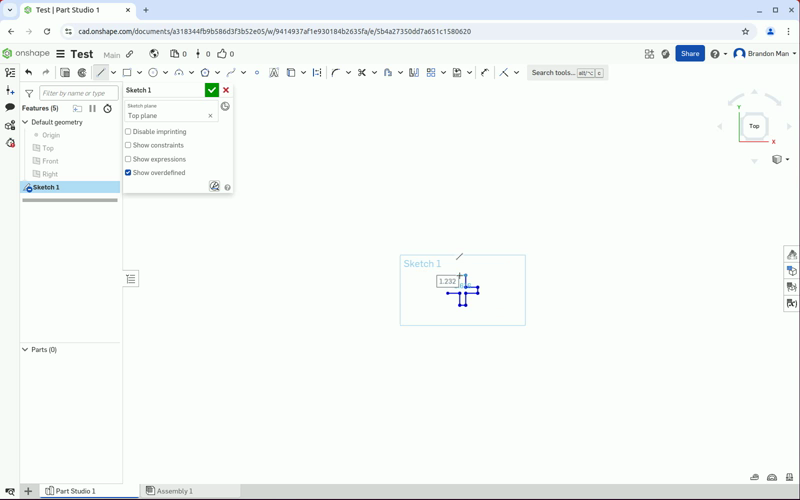
scroll(6)
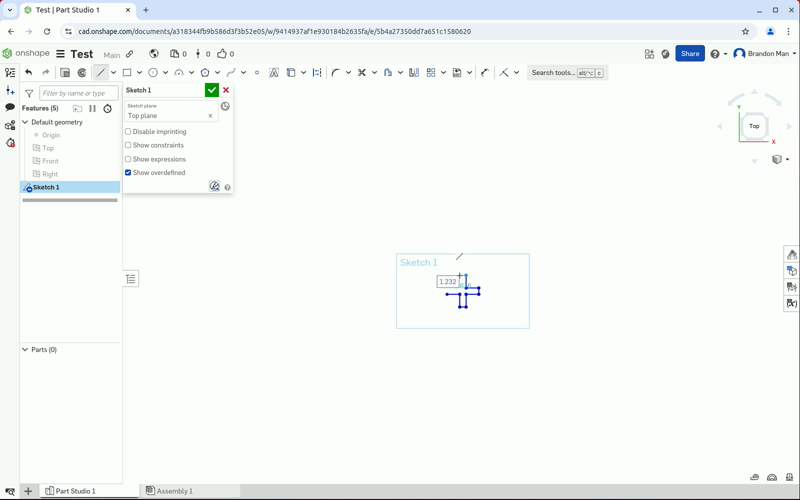
scroll(6)
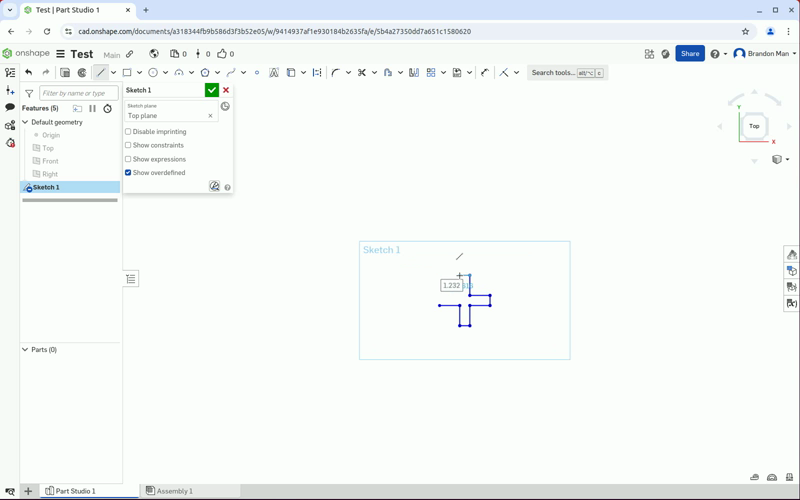
scroll(6)
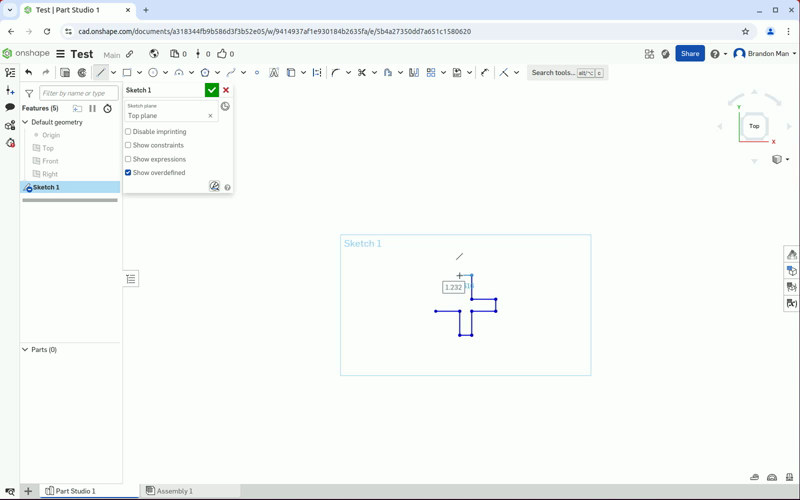
scroll(6)
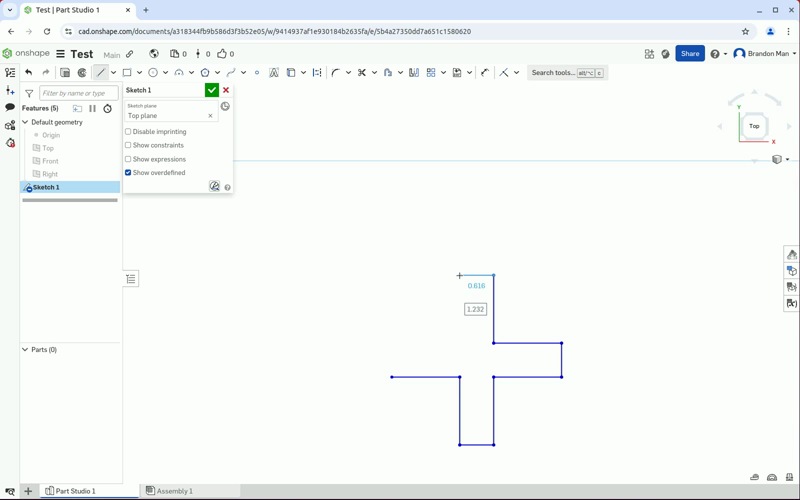
click(459, 275)
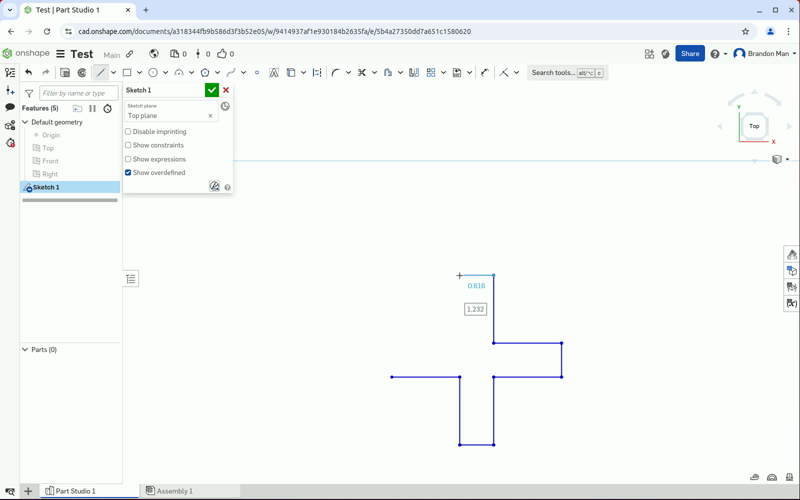
scroll(-6)
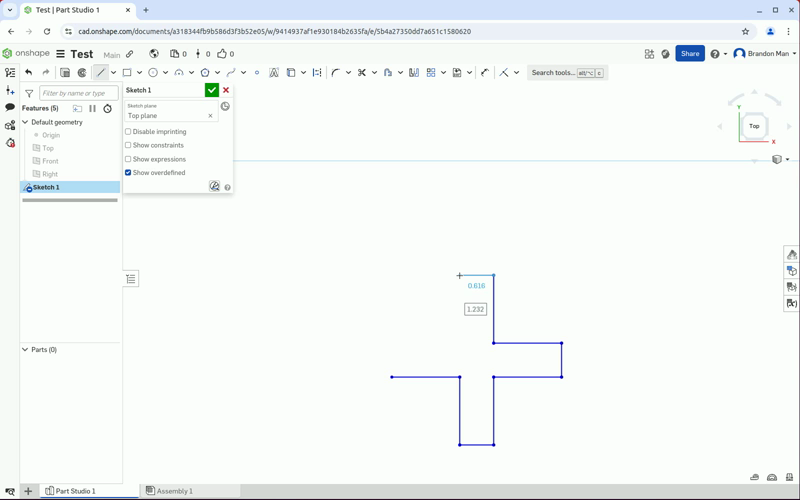
scroll(-6)
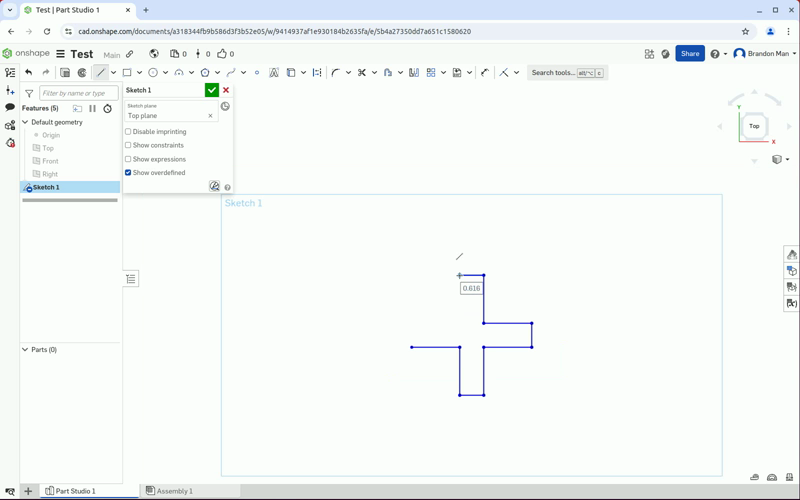
scroll(-6)
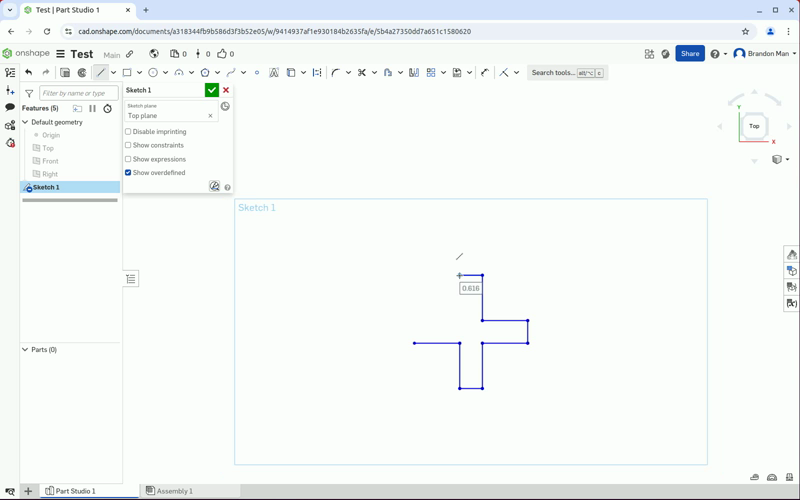
scroll(-6)
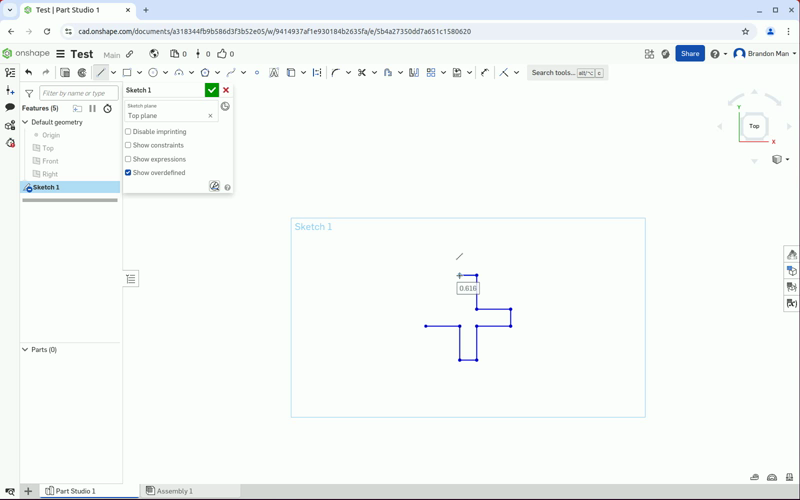
scroll(-6)
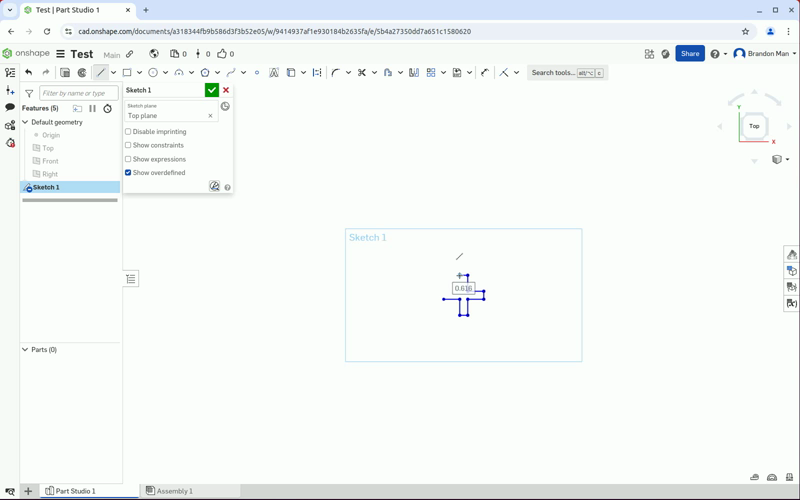
scroll(-6)
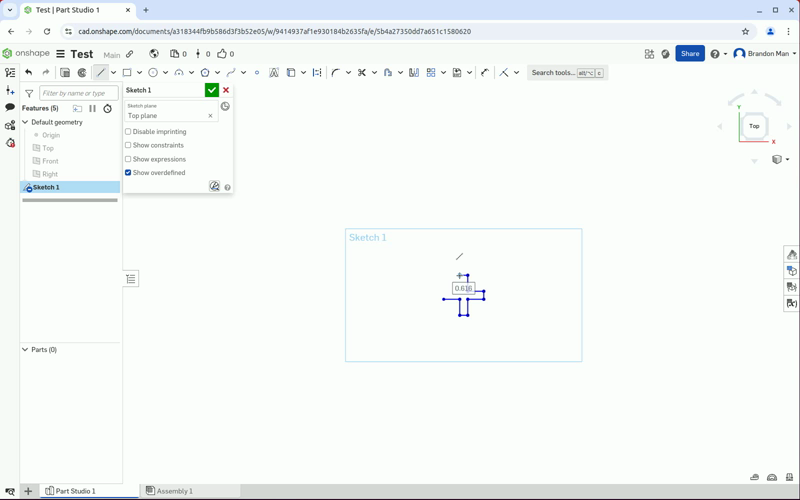
scroll(-6)
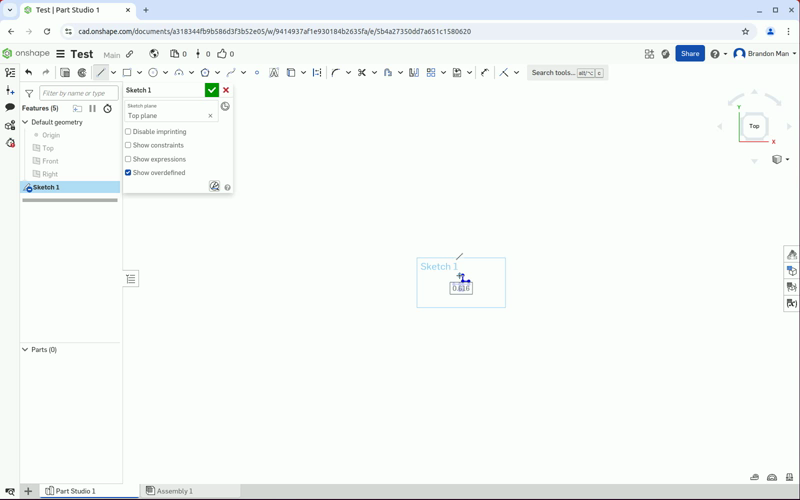
key_up(shift)
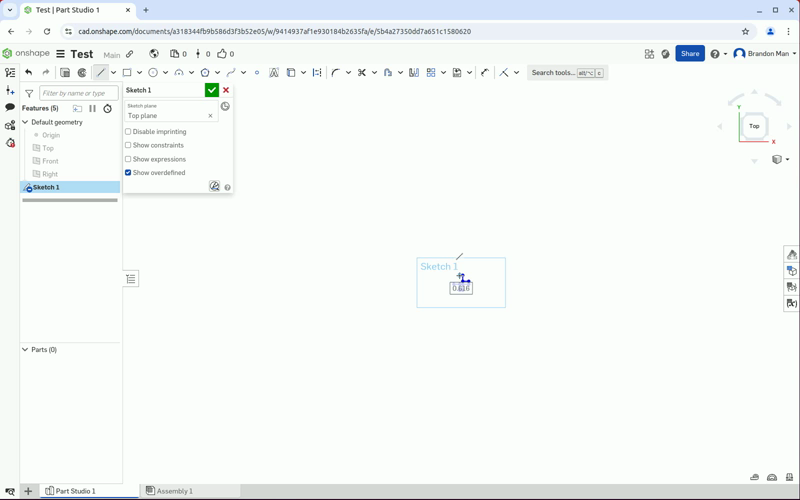
key_down(shift)
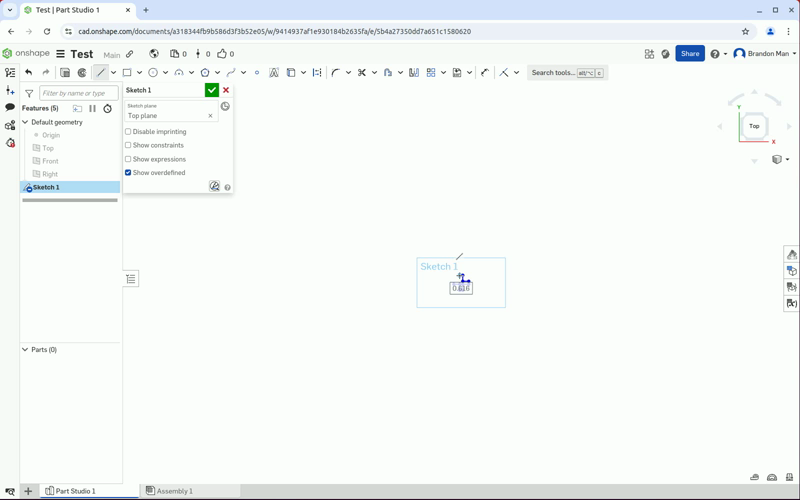
mouse_move(489, 275)
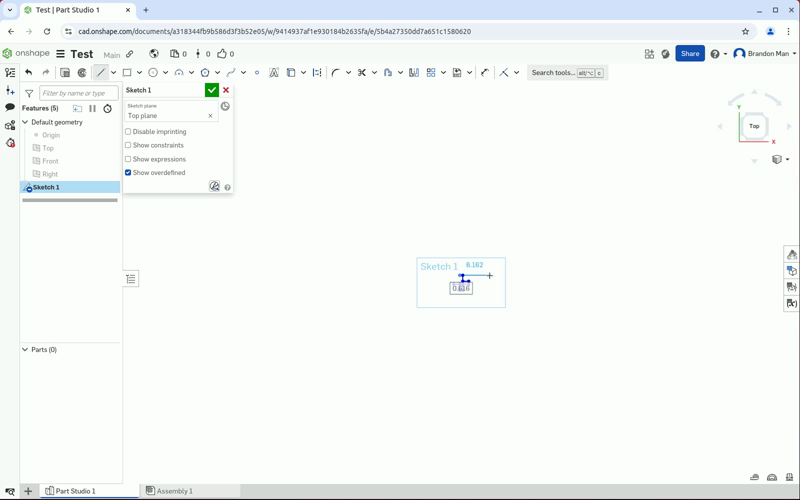
mouse_move(459, 281)
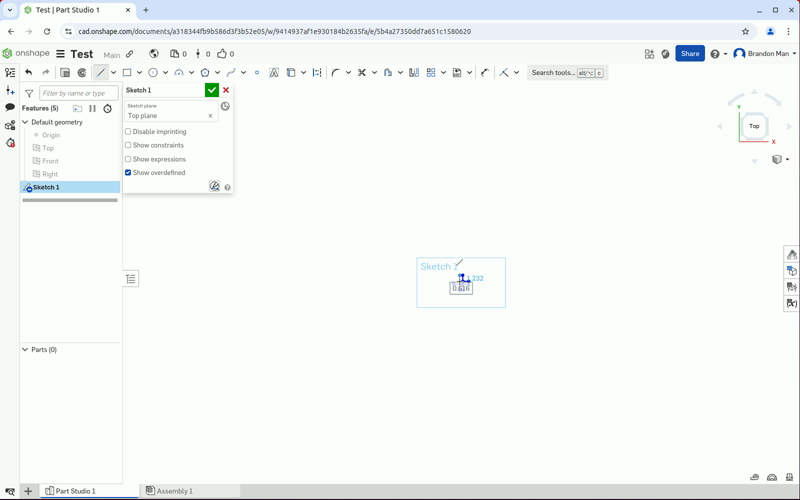
scroll(6)
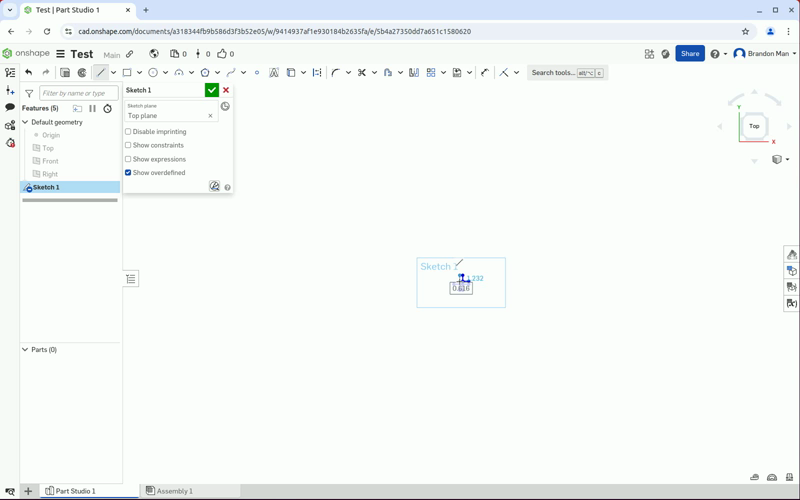
scroll(6)
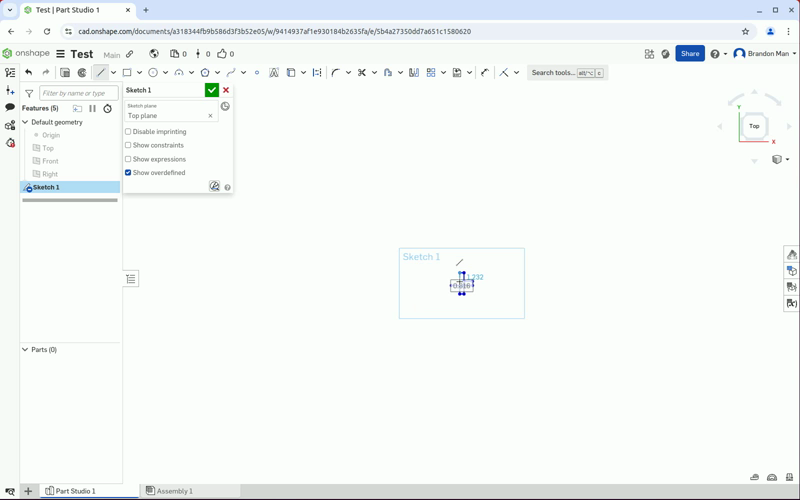
scroll(6)
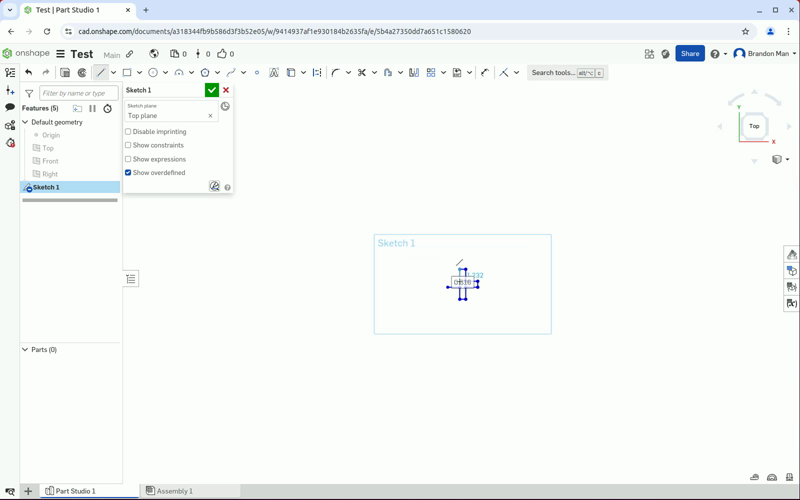
scroll(6)
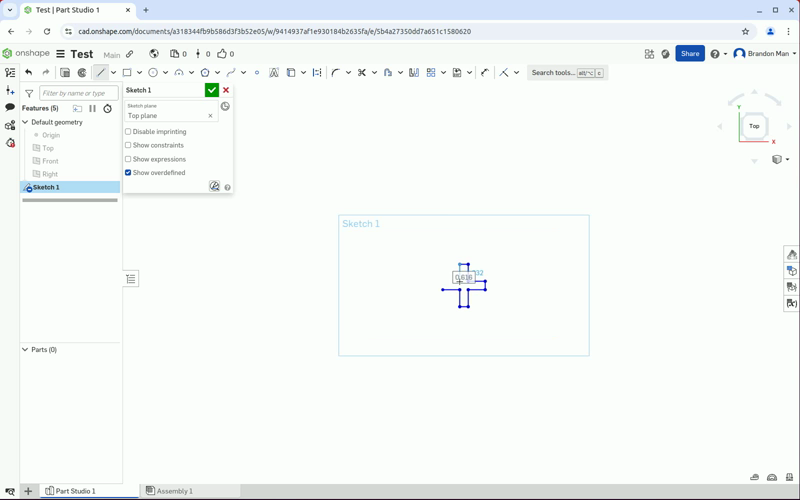
scroll(6)
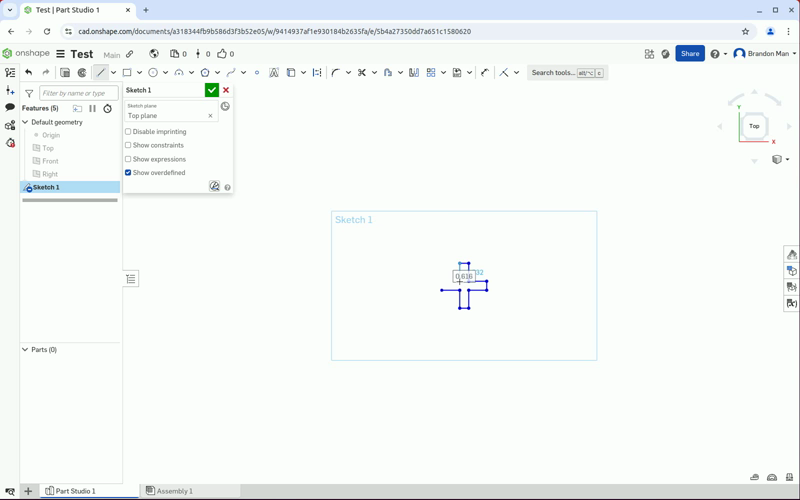
scroll(6)
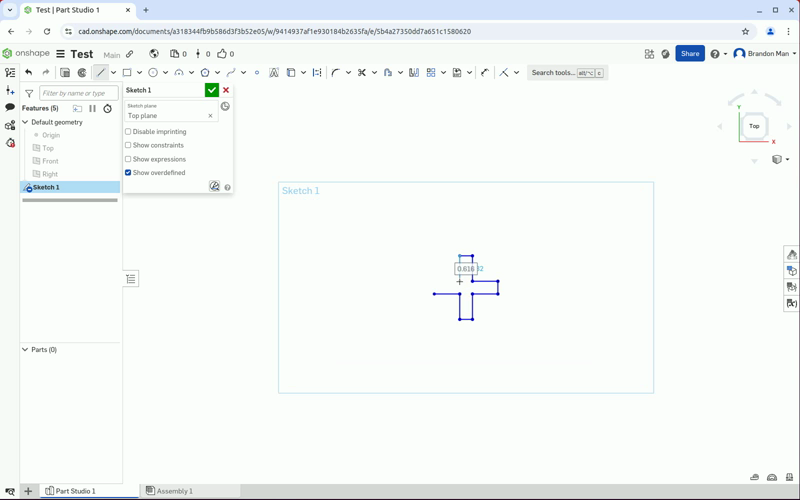
scroll(6)
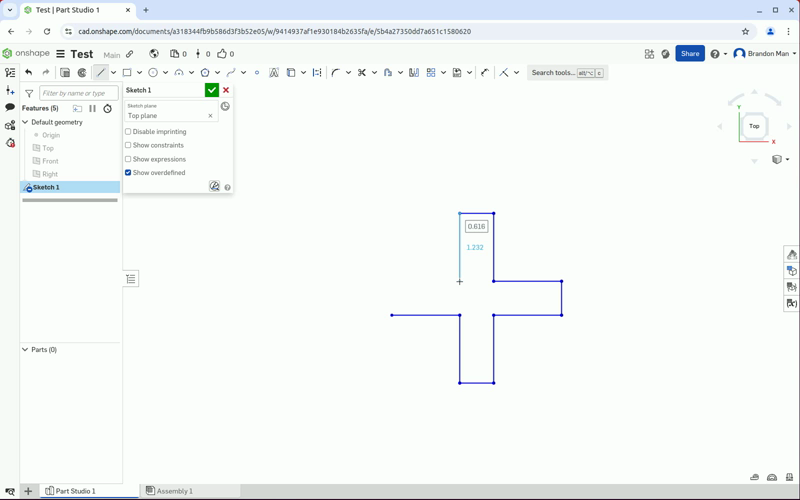
click(459, 281)
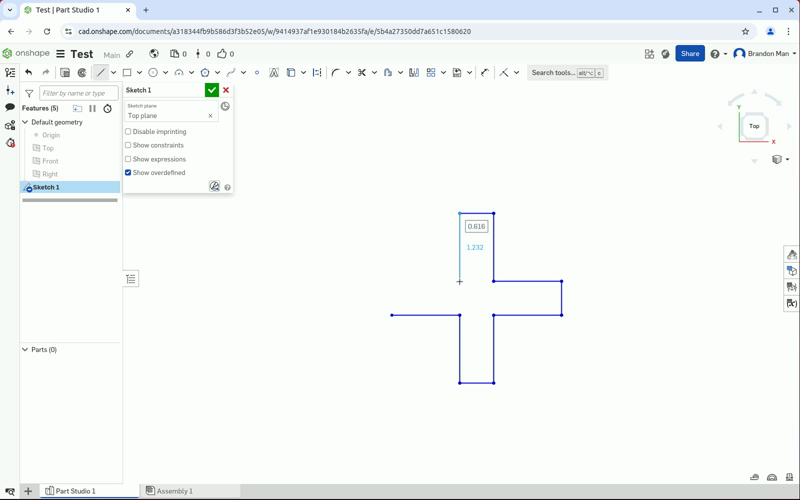
scroll(-6)
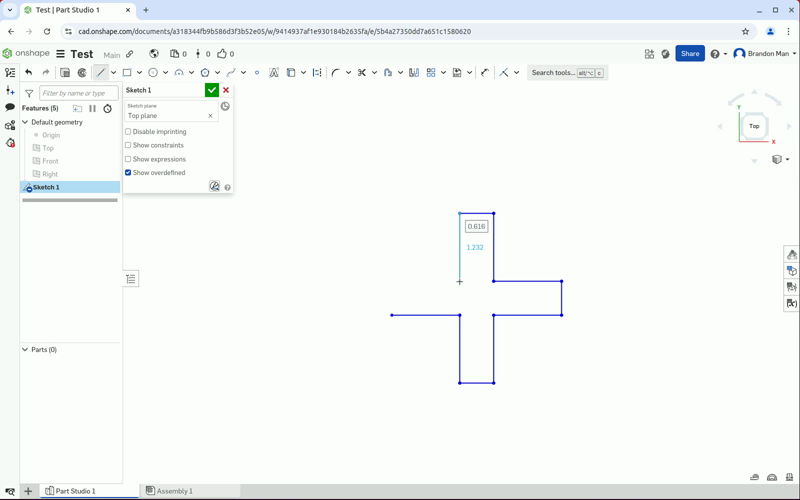
scroll(-6)
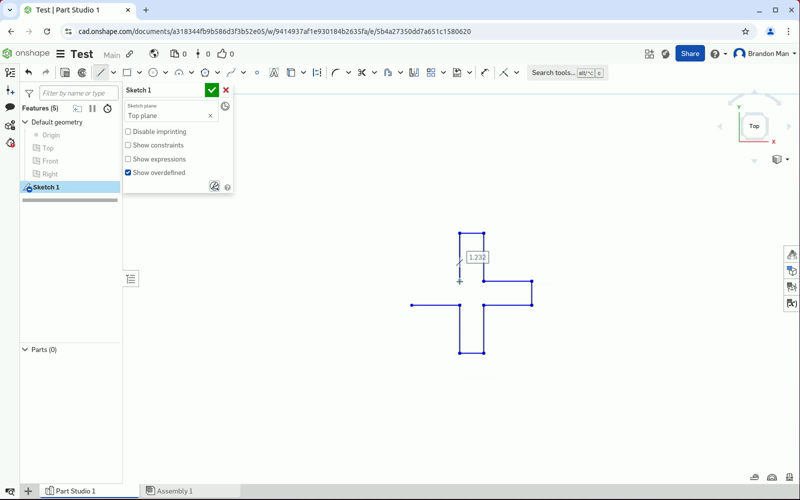
scroll(-6)
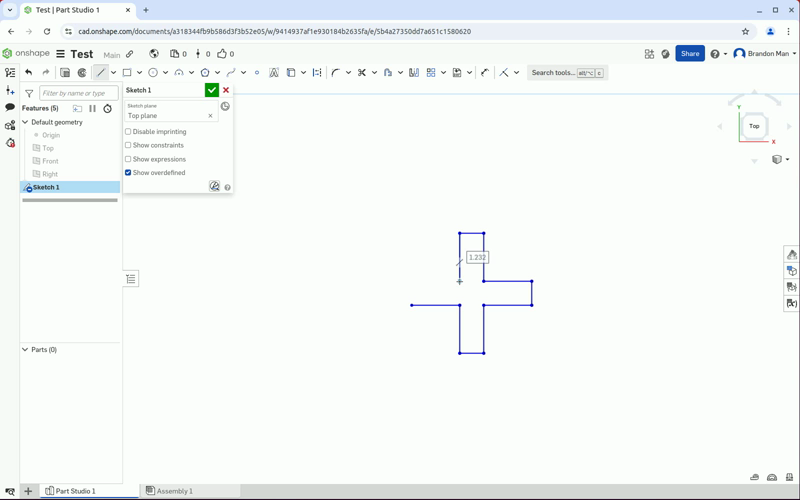
scroll(-6)
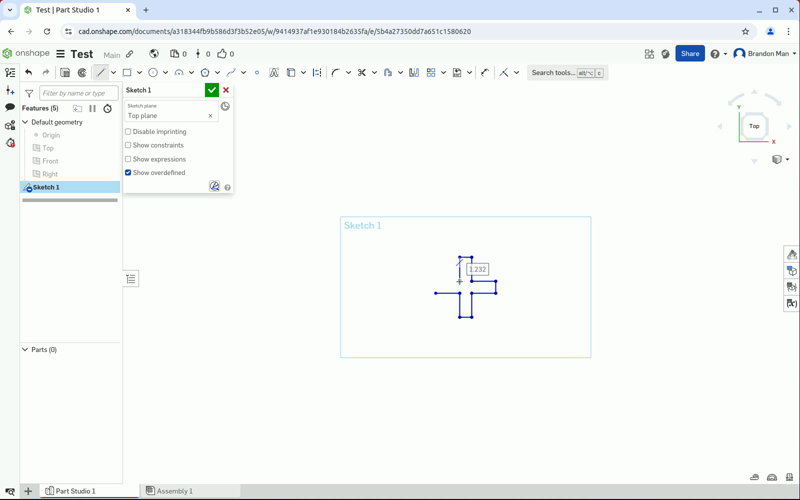
scroll(-6)
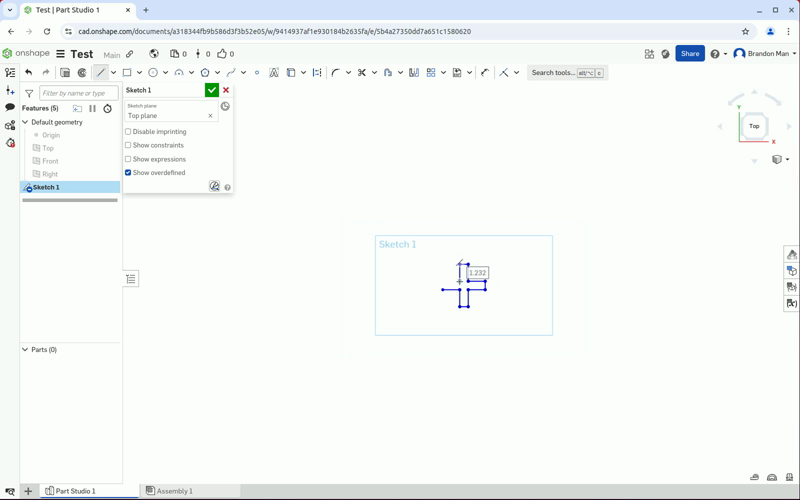
scroll(-6)
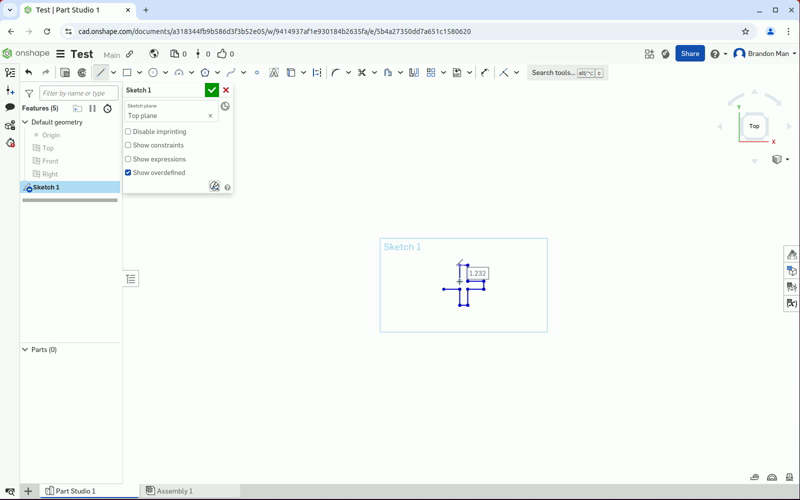
scroll(-6)
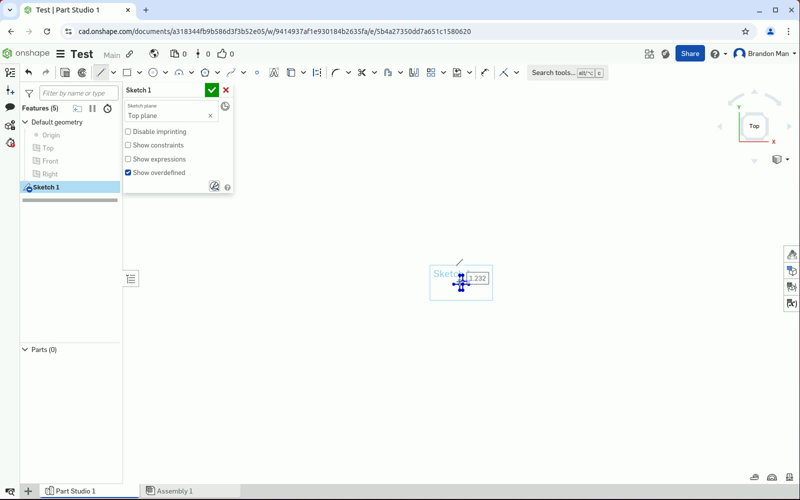
key_up(shift)
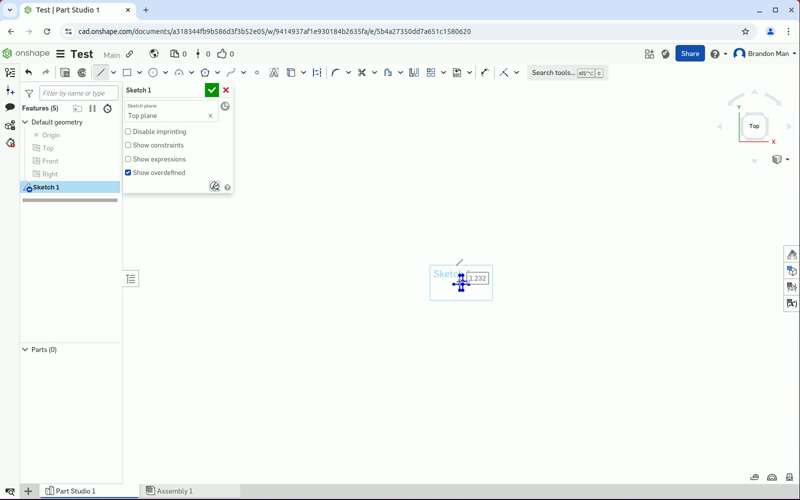
key_down(shift)
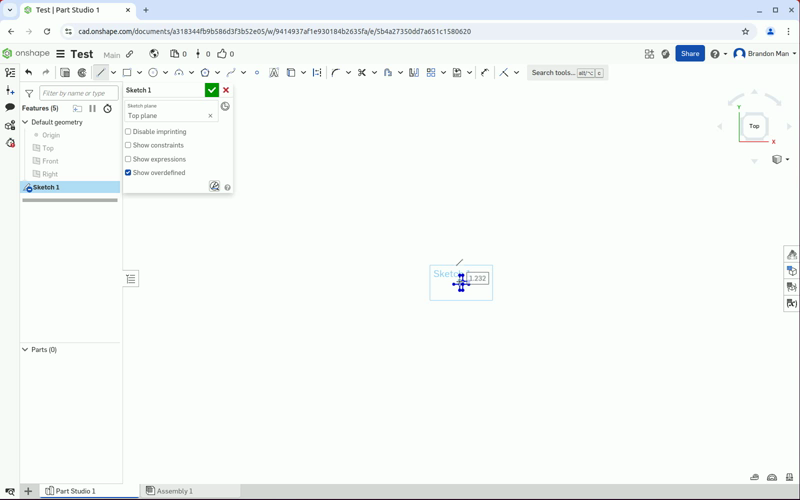
mouse_move(489, 281)
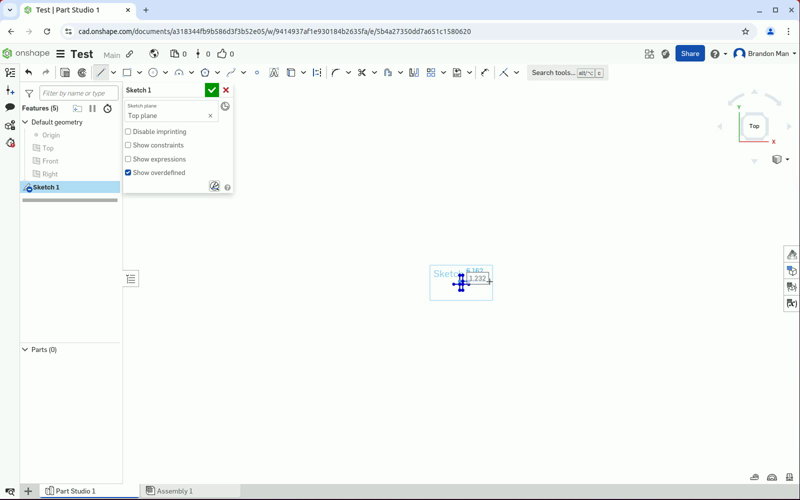
mouse_move(453, 281)
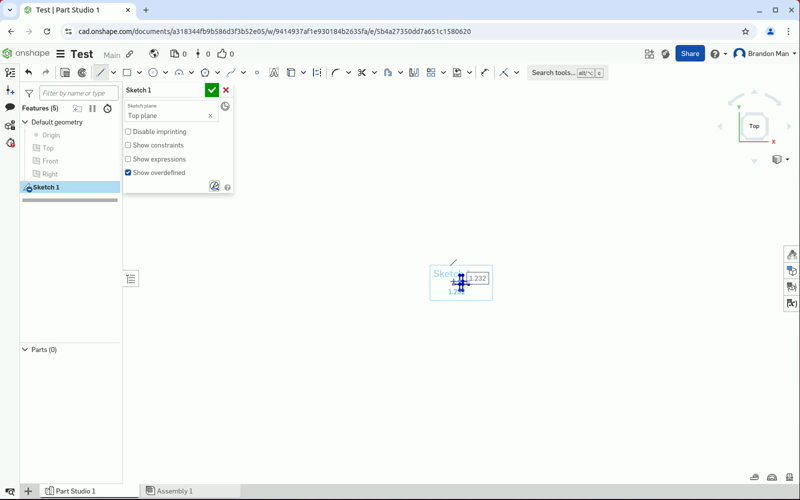
scroll(6)
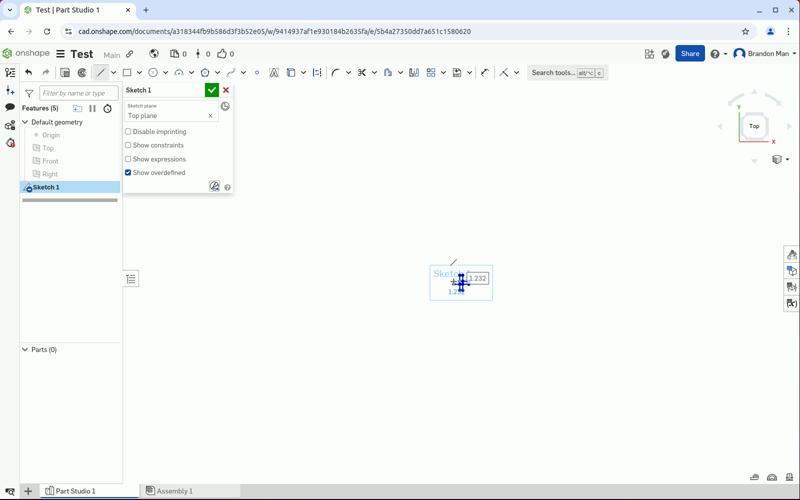
scroll(6)
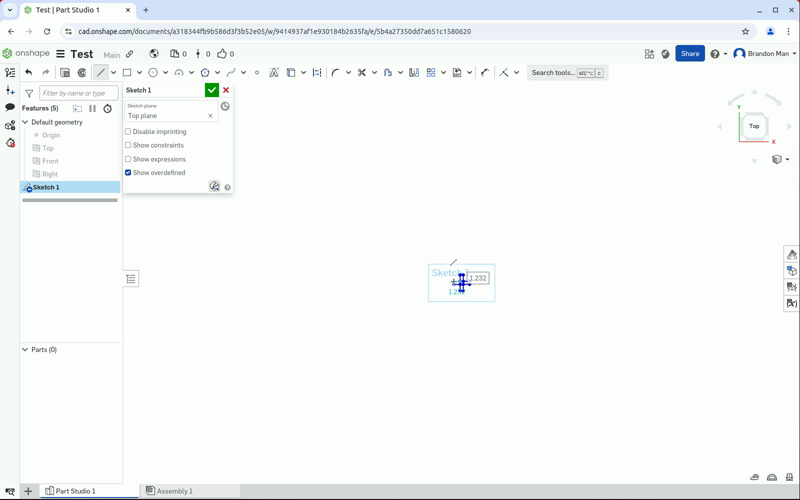
scroll(6)
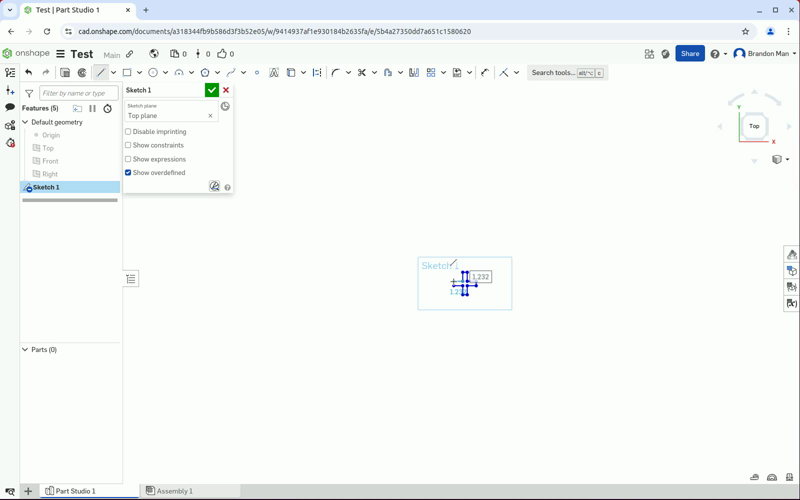
scroll(6)
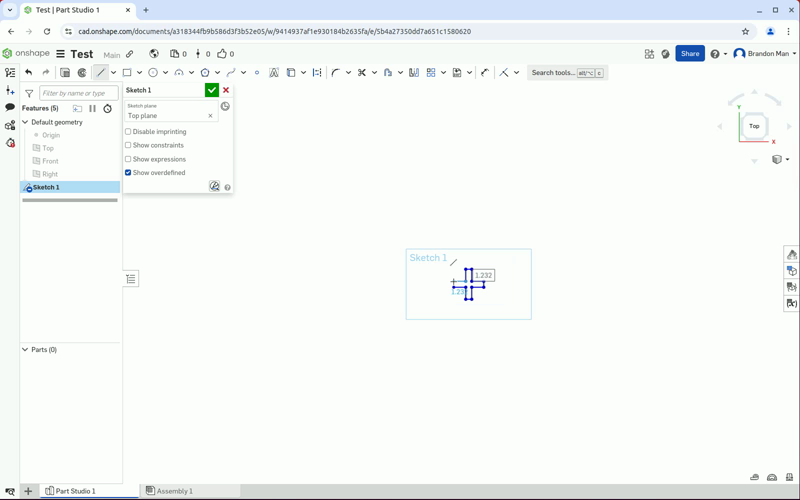
scroll(6)
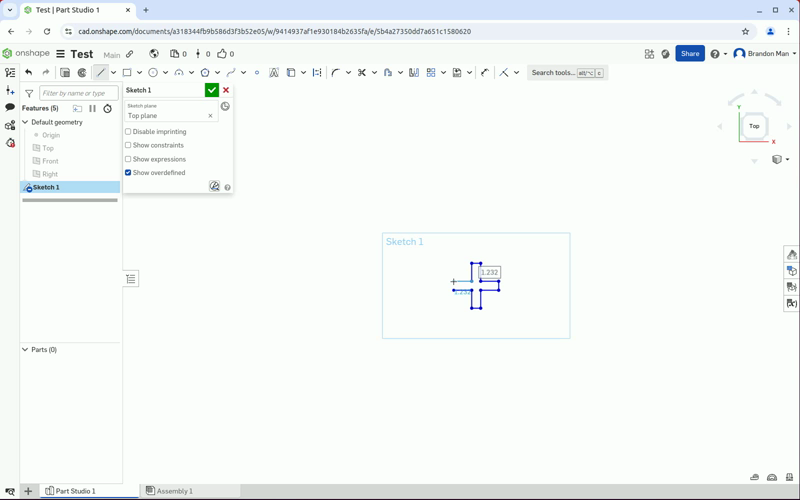
scroll(6)
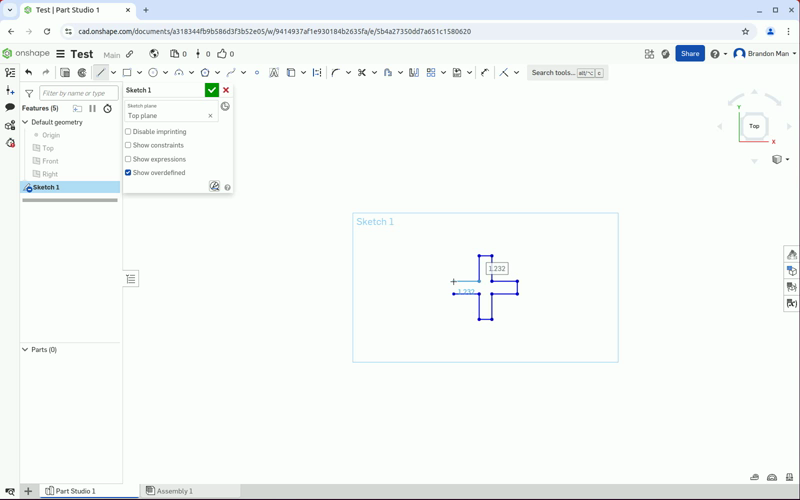
scroll(6)
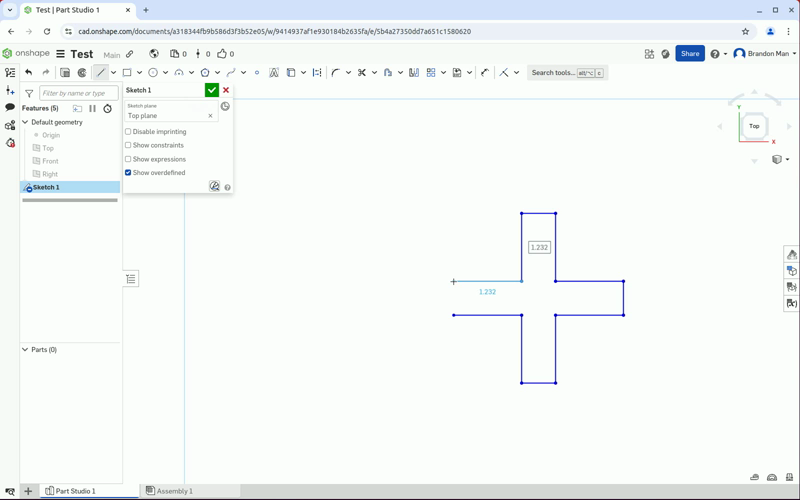
click(453, 281)
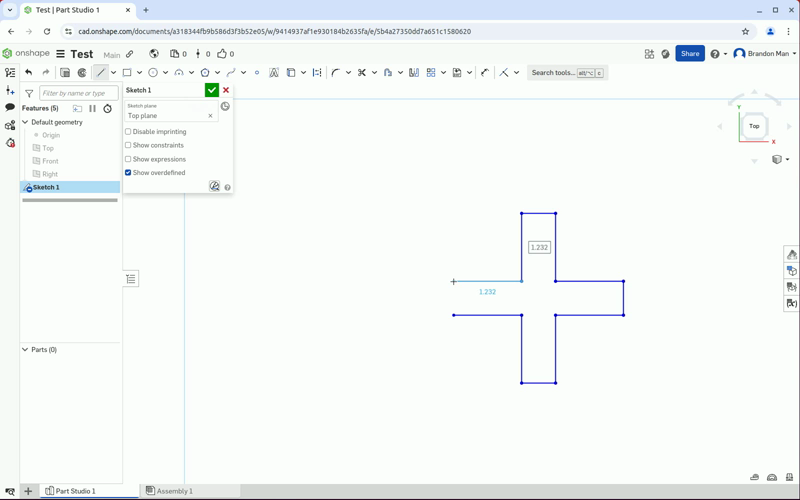
scroll(-6)
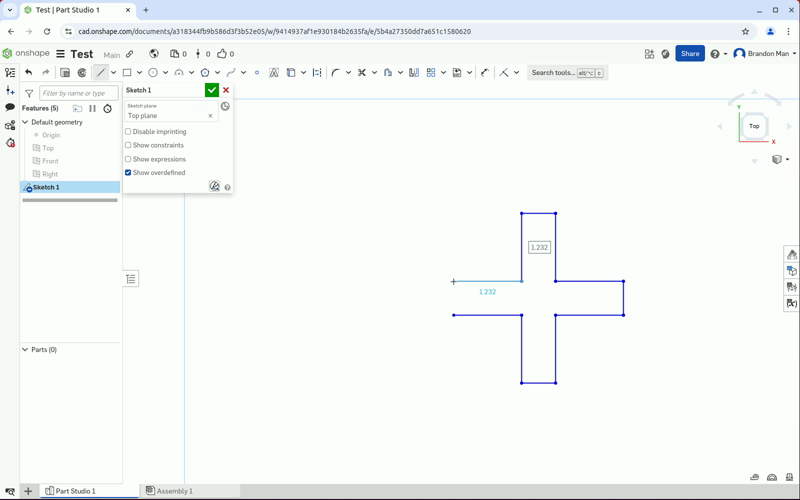
scroll(-6)
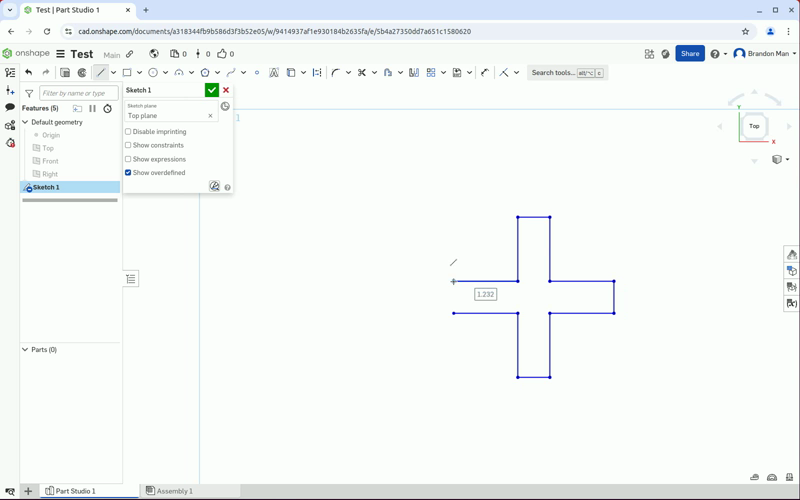
scroll(-6)
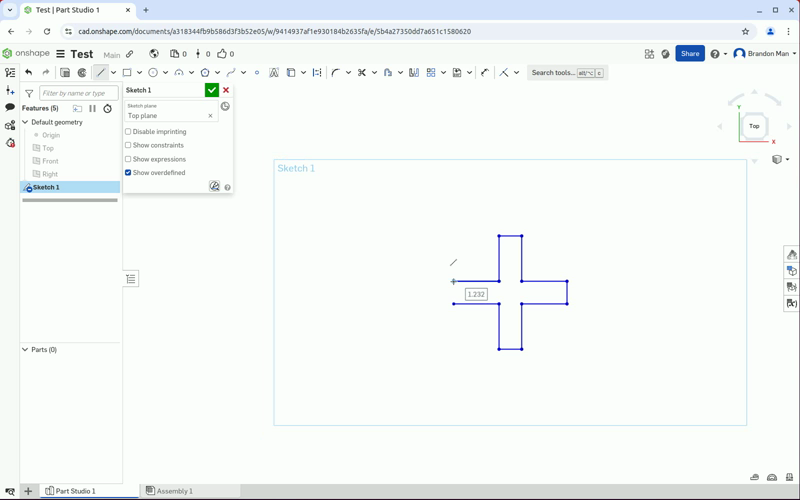
scroll(-6)
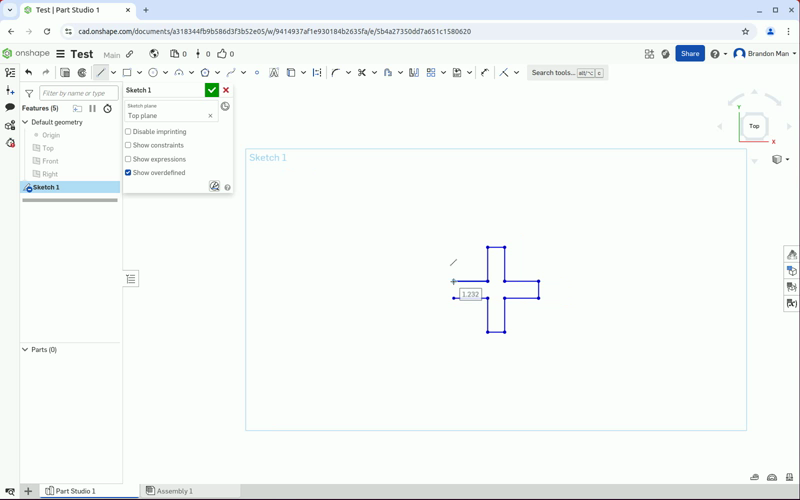
scroll(-6)
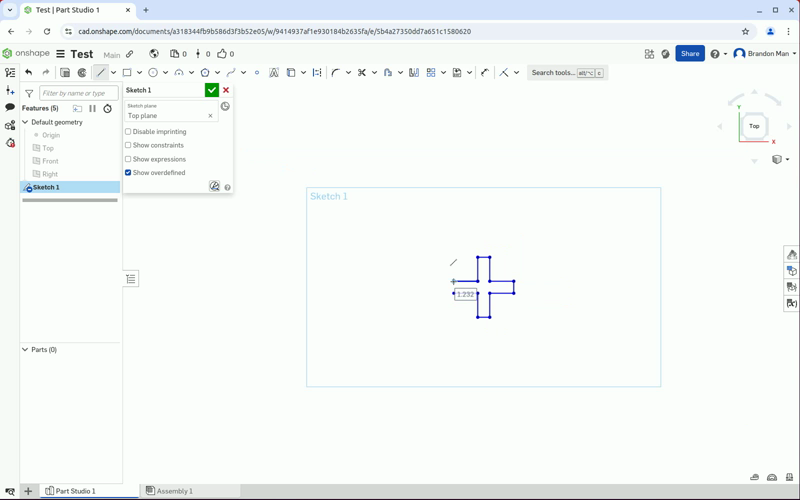
scroll(-6)
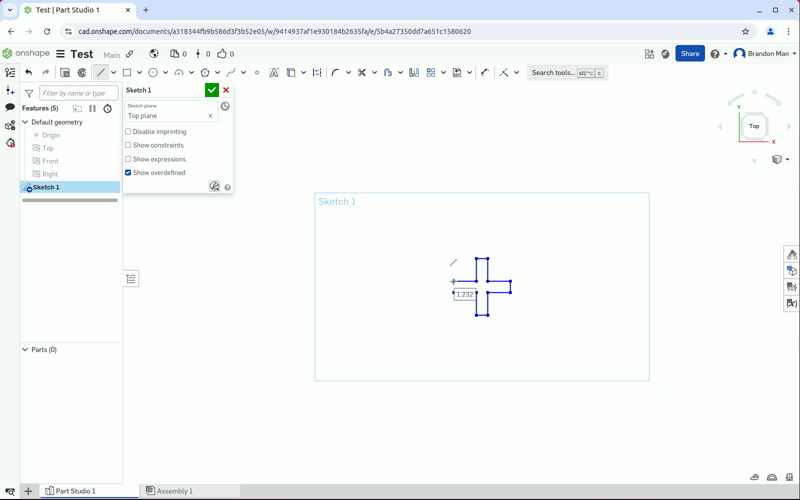
scroll(-6)
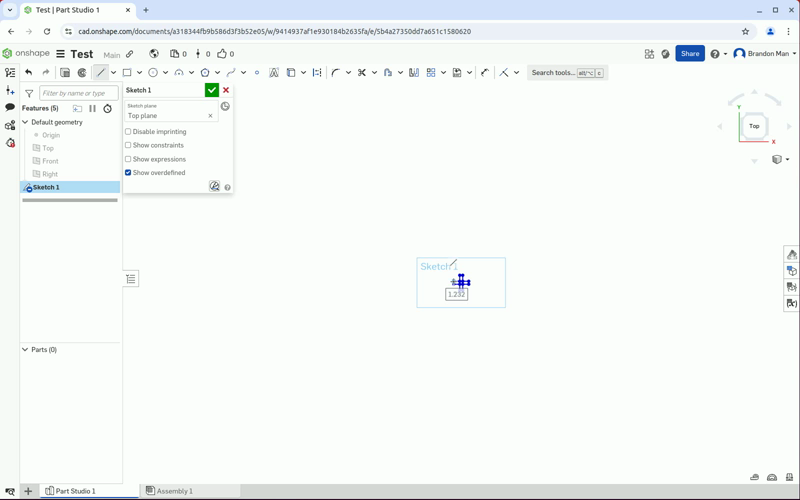
key_up(shift)
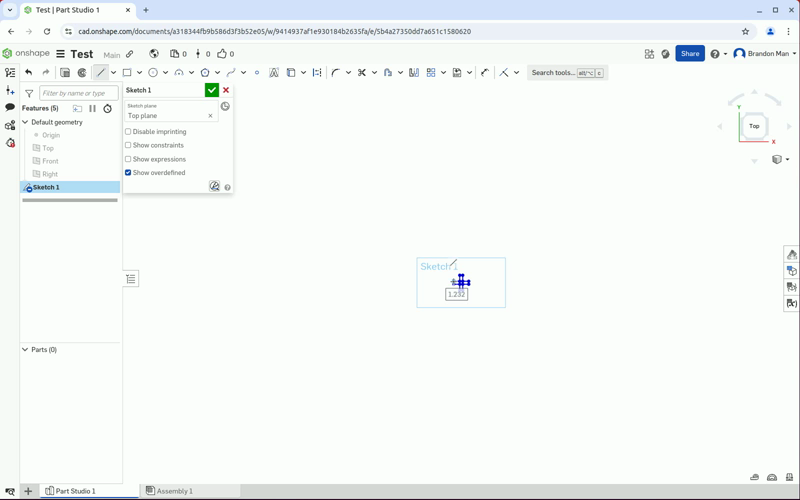
mouse_move(483, 281)
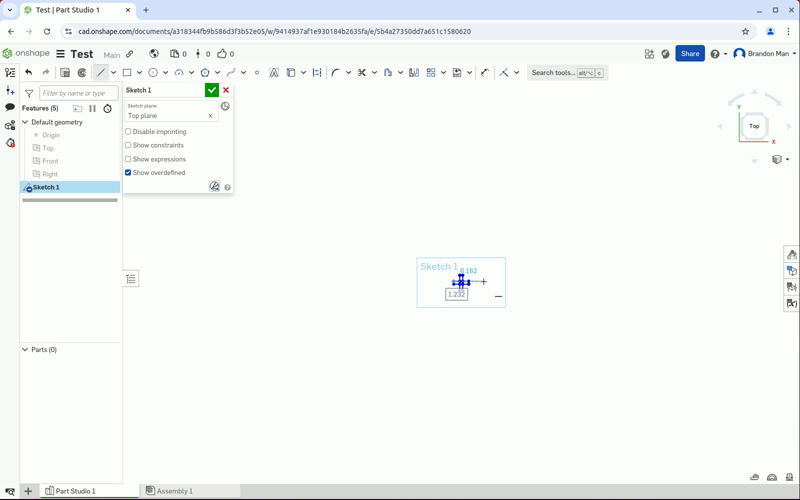
key_down(shift)
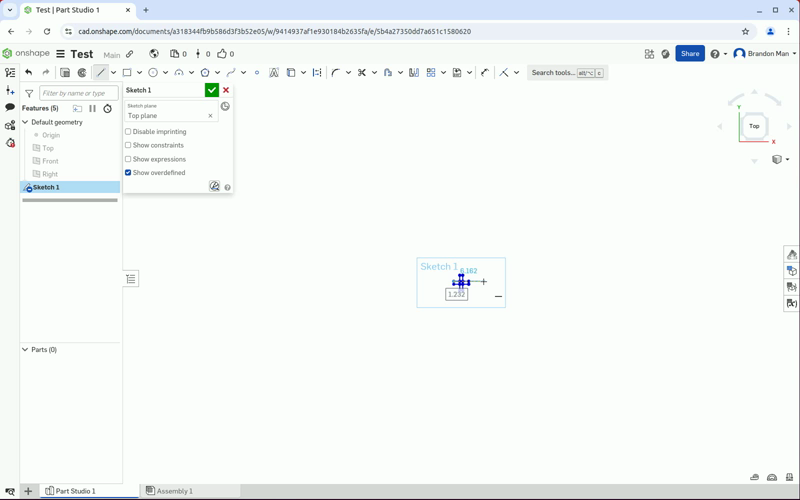
mouse_move(453, 284)
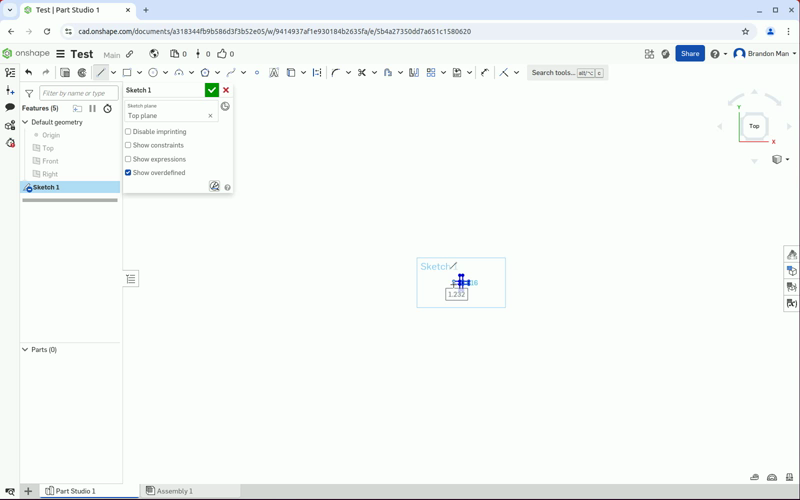
scroll(6)
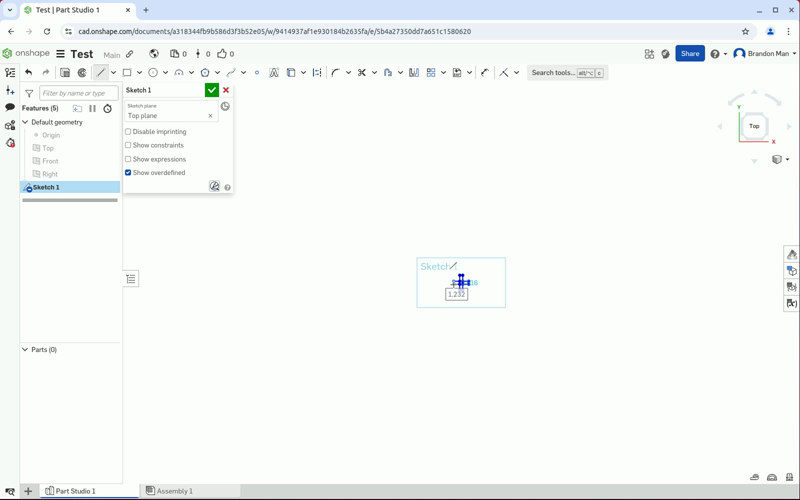
scroll(6)
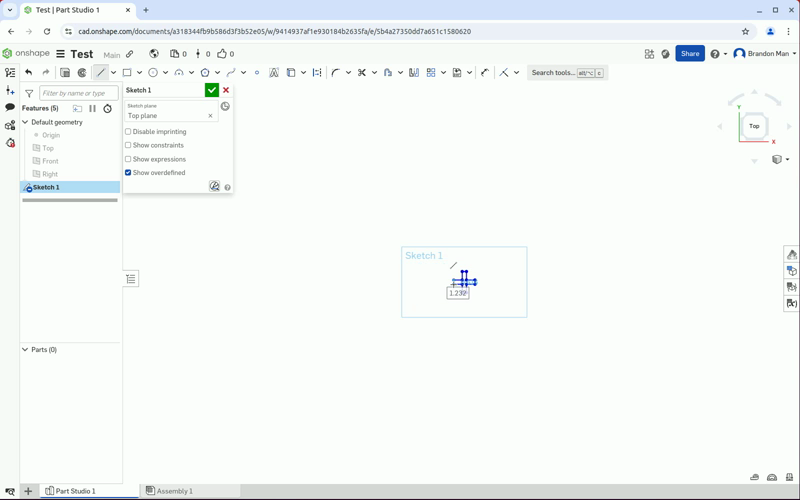
scroll(6)
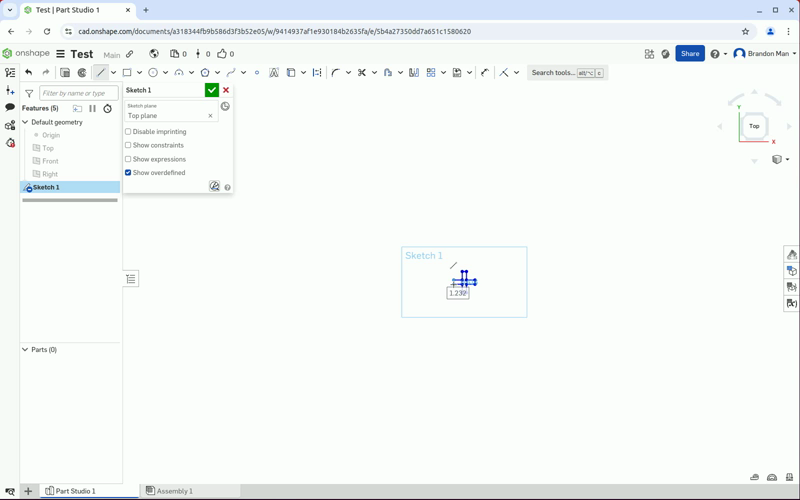
scroll(6)
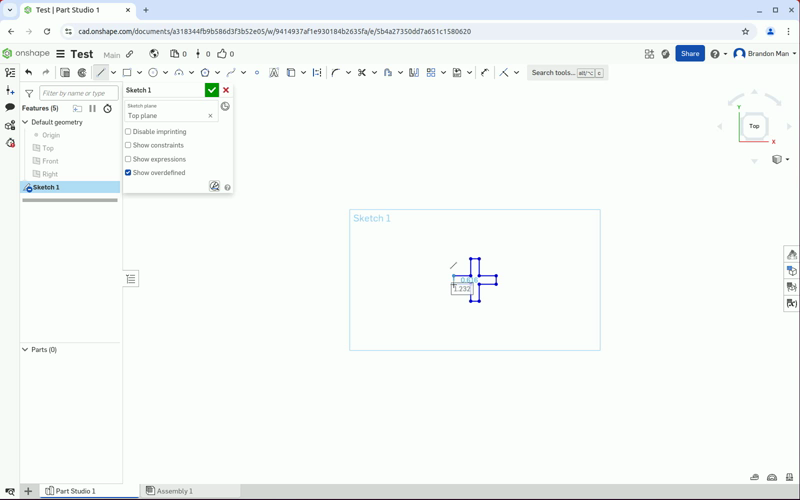
scroll(6)
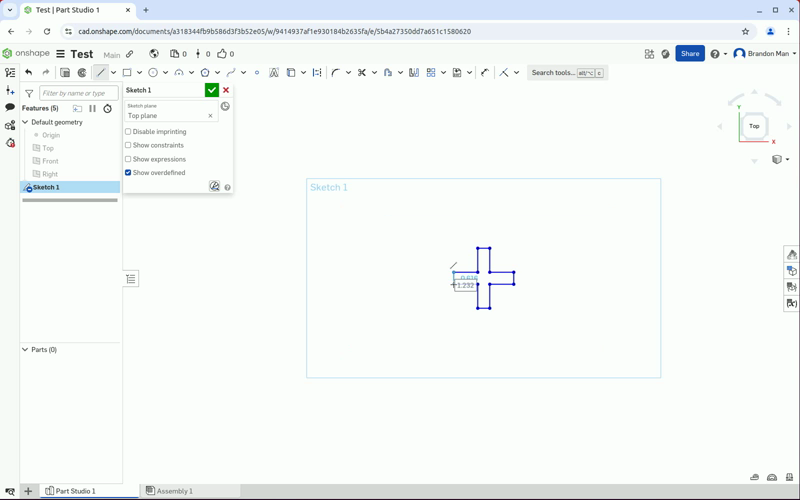
scroll(6)
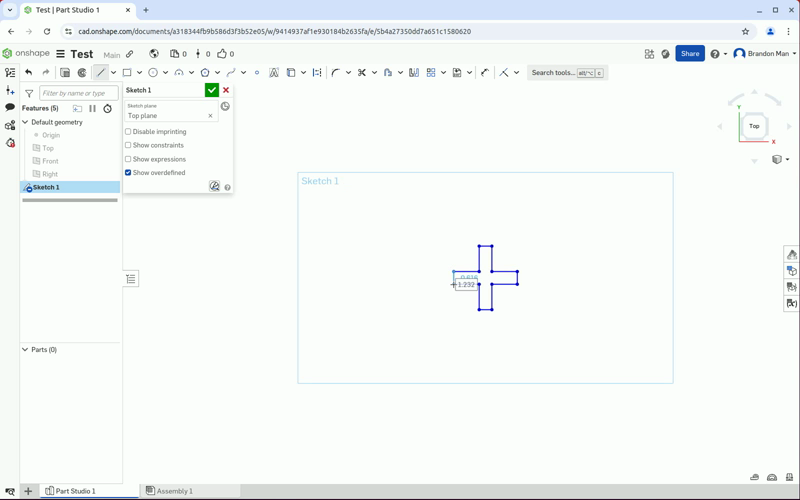
scroll(6)
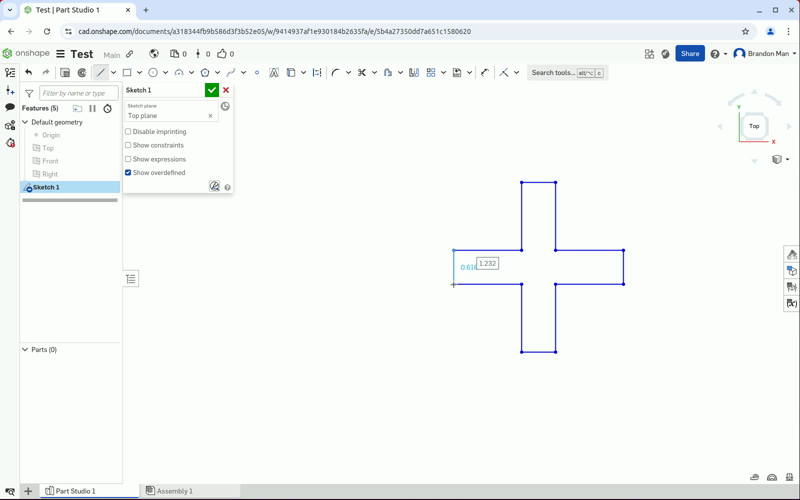
key_up(shift)
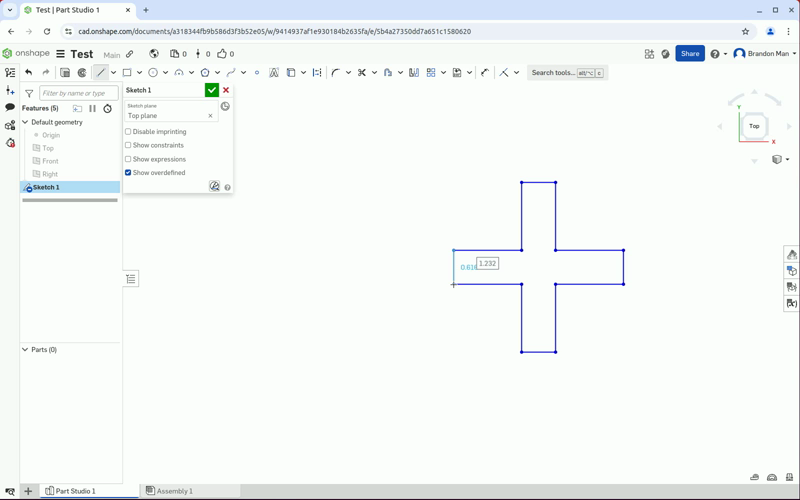
click(453, 284)
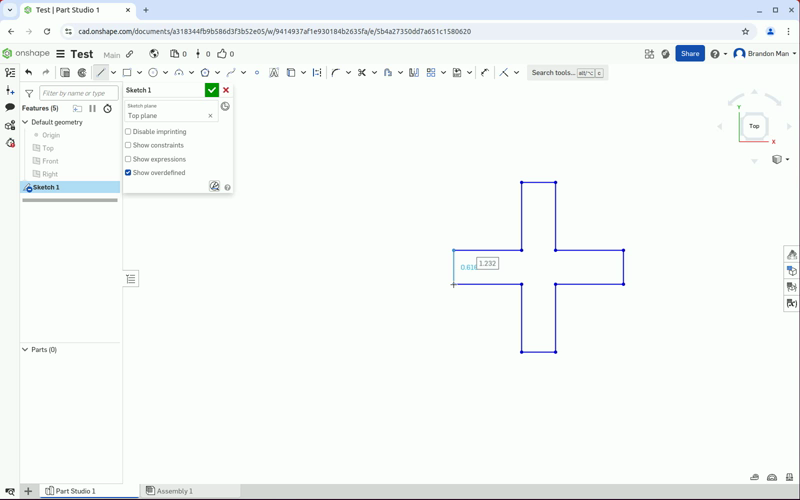
scroll(-6)
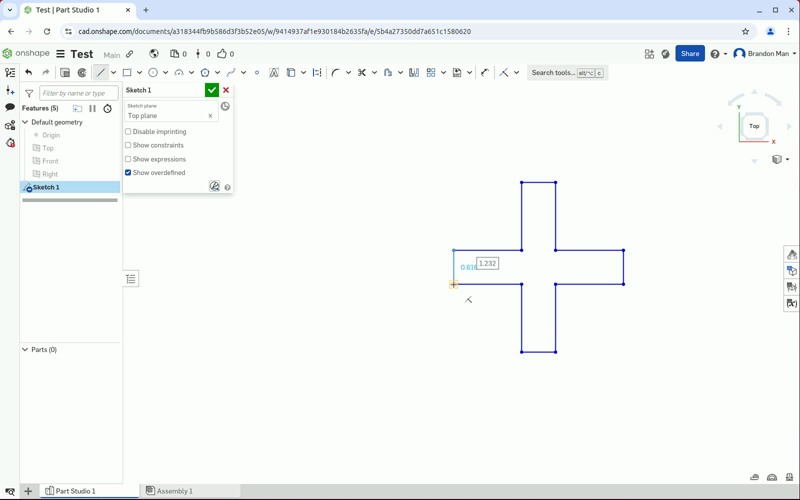
scroll(-6)
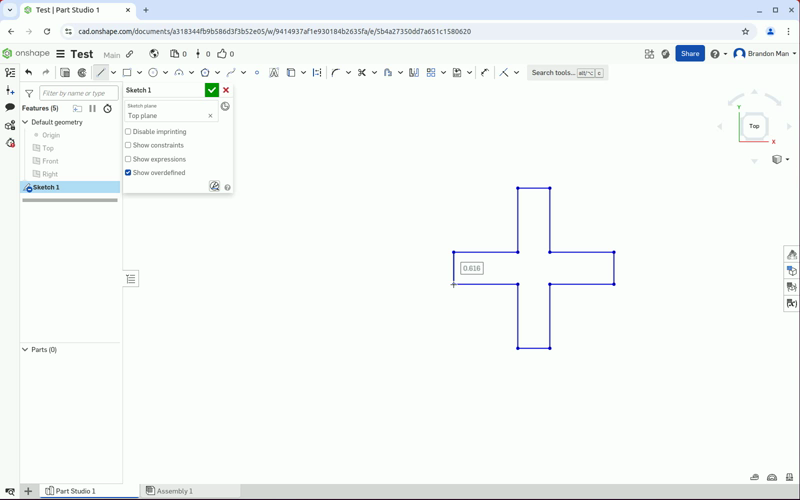
scroll(-6)
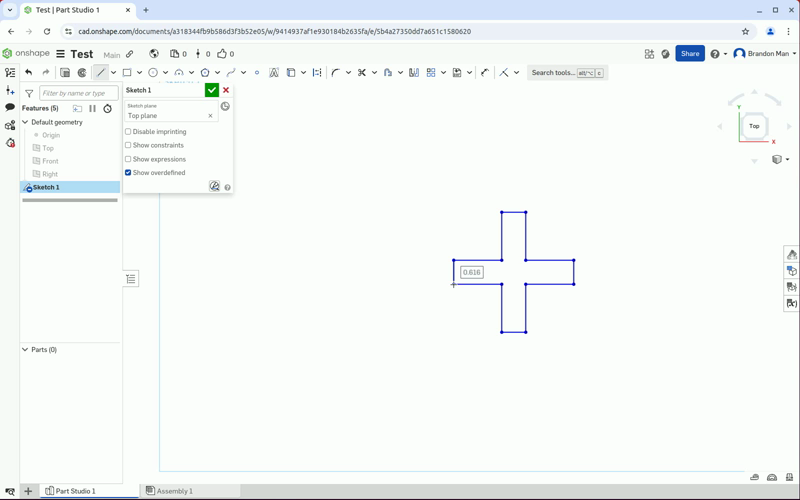
scroll(-6)
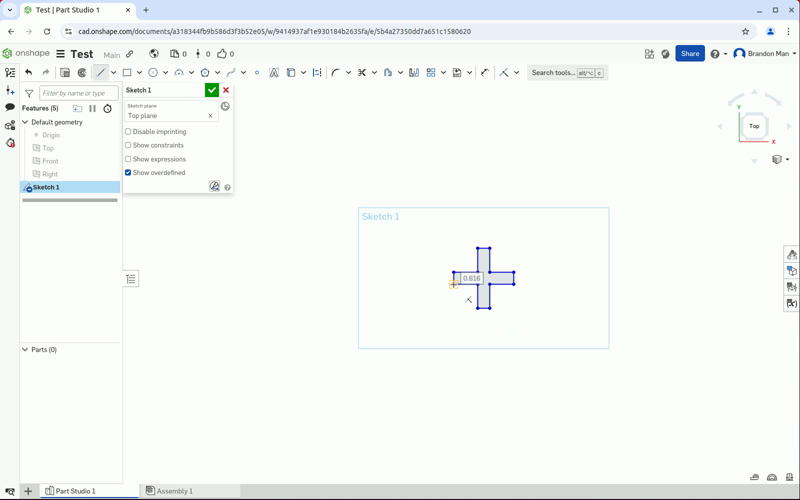
scroll(-6)
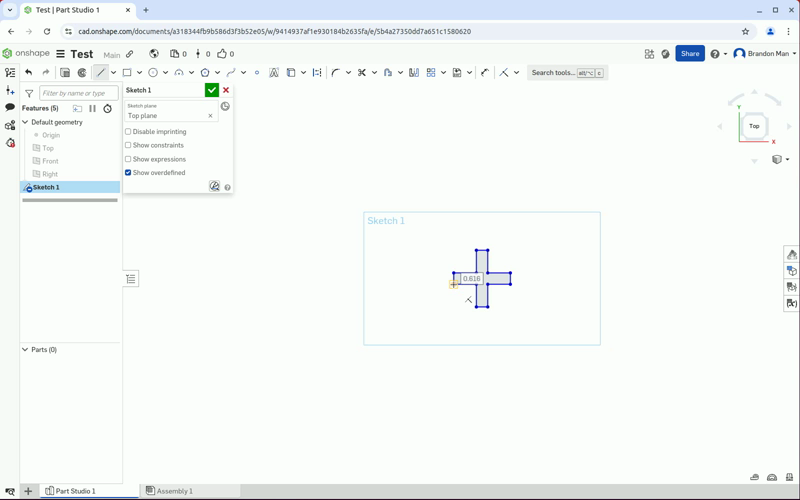
scroll(-6)
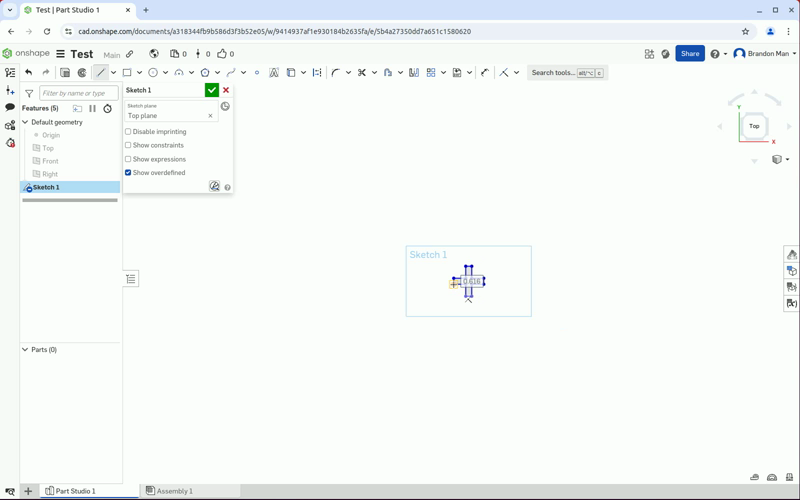
scroll(-6)
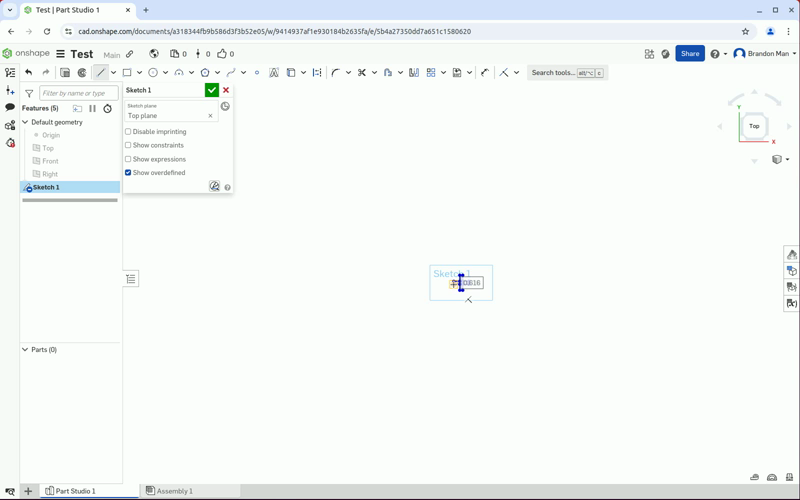
key(esc)
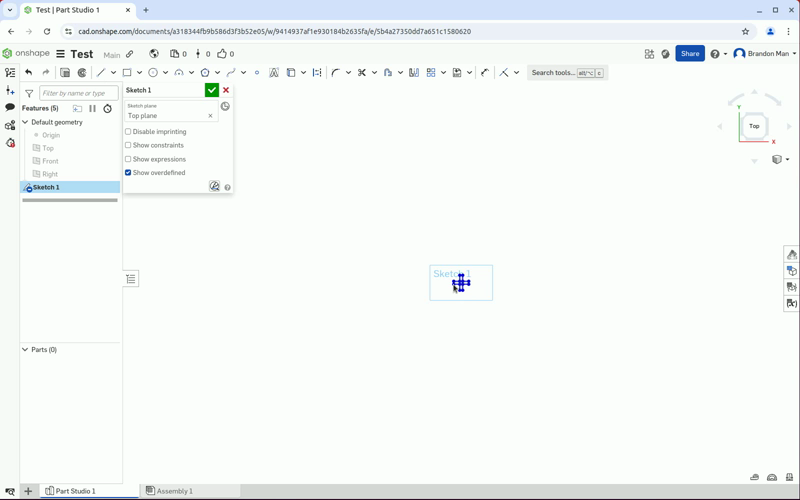
mouse_move(467, 281)
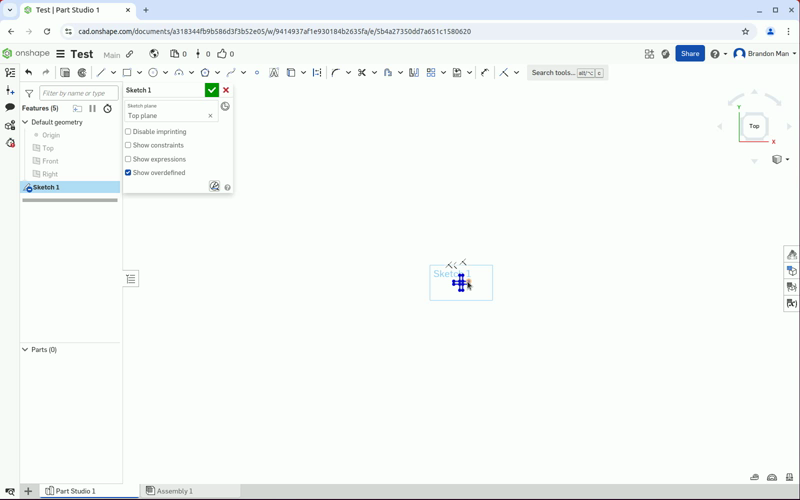
scroll(6)
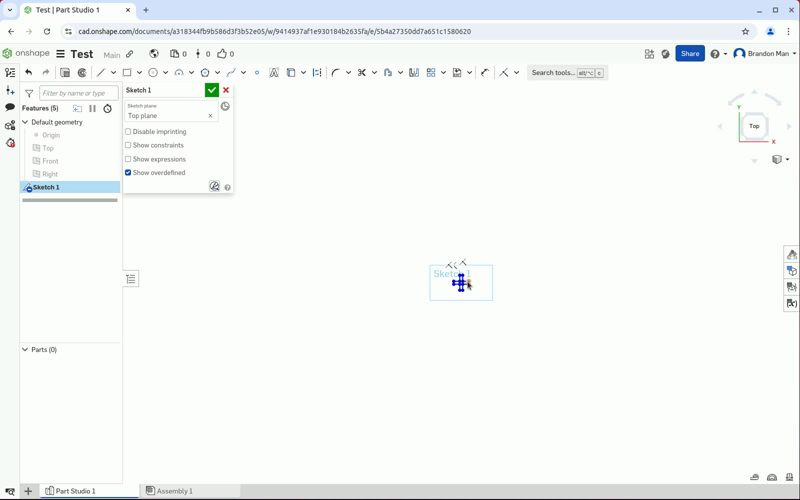
scroll(6)
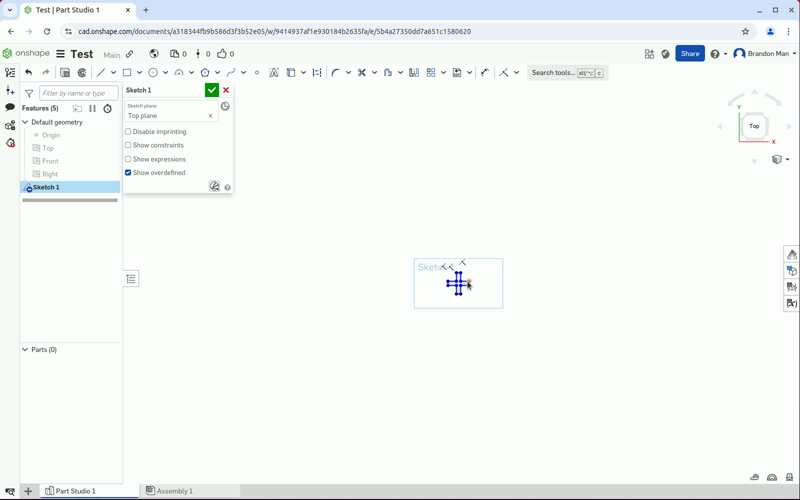
scroll(6)
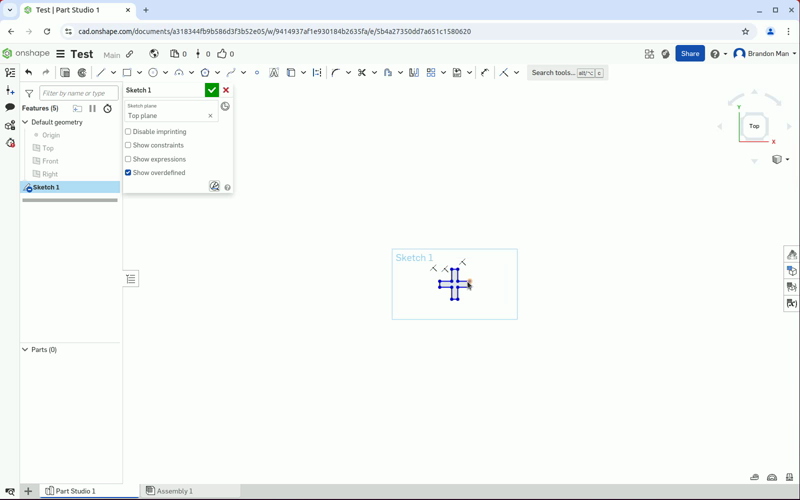
scroll(6)
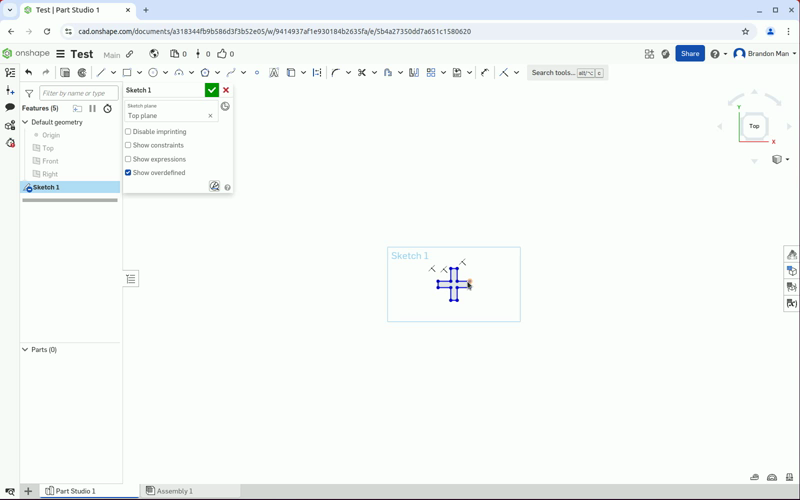
scroll(6)
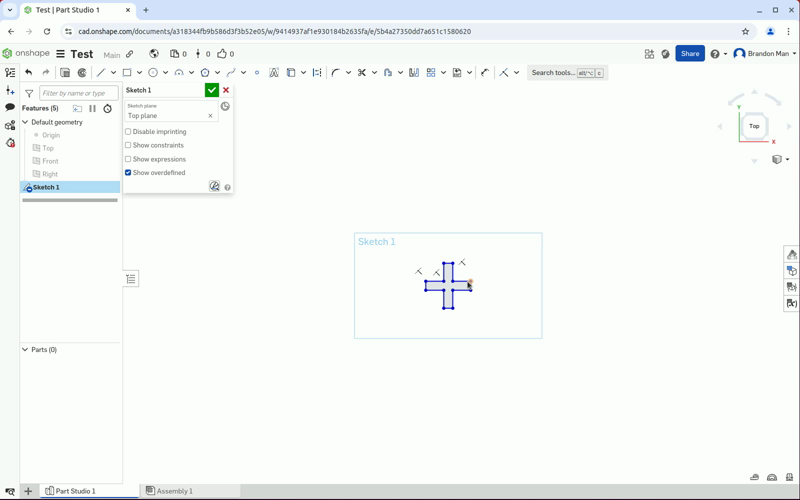
scroll(6)
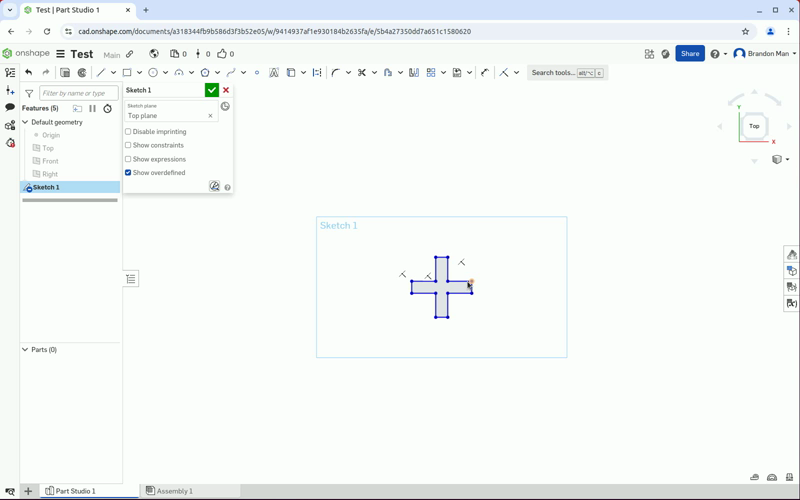
scroll(6)
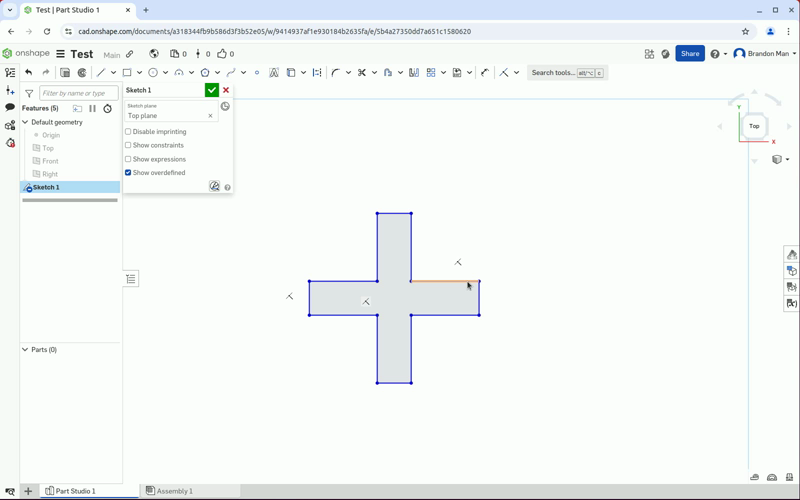
click(467, 281)
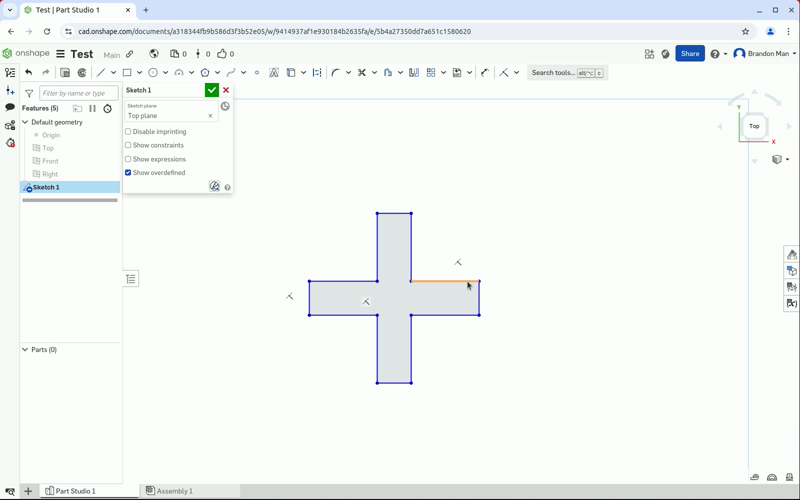
scroll(-6)
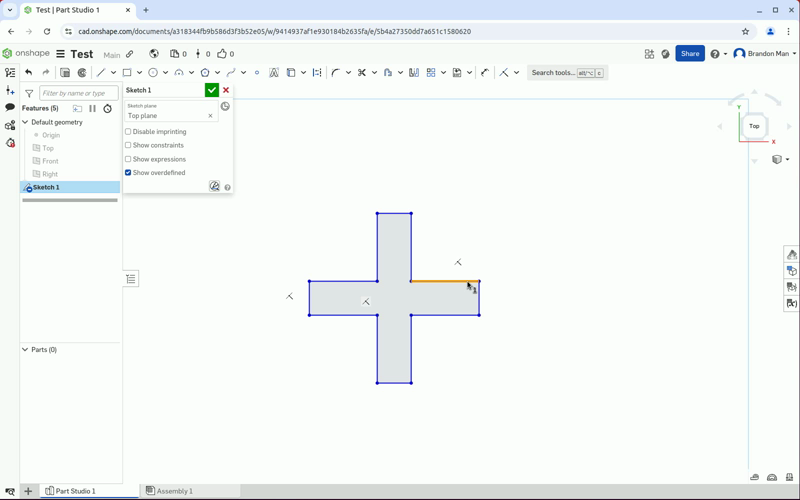
scroll(-6)
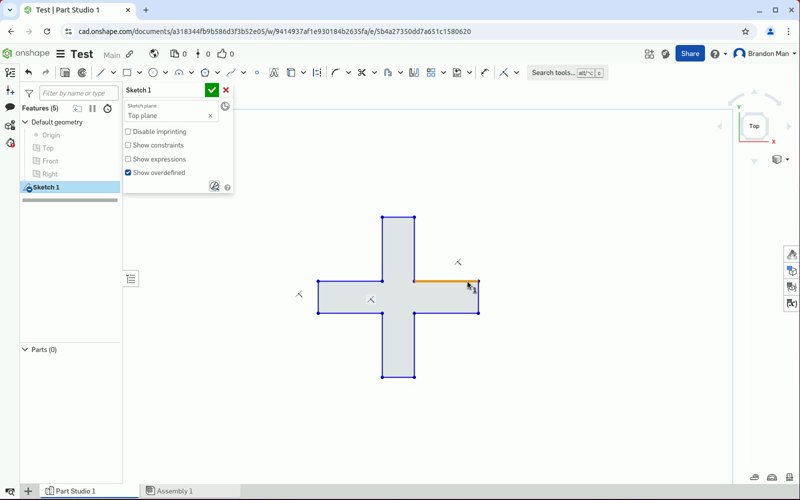
scroll(-6)
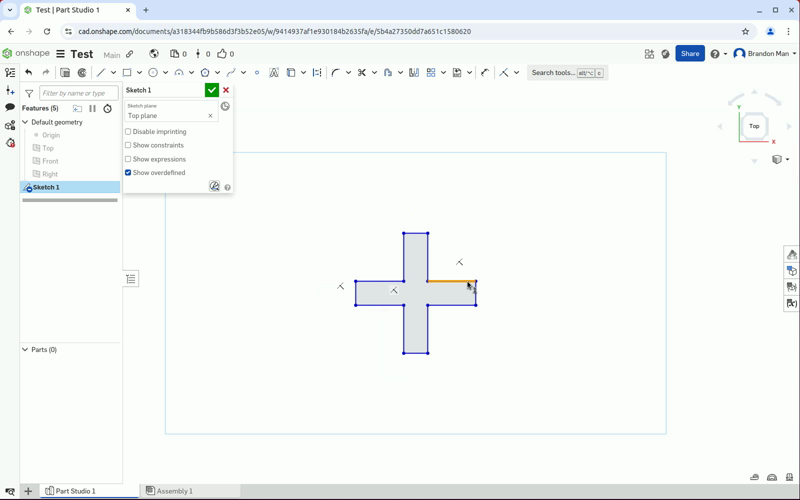
scroll(-6)
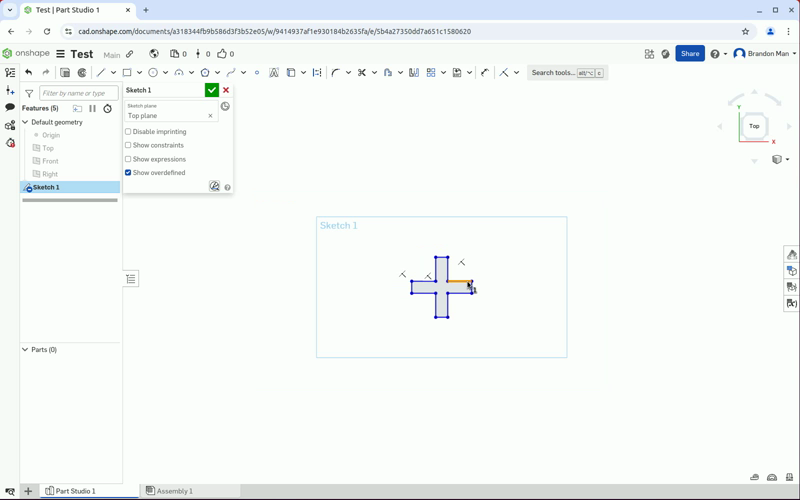
scroll(-6)
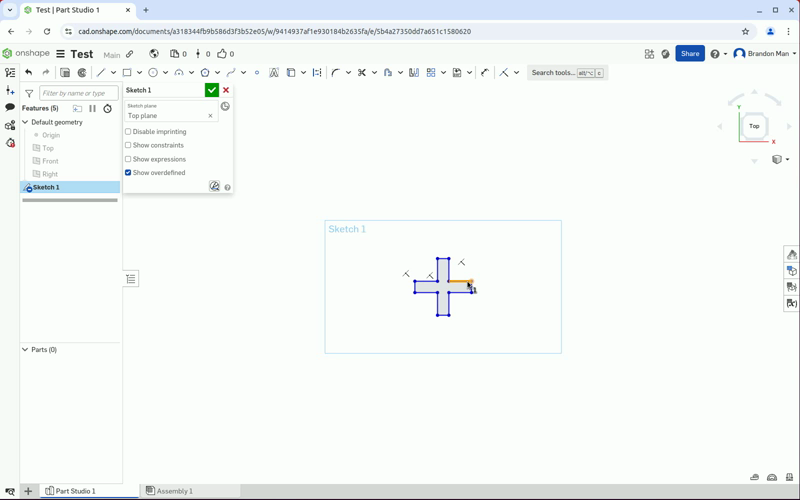
scroll(-6)
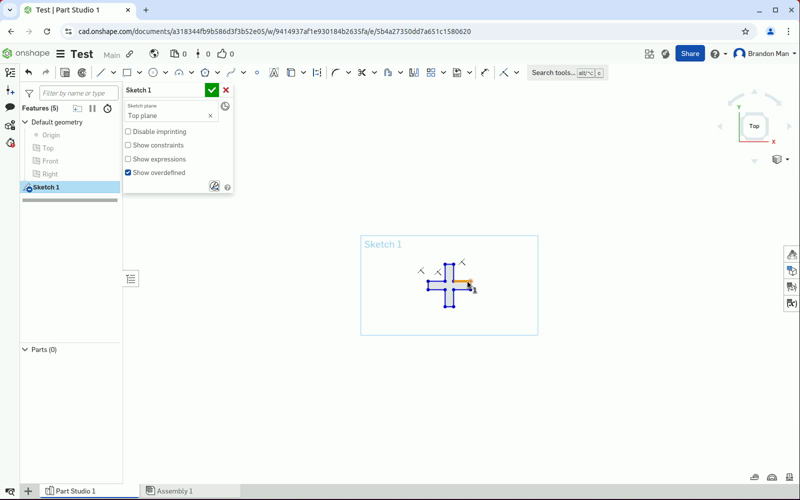
scroll(-6)
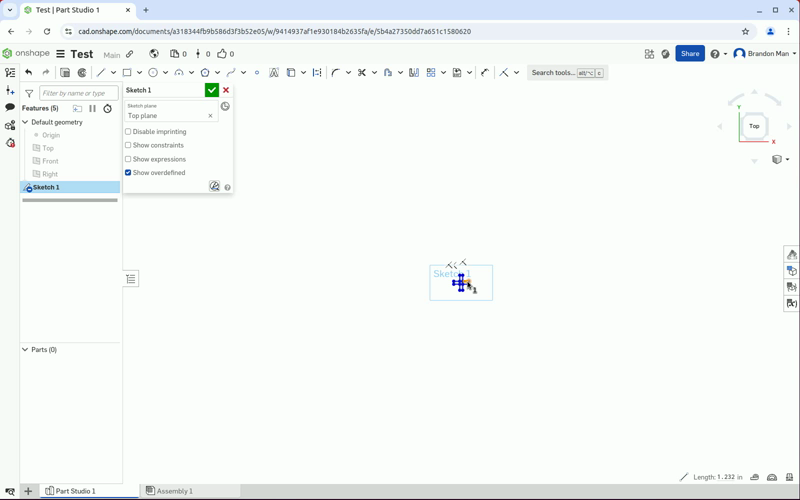
mouse_move(73, 352)
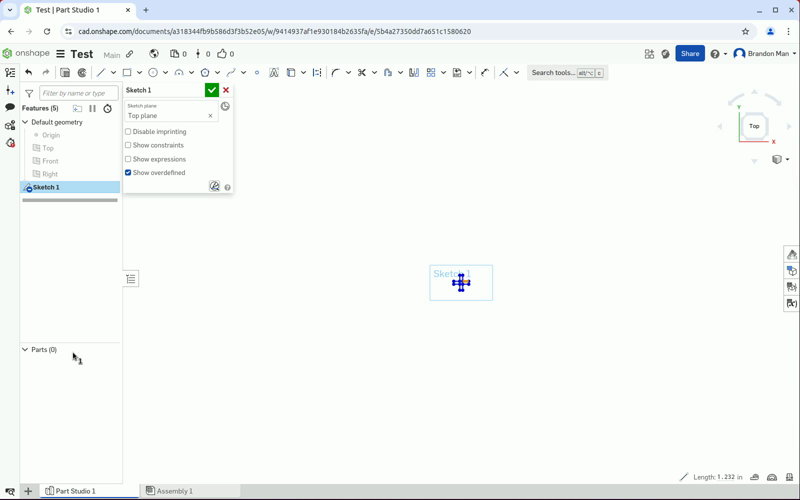
key(shift+y)
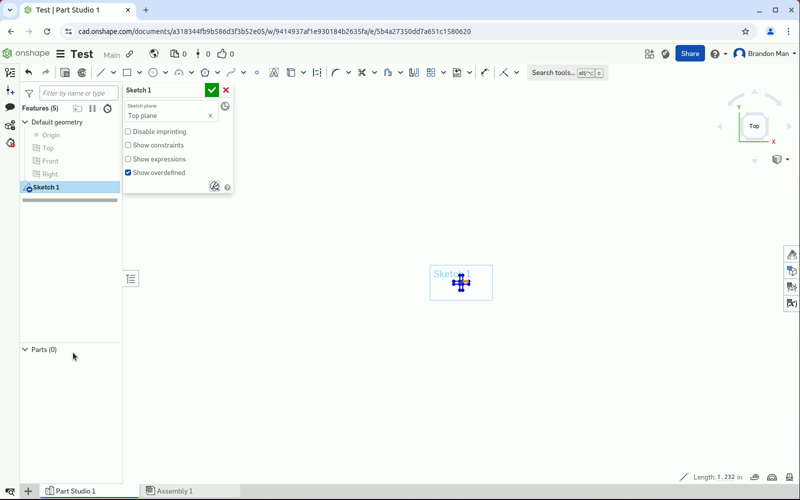
key(shift+e)
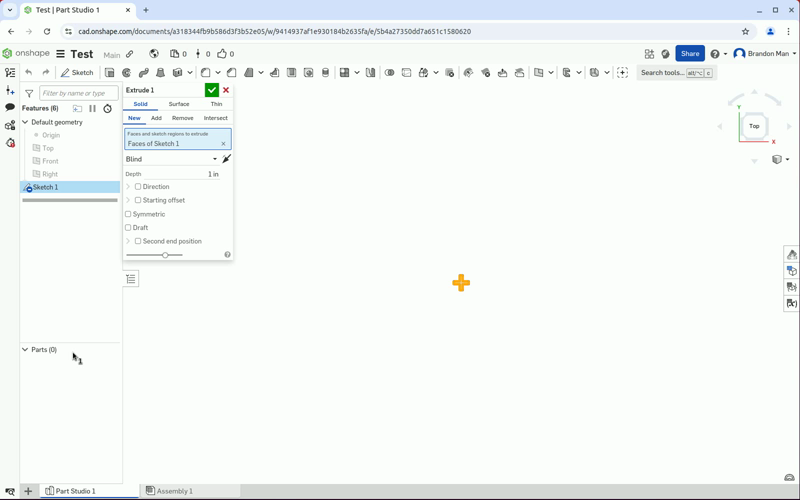
mouse_move(143, 106)
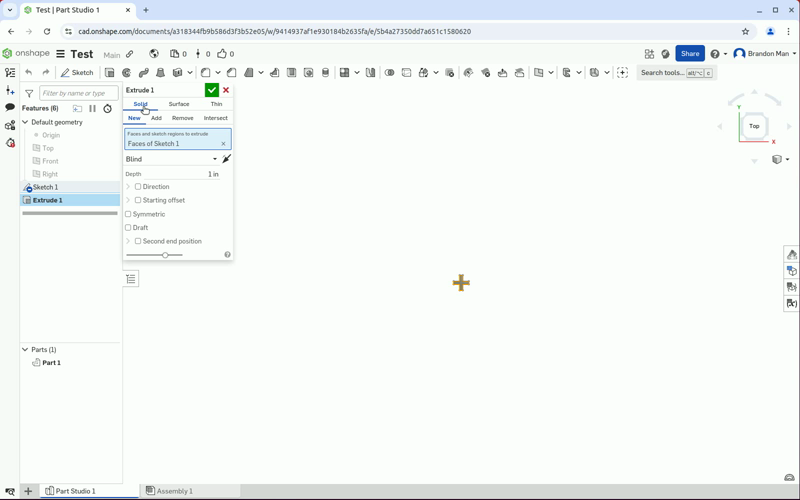
click(143, 106)
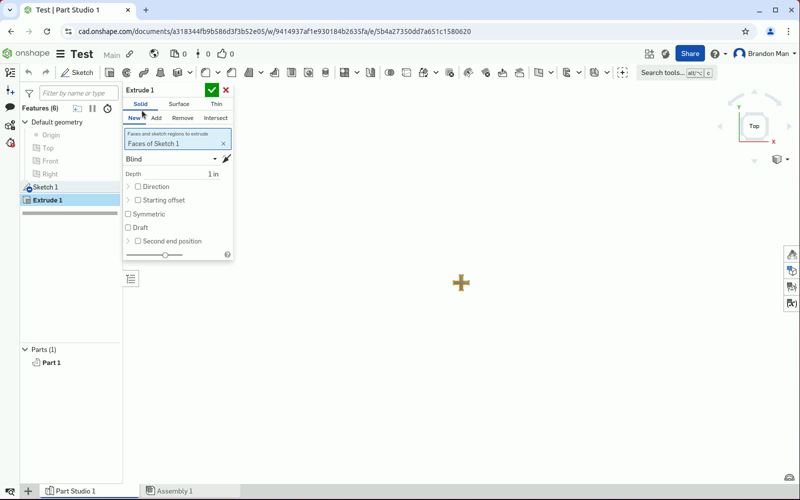
mouse_move(137, 120)
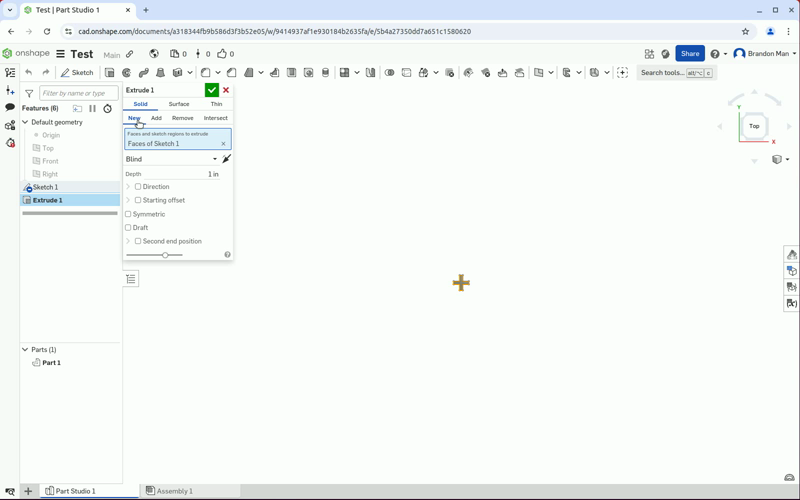
click(137, 120)
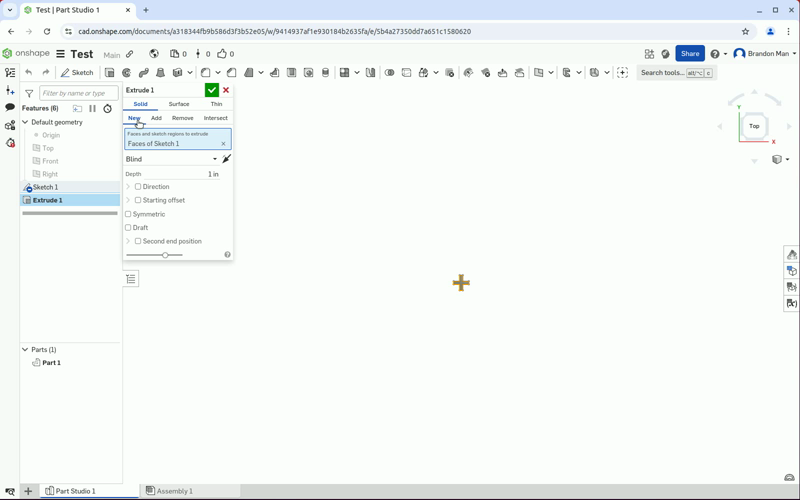
key(tab, 4)
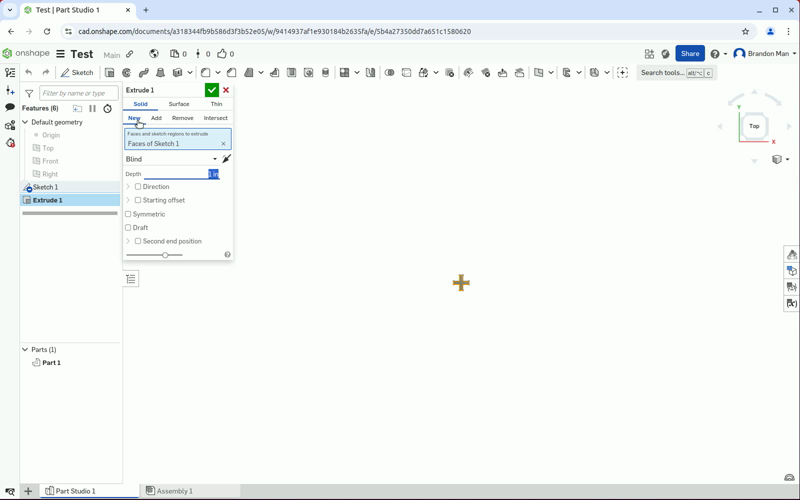
text(23.108)
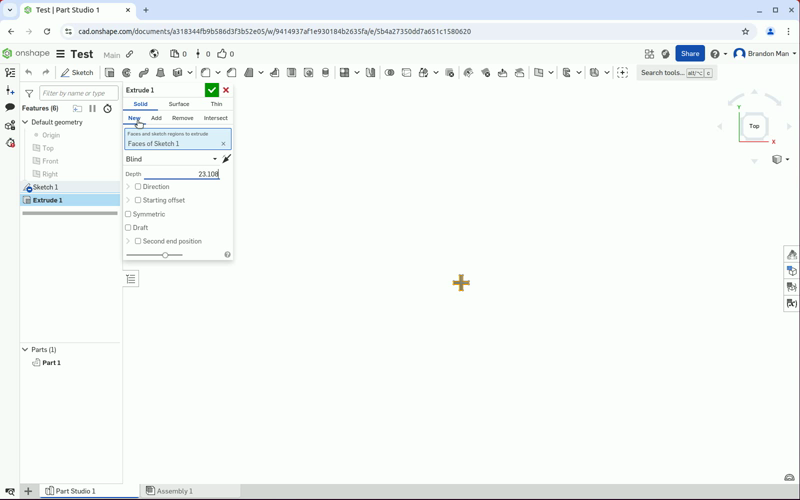
key(enter)
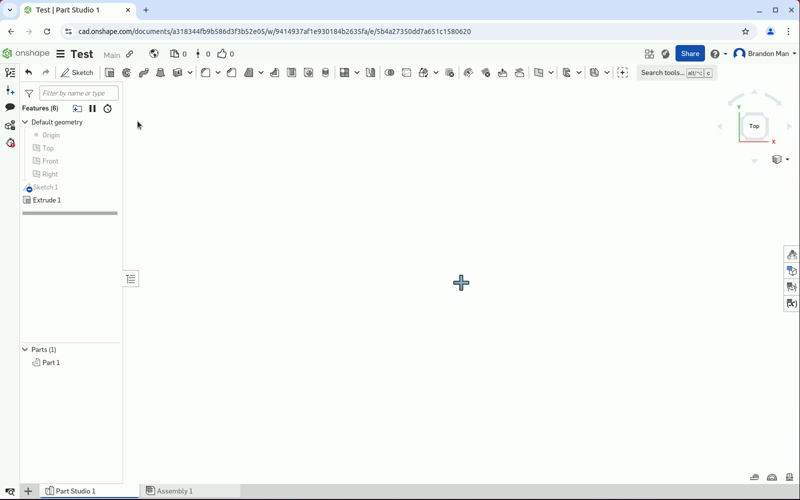
key(shift+h)
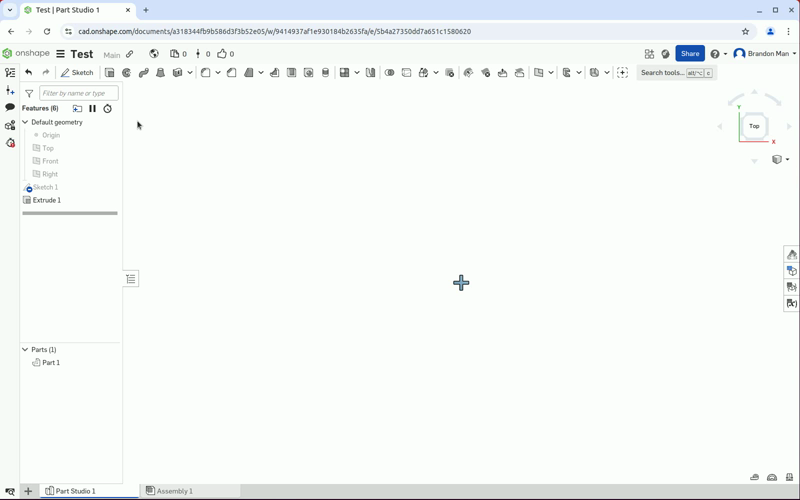
key(shift+h)
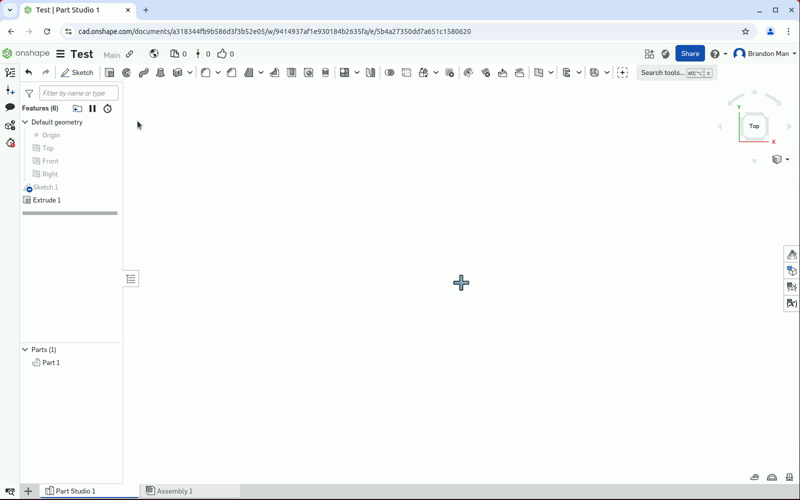
mouse_move(73, 189)
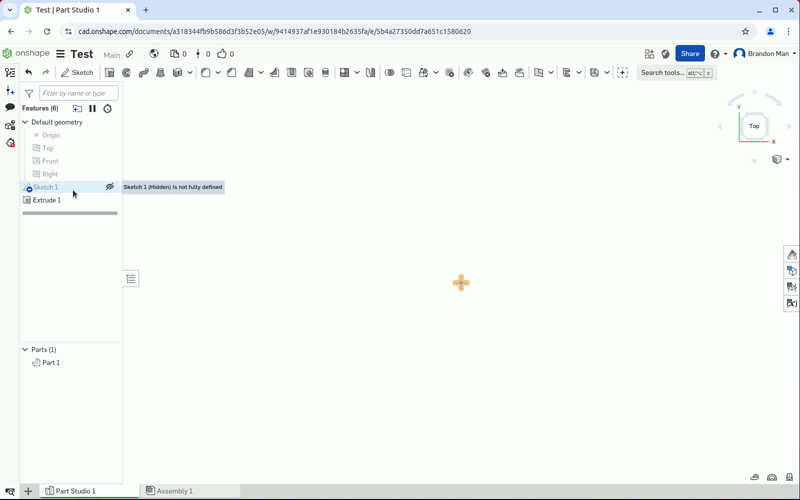
click(73, 189)
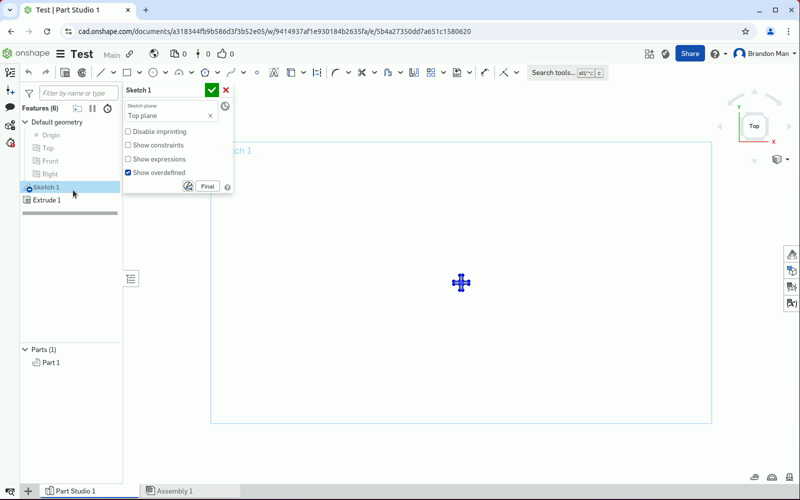
mouse_move(229, 92)
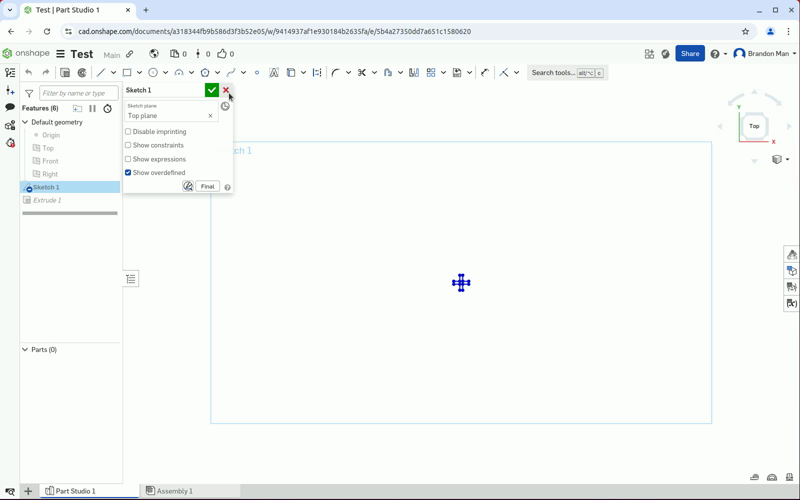
click(229, 92)
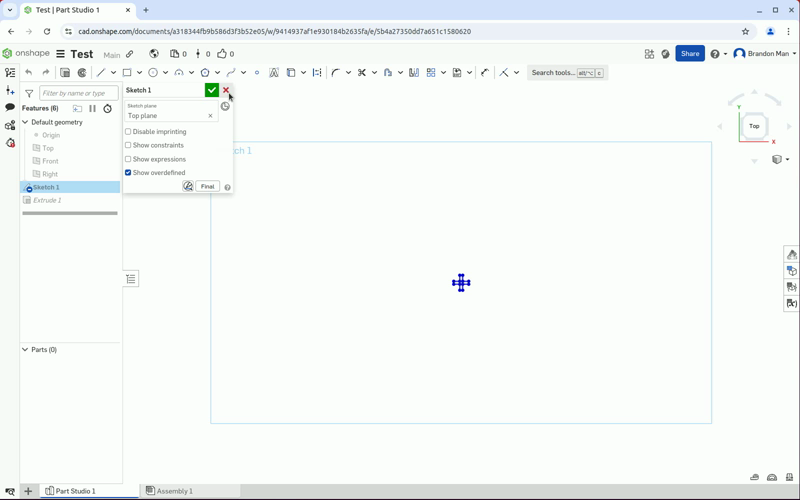
key(shift+s)
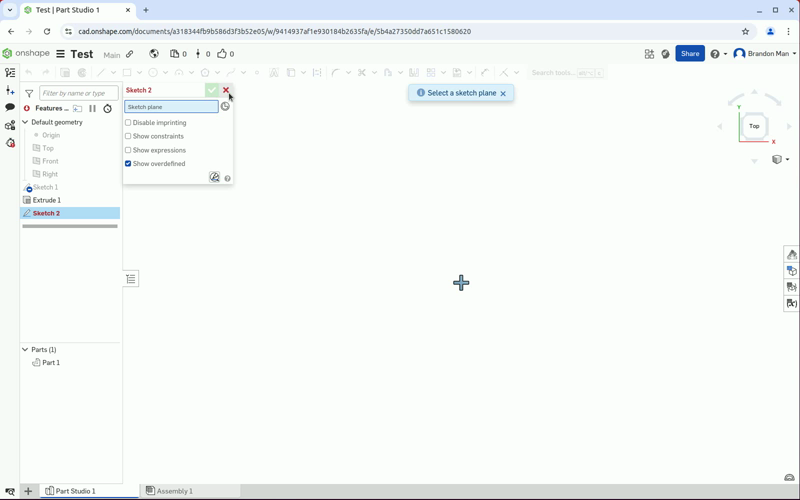
mouse_move(73, 150)
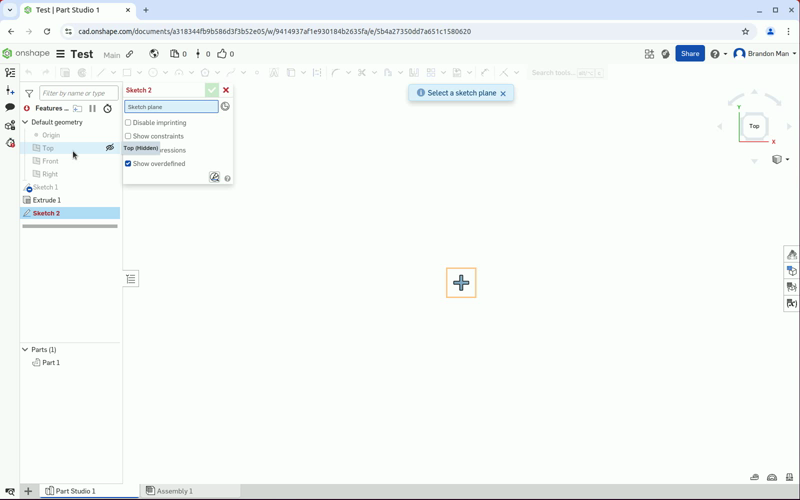
click(73, 150)
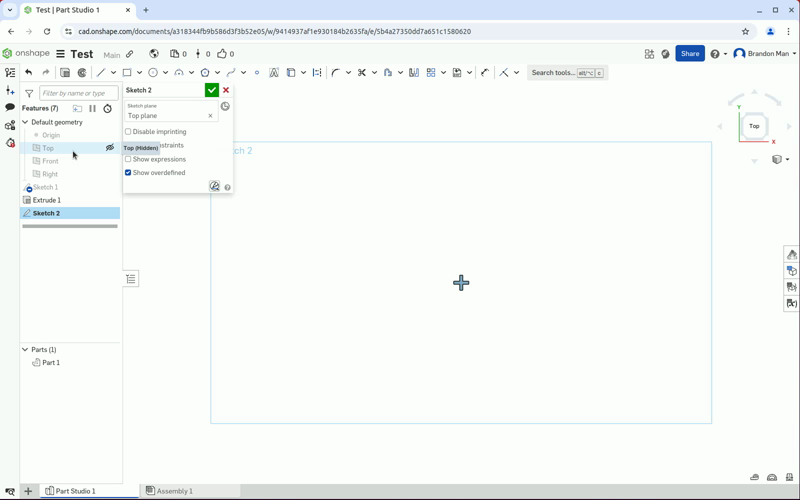
mouse_move(73, 352)
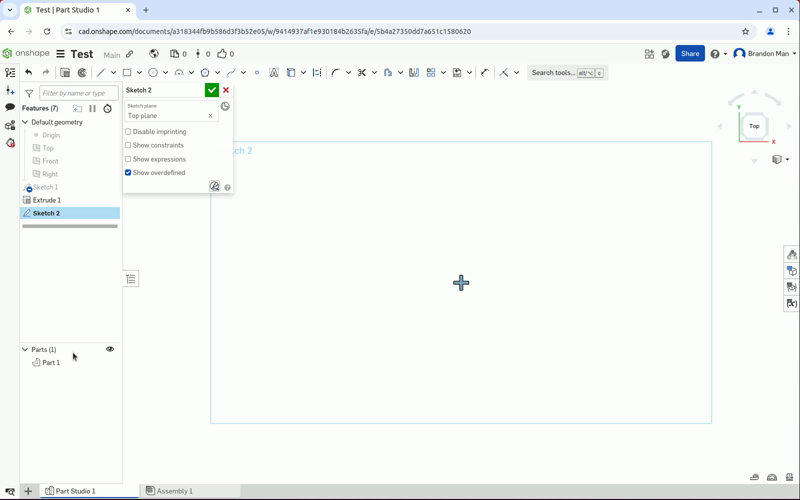
key(y)
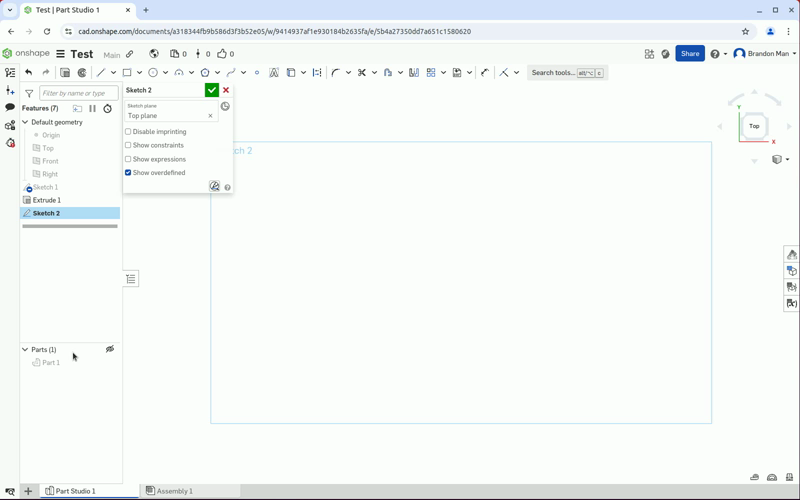
key(c)
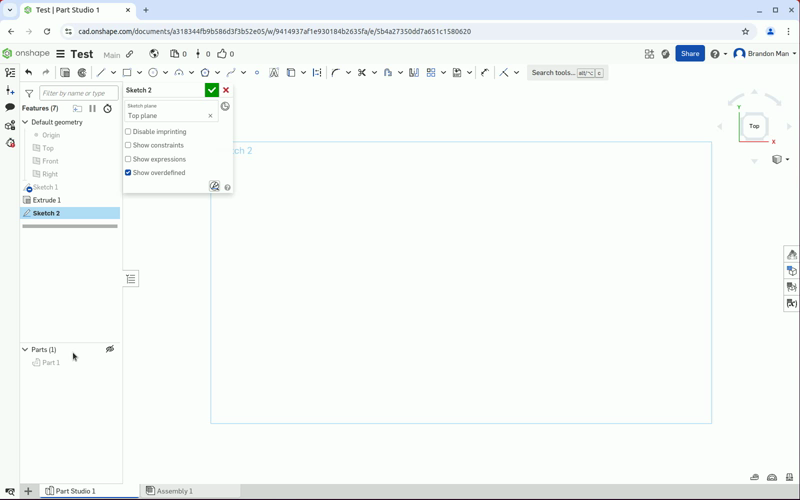
key_down(shift)
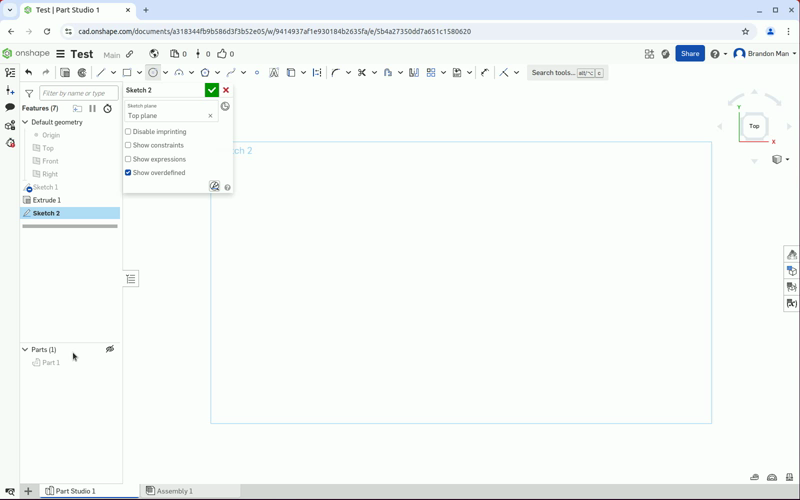
mouse_move(461, 282)
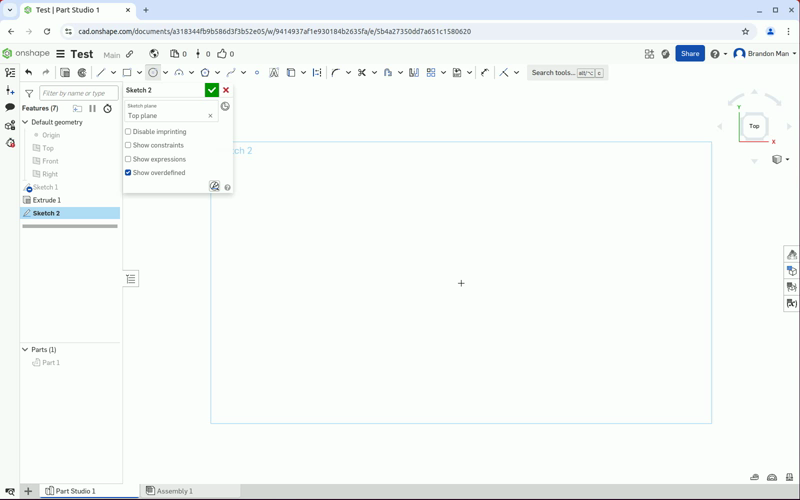
click(461, 282)
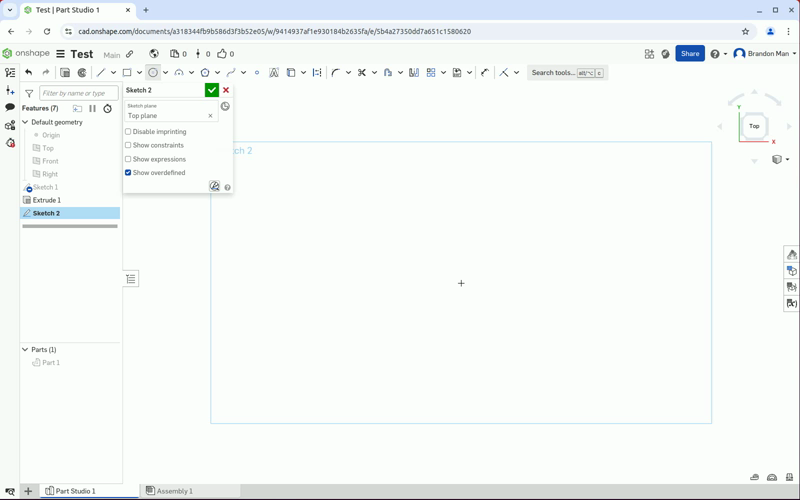
key_up(shift)
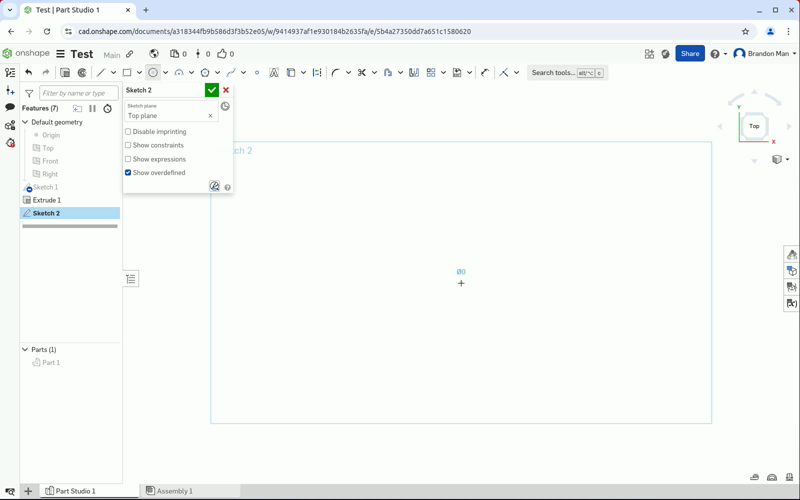
mouse_move(470, 282)
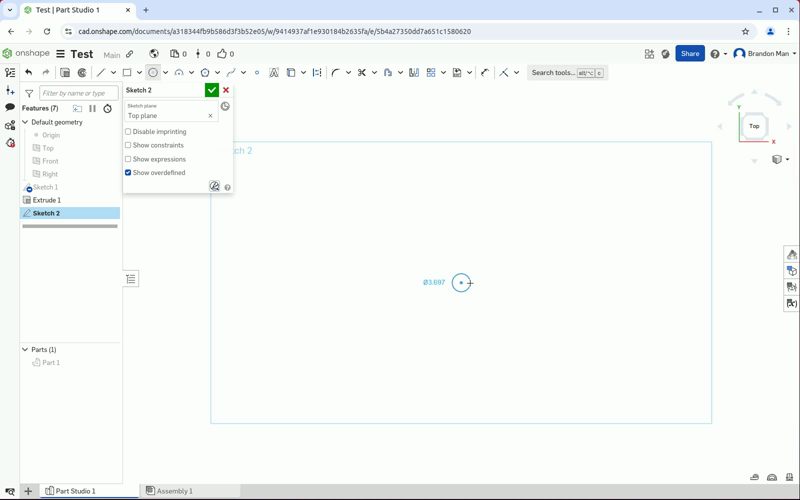
click(470, 282)
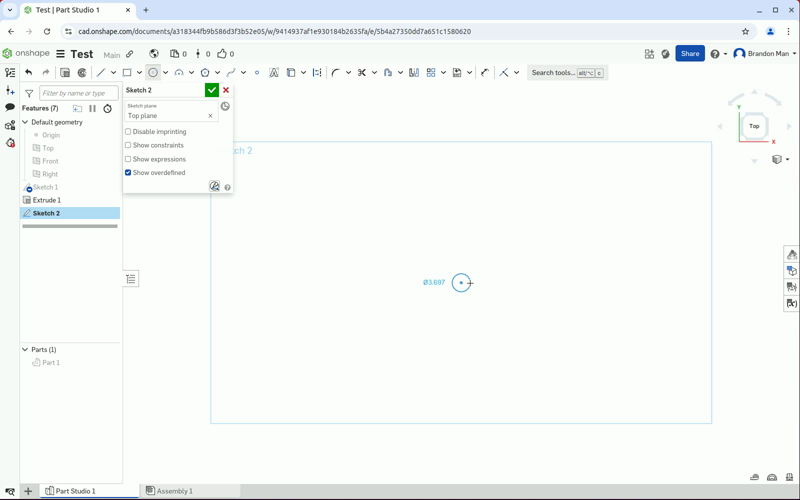
key(esc)
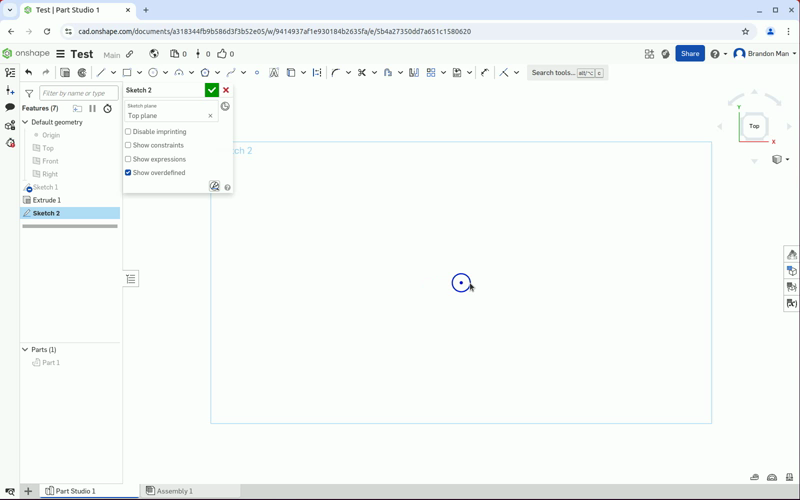
mouse_move(454, 287)
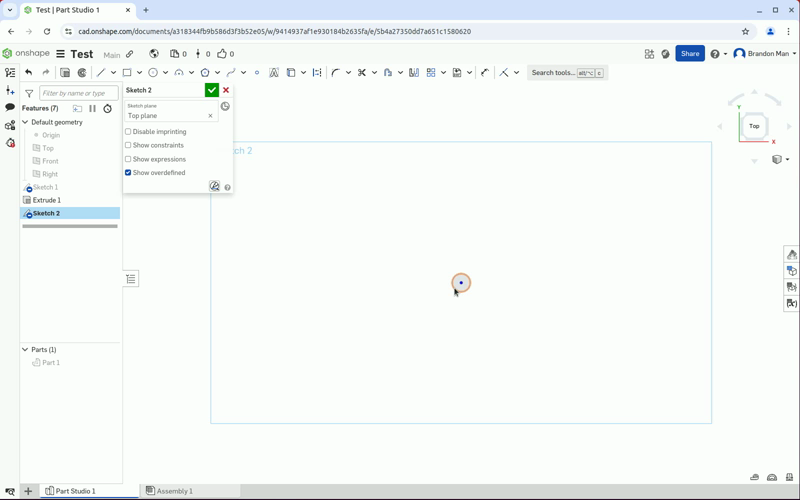
scroll(6)
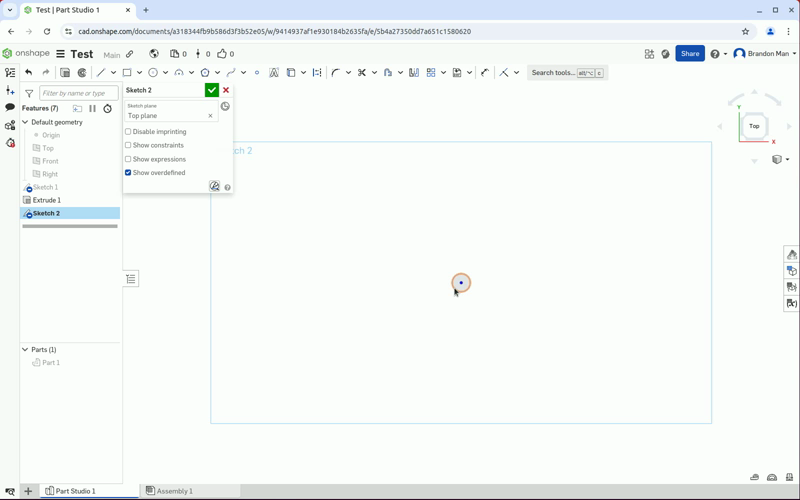
scroll(6)
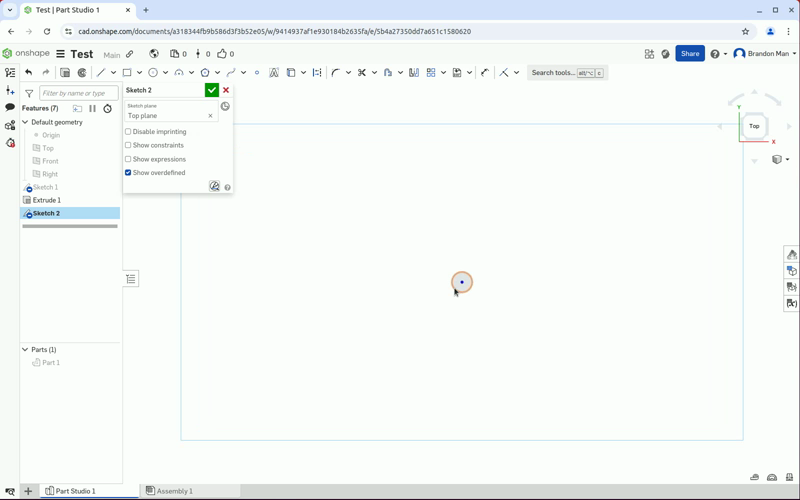
scroll(6)
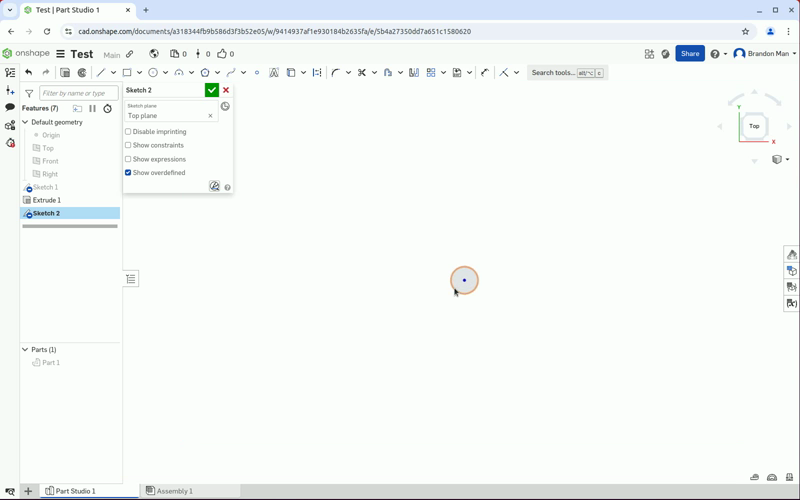
scroll(6)
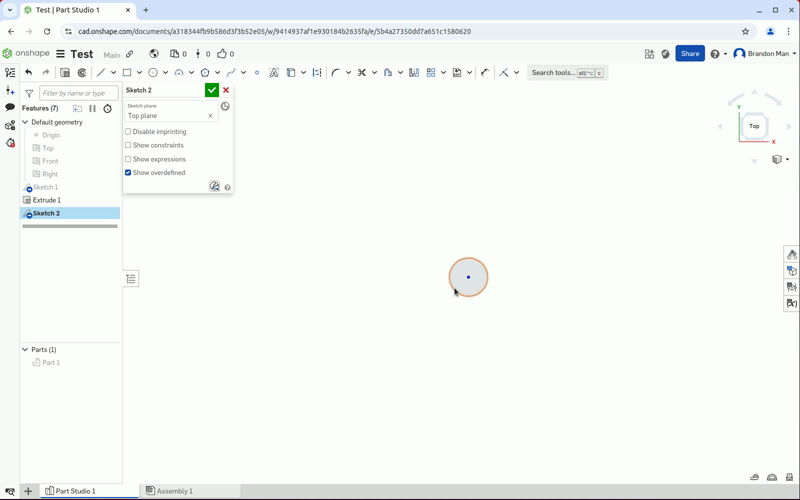
scroll(6)
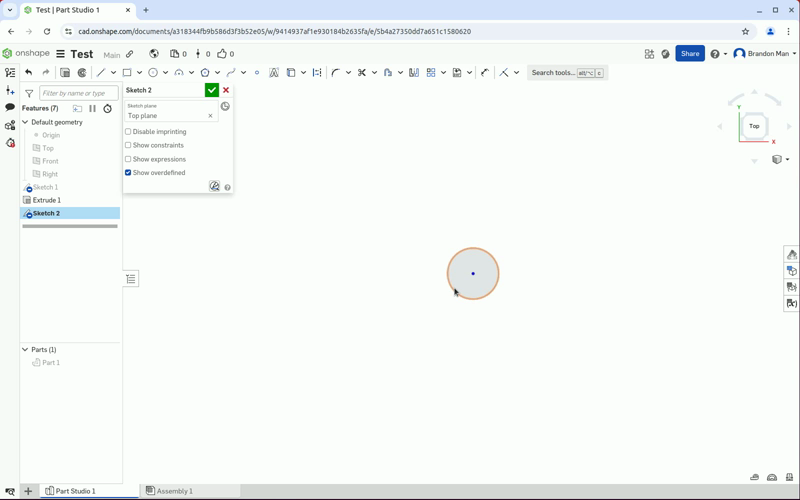
scroll(6)
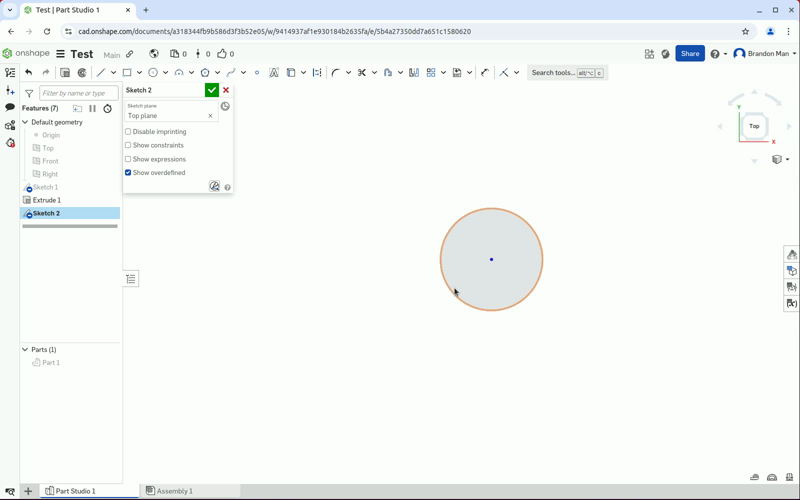
scroll(6)
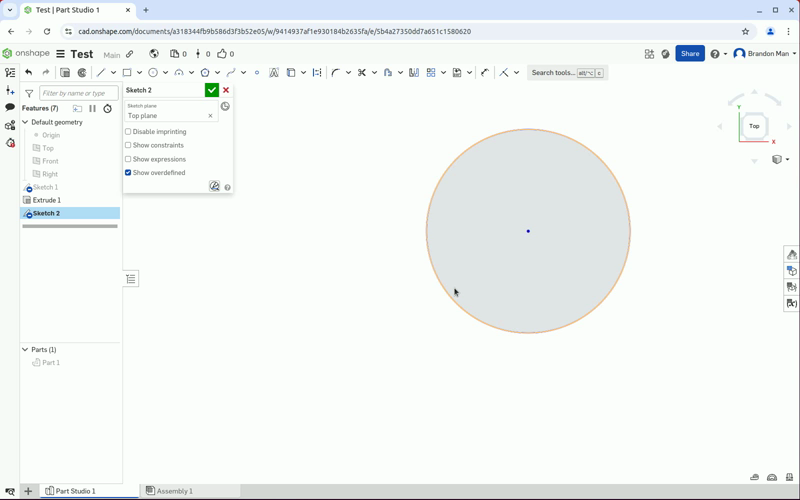
click(454, 287)
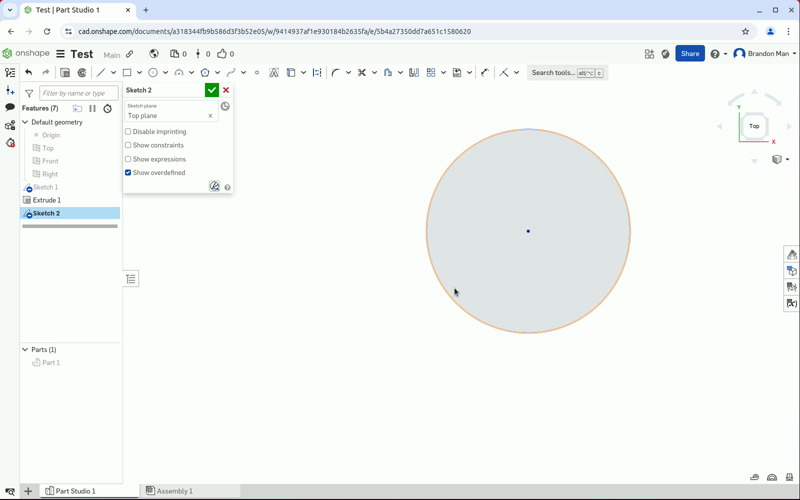
scroll(-6)
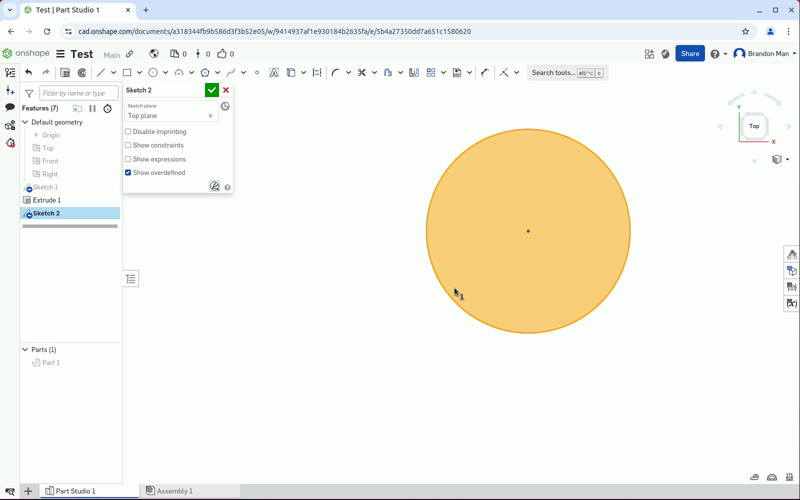
scroll(-6)
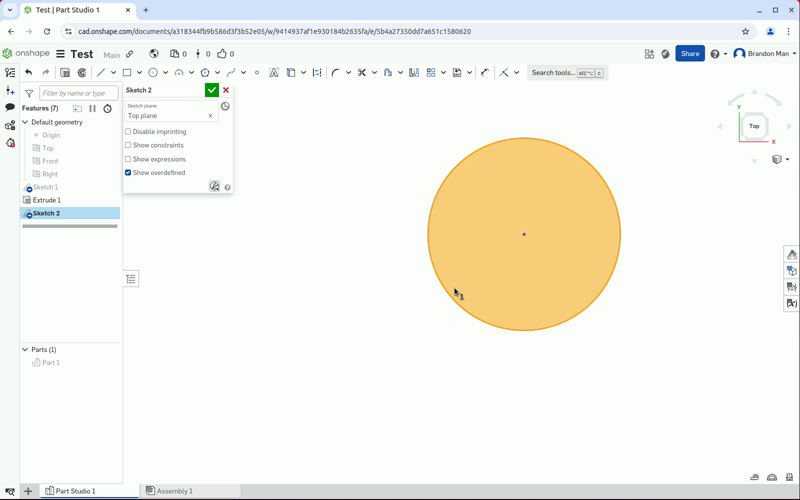
scroll(-6)
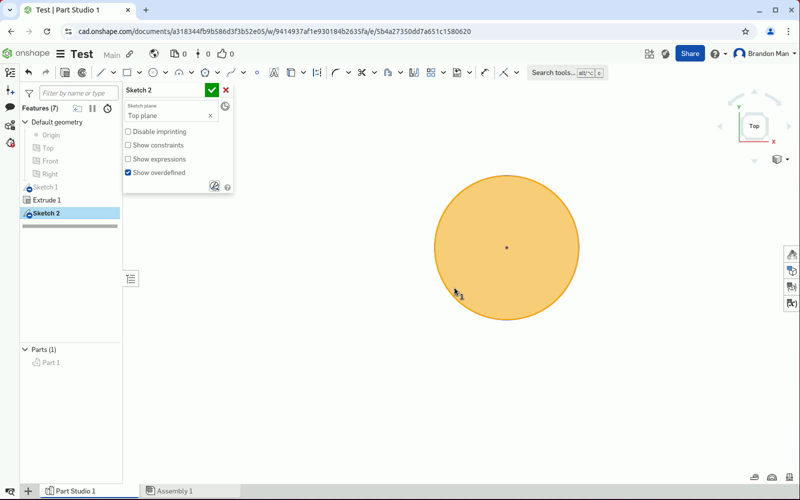
scroll(-6)
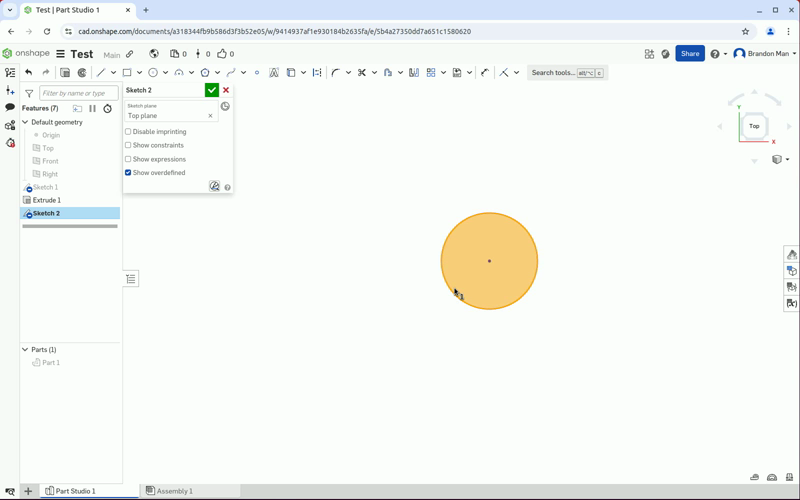
scroll(-6)
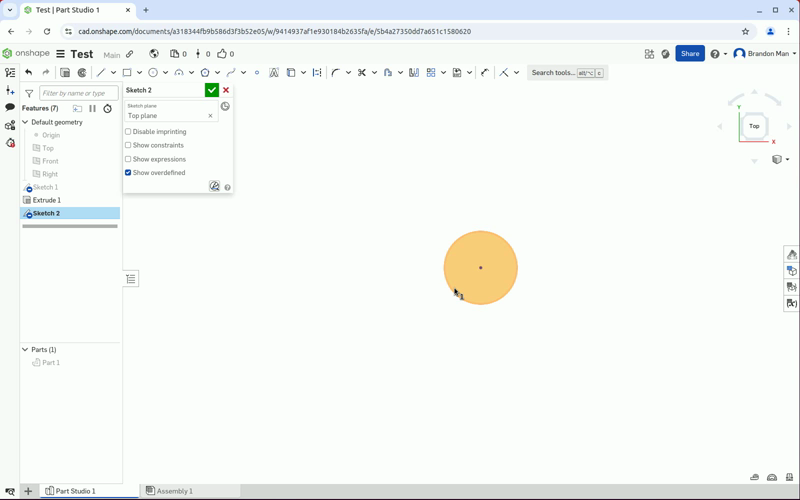
scroll(-6)
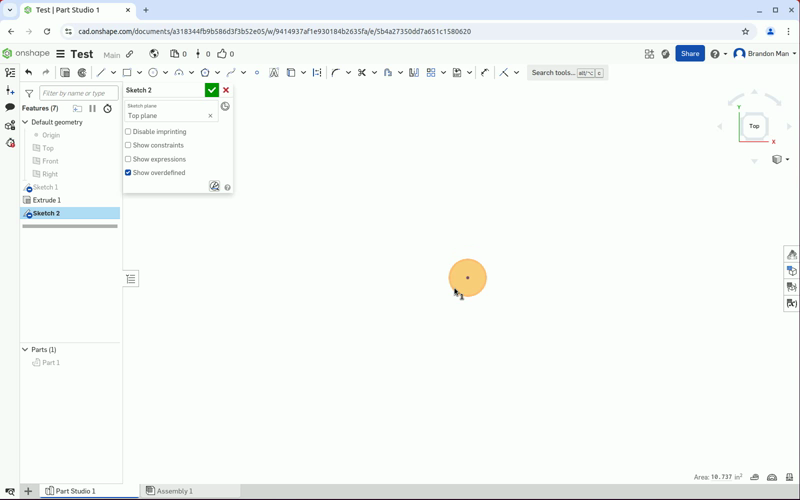
scroll(-6)
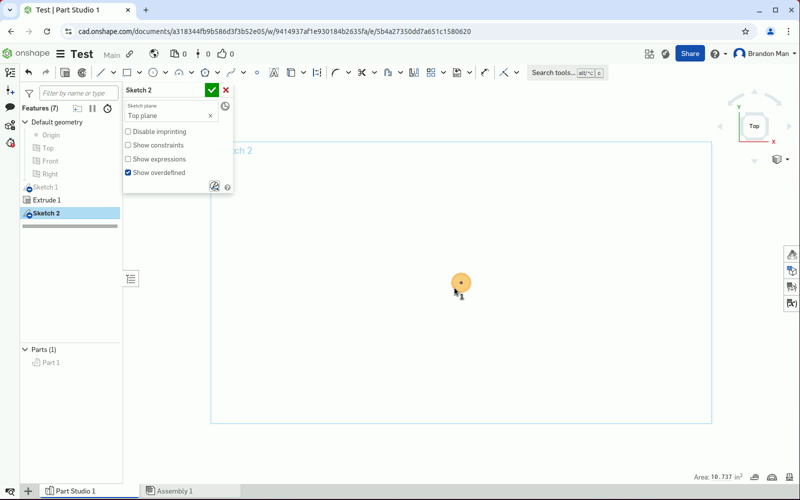
mouse_move(73, 352)
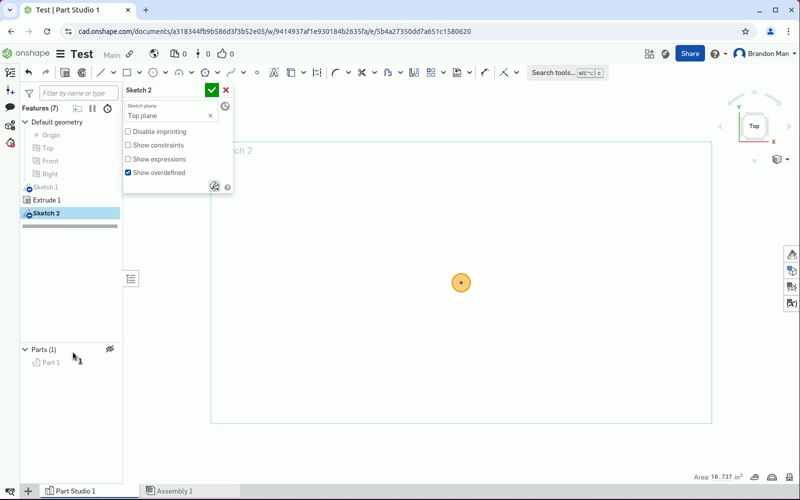
key(shift+y)
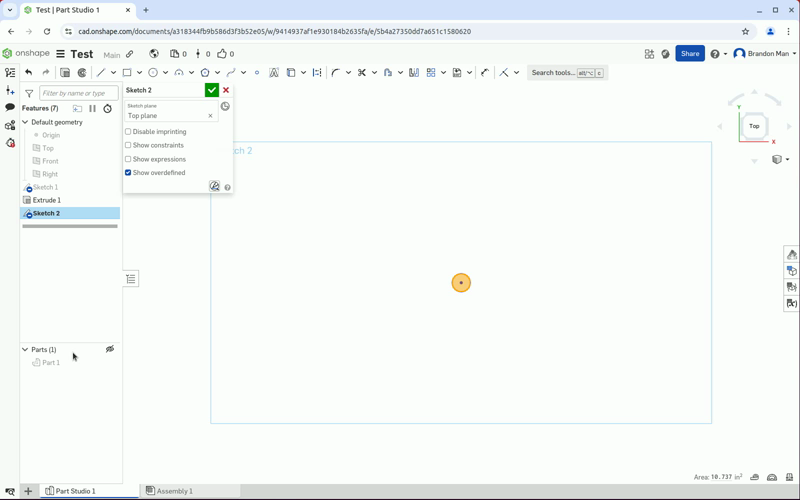
key(shift+e)
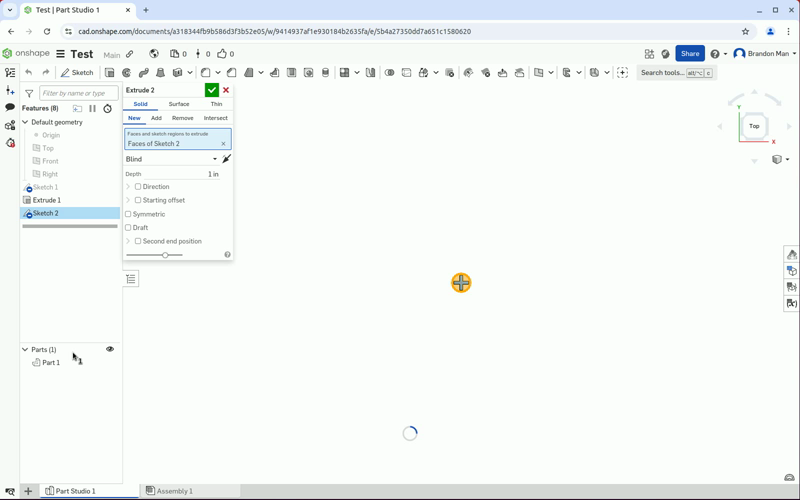
mouse_move(143, 106)
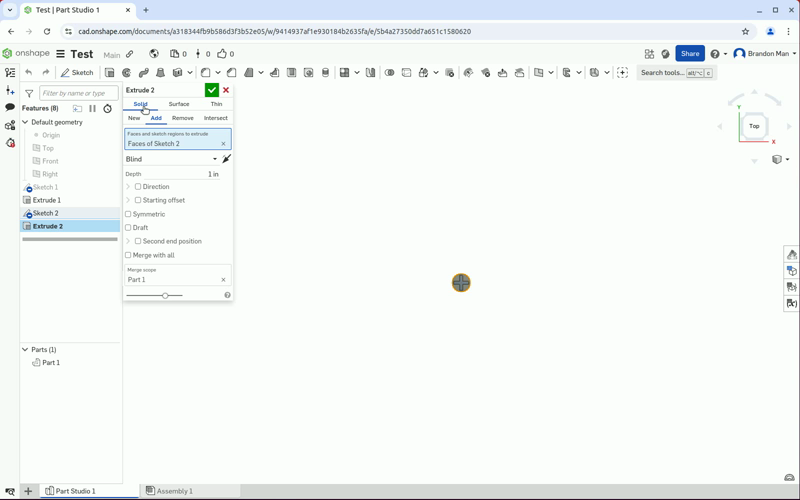
click(143, 106)
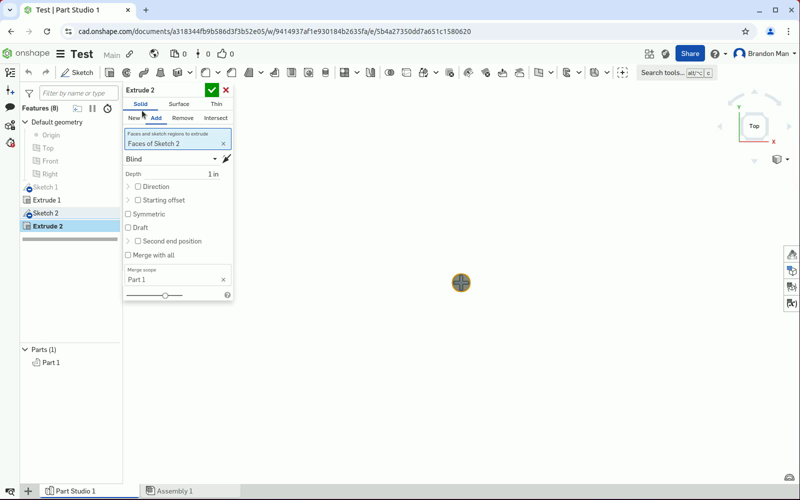
mouse_move(137, 120)
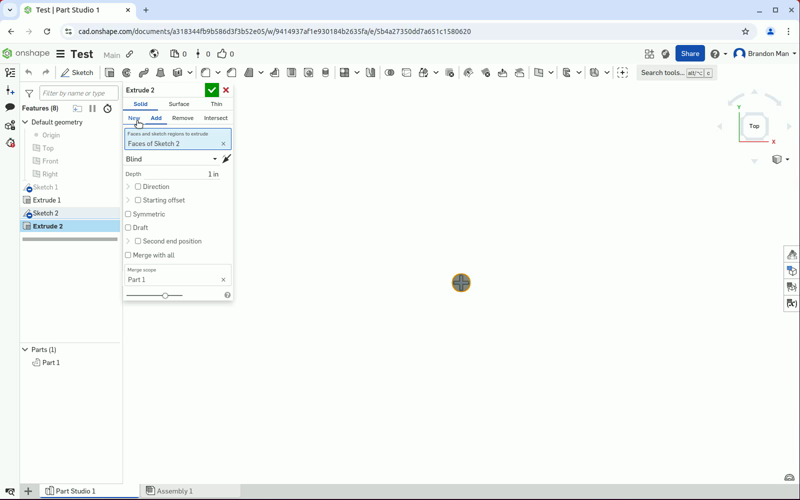
click(137, 120)
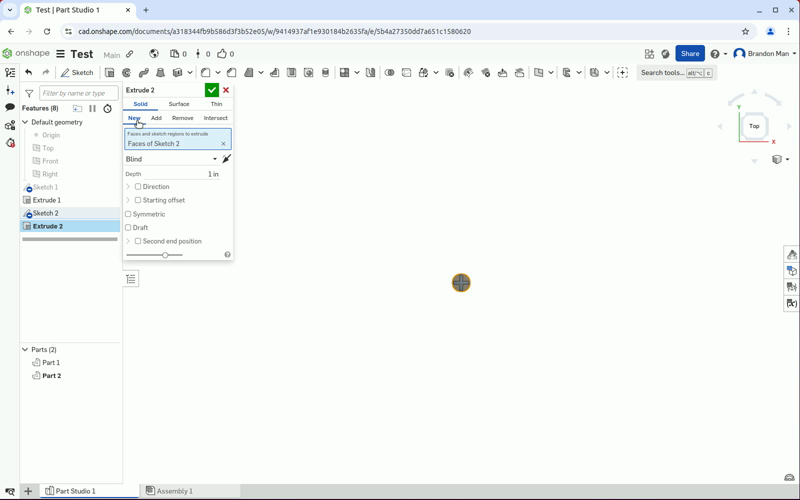
key(tab, 4)
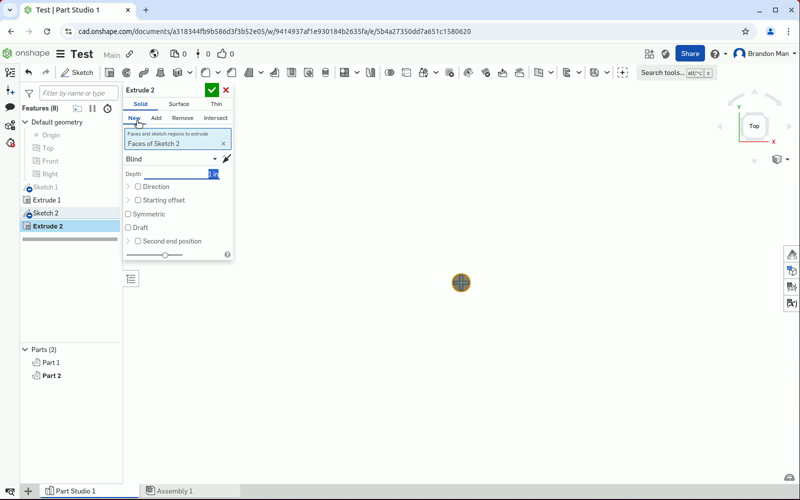
text(-0.481)
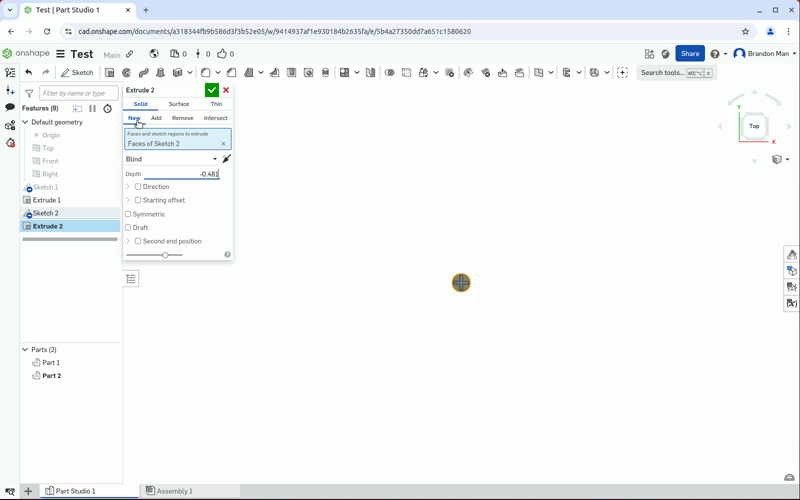
key(enter)
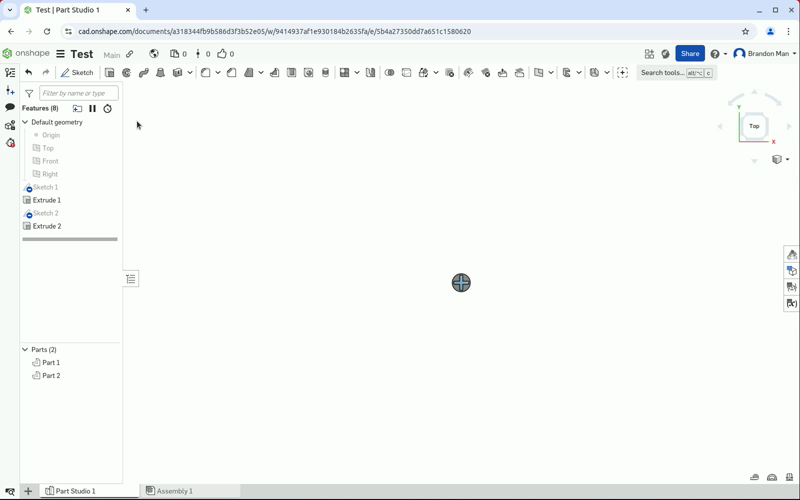
key(shift+h)
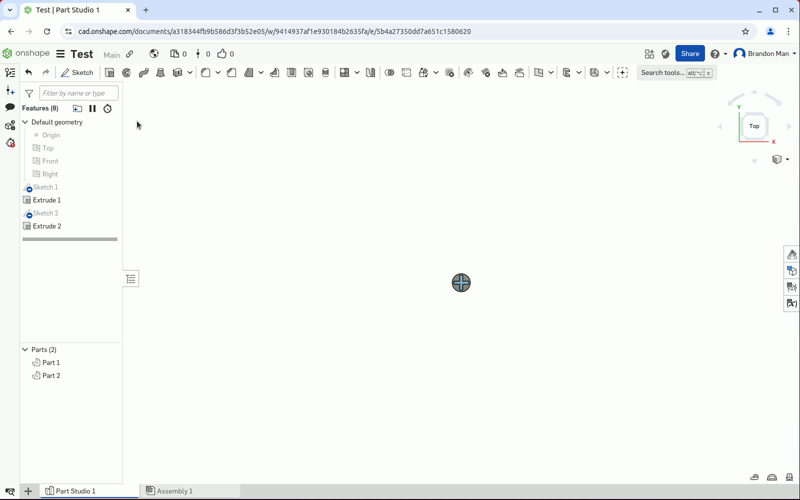
key(shift+h)
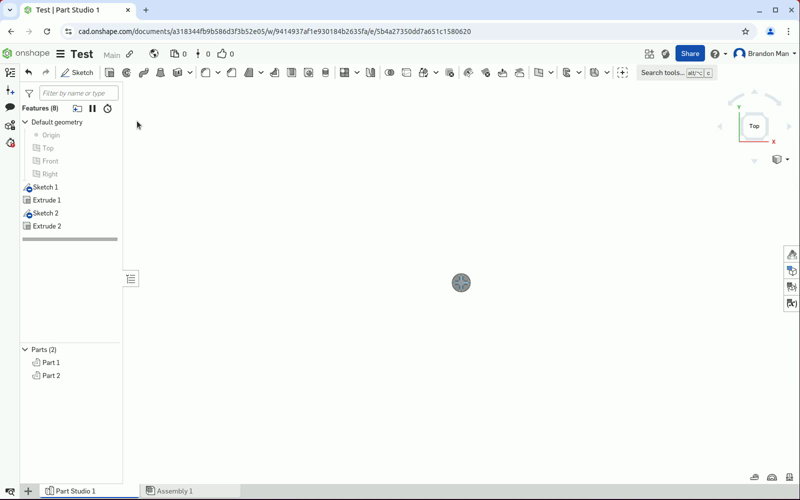
key(shift+7)
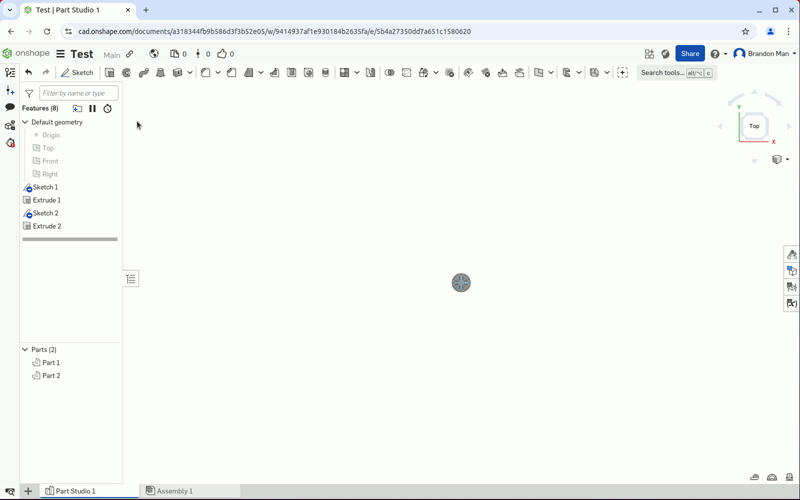
key(up, 3)
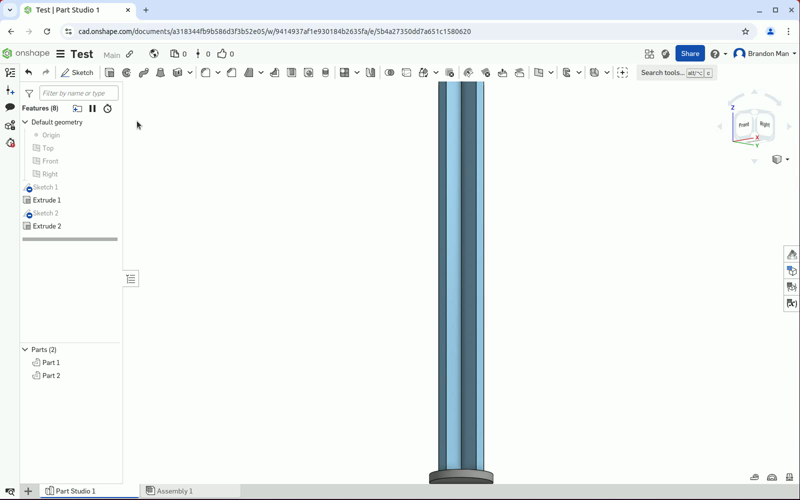
key(left, 3)
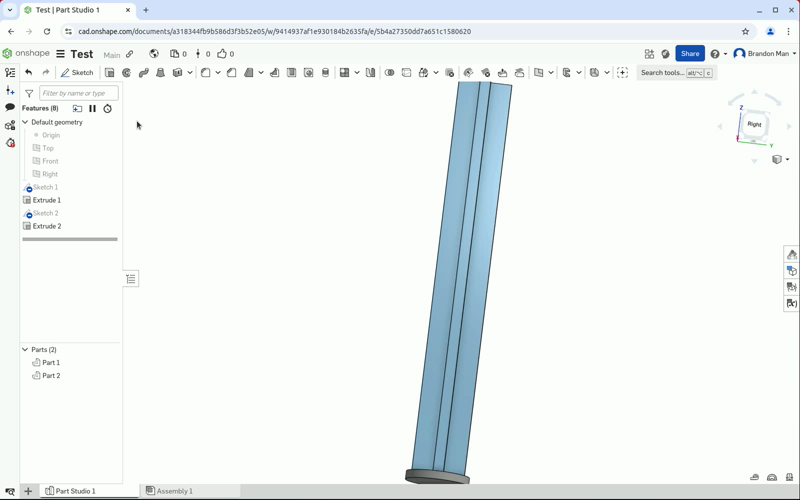
key(right, 3)
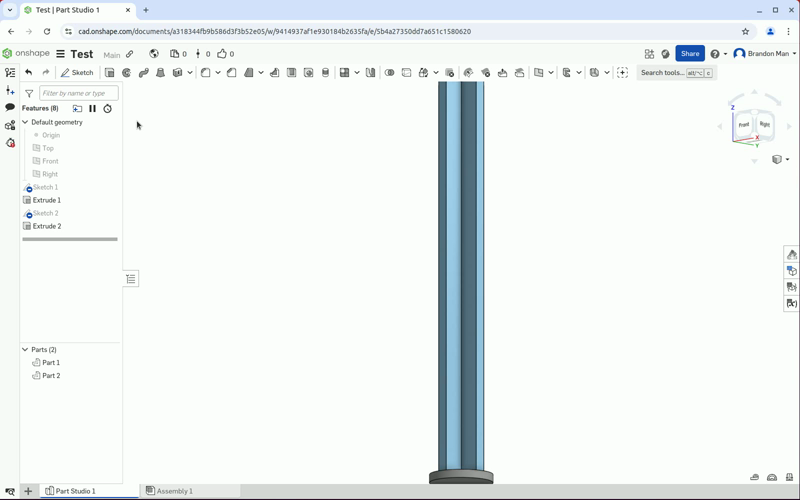
key(down, 3)
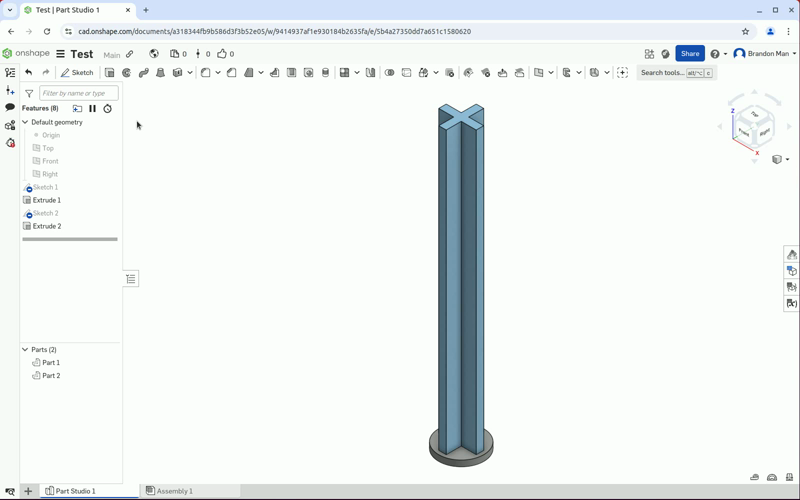
mouse_move(73, 189)
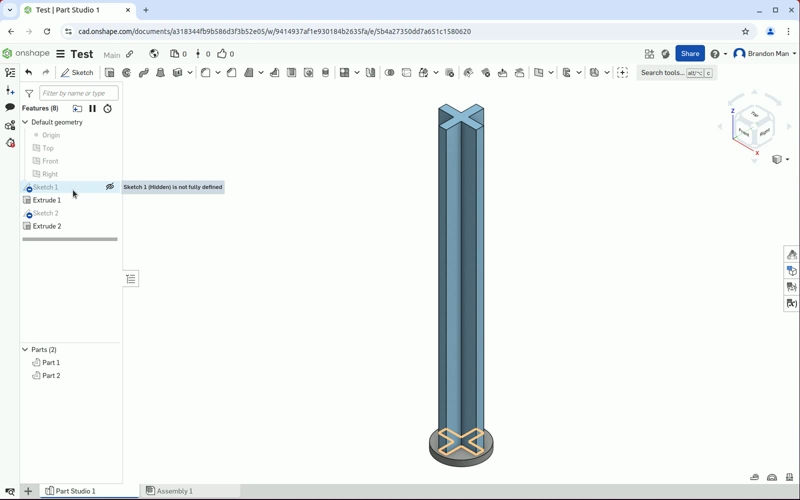
click(73, 189)